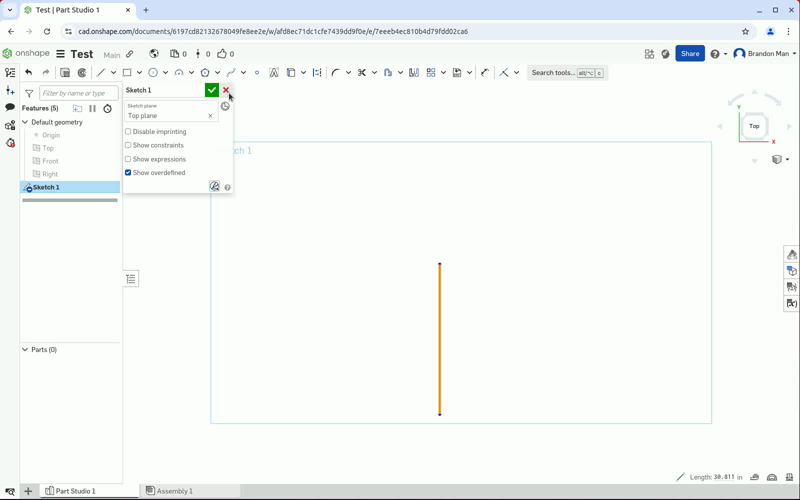
key(shift+h)
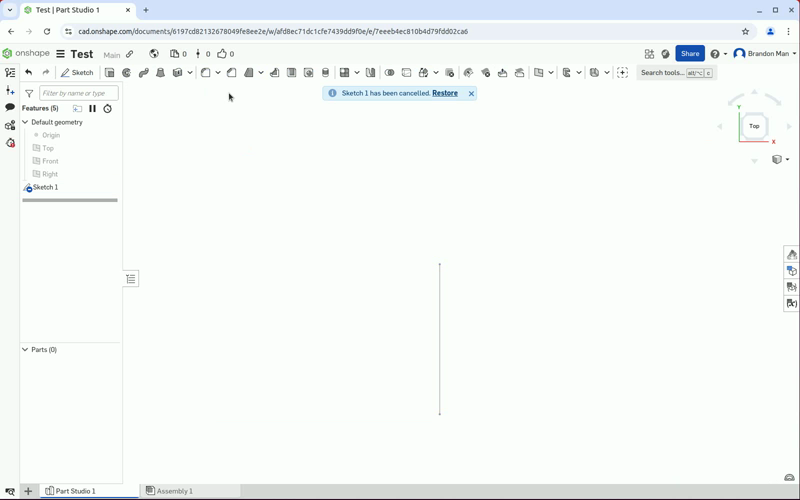
key(shift+s)
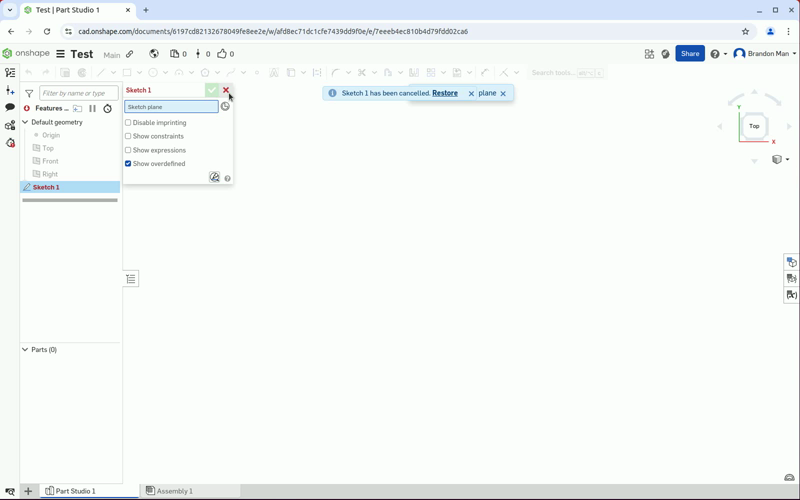
mouse_move(73, 150)
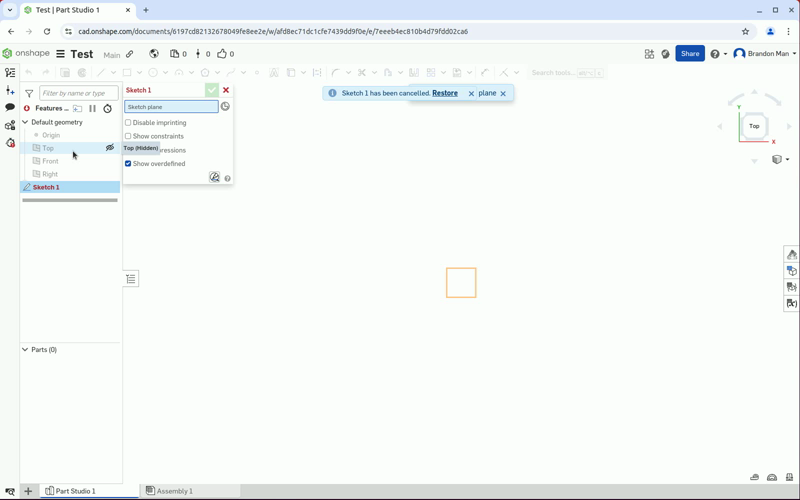
click(73, 150)
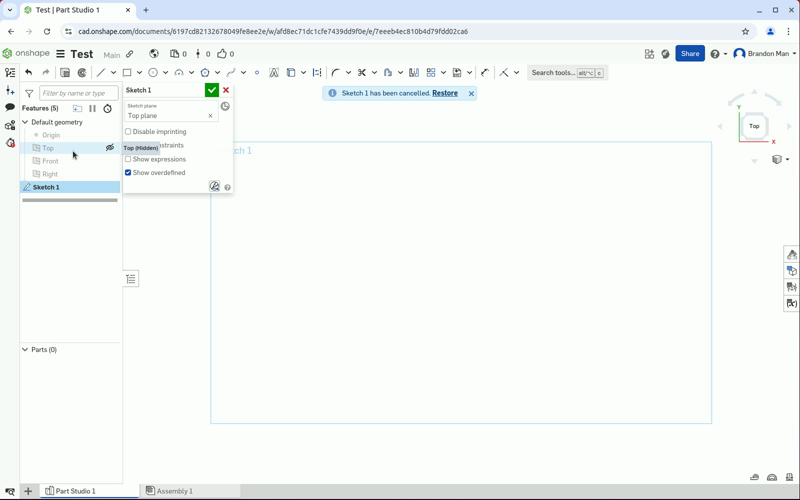
mouse_move(73, 352)
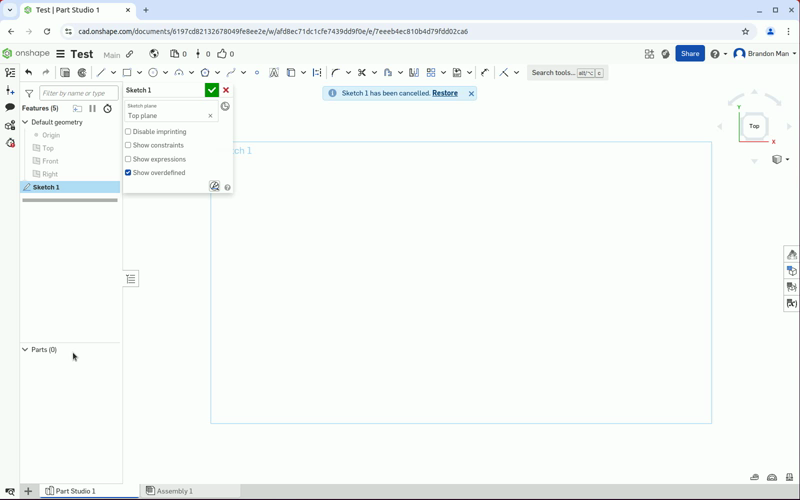
key(y)
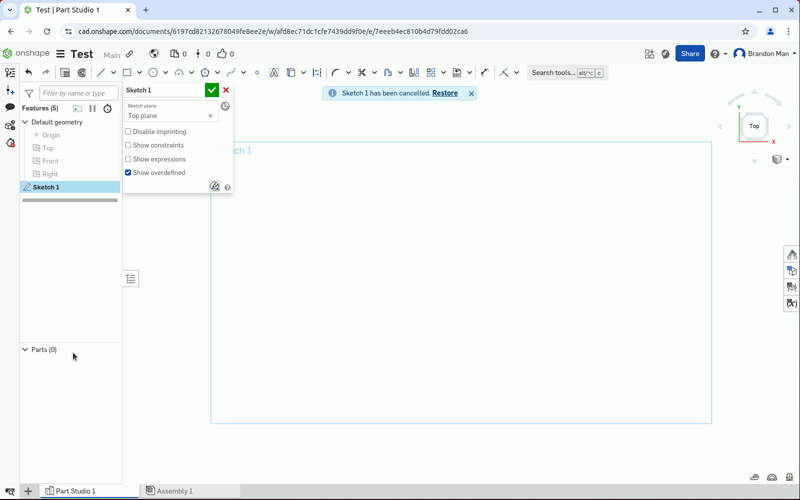
key(c)
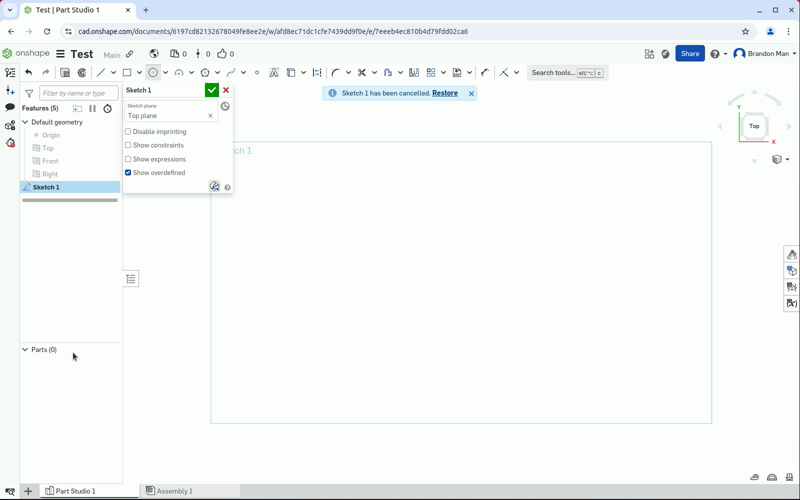
key_down(shift)
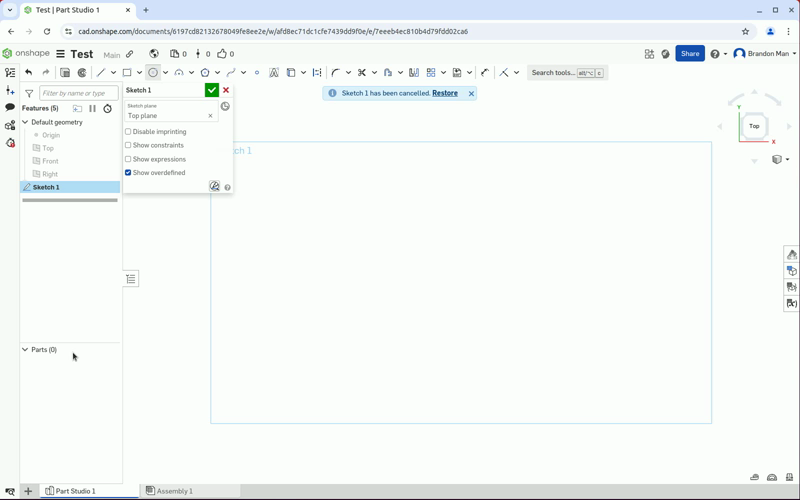
mouse_move(461, 282)
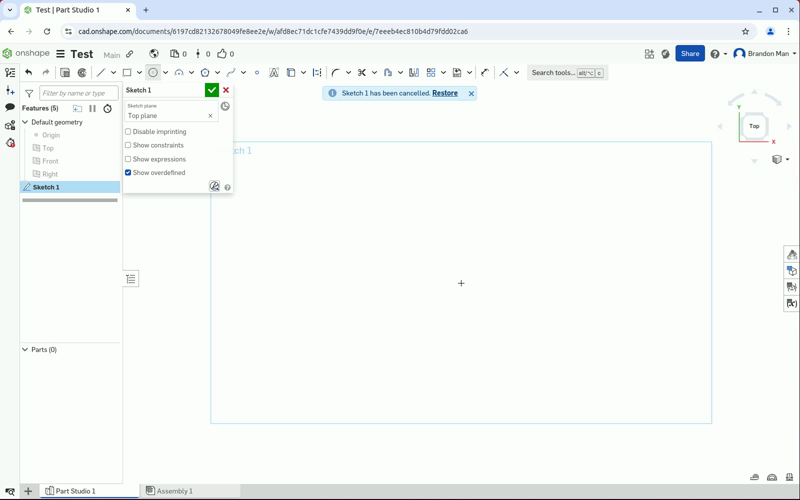
click(461, 282)
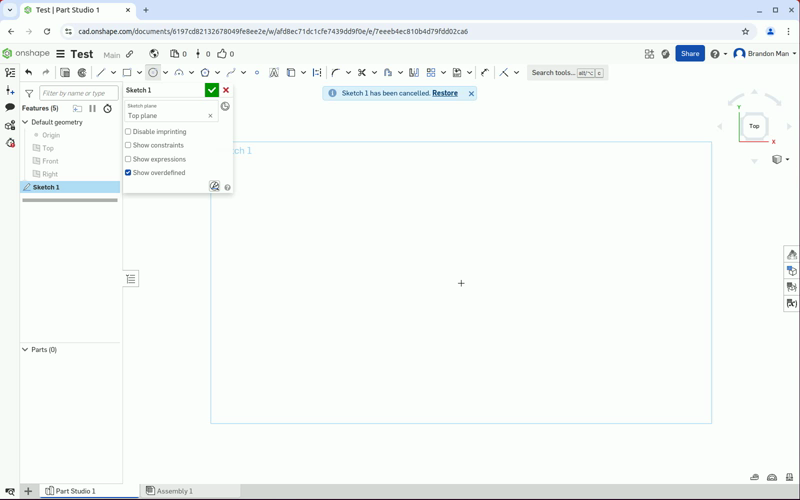
key_up(shift)
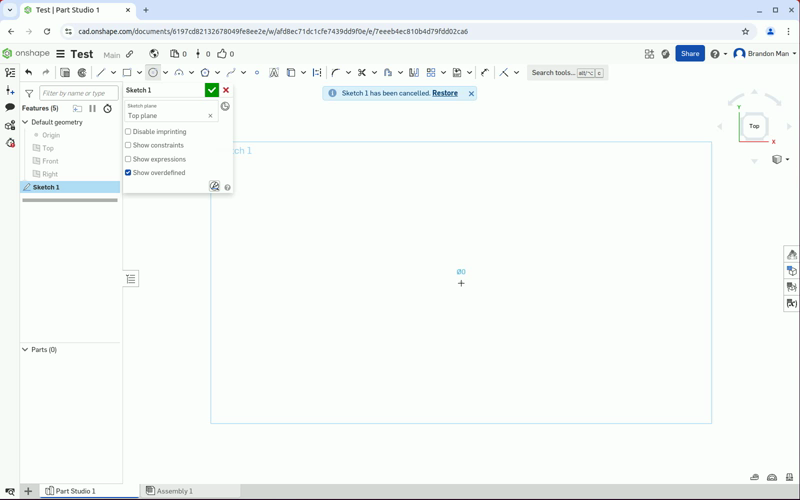
mouse_move(574, 282)
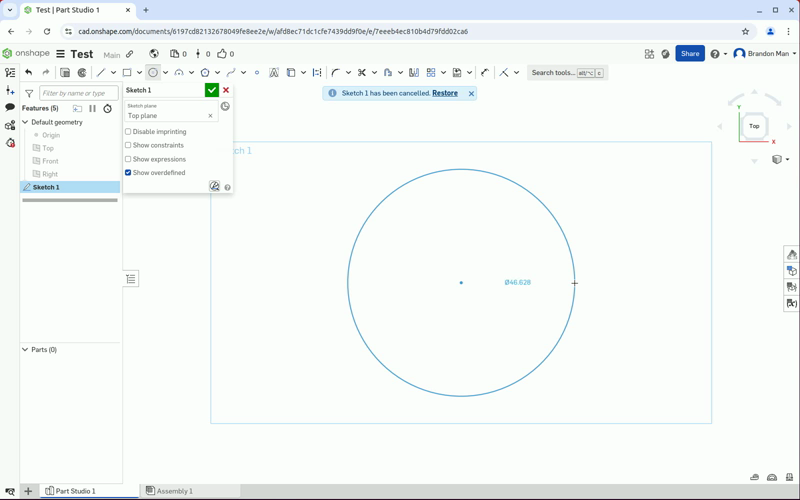
click(574, 282)
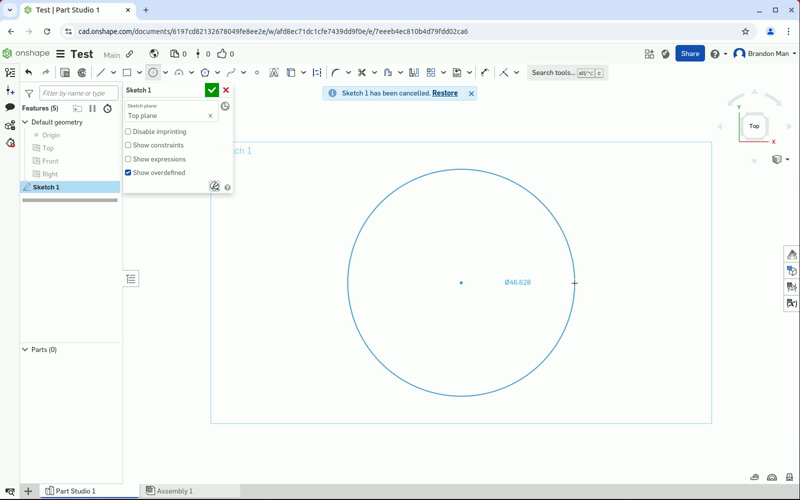
key(esc)
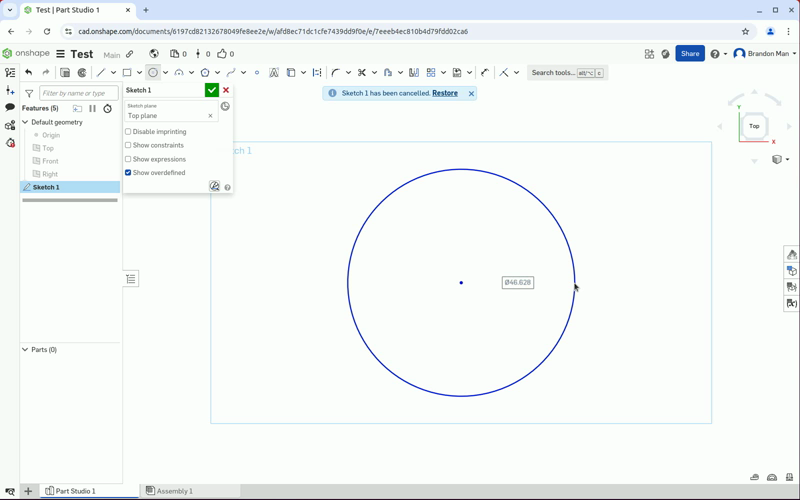
key(c)
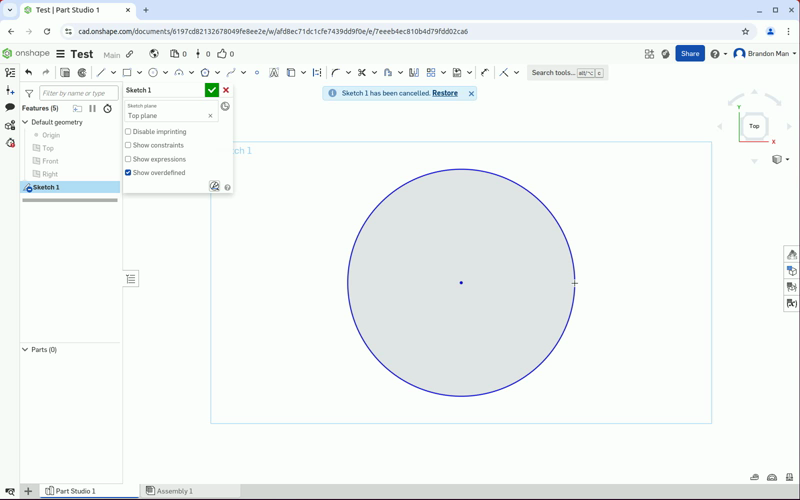
key_down(shift)
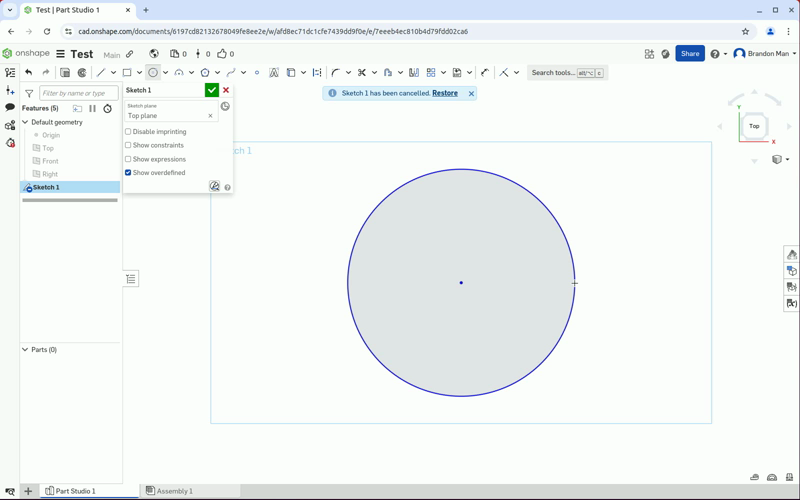
mouse_move(461, 282)
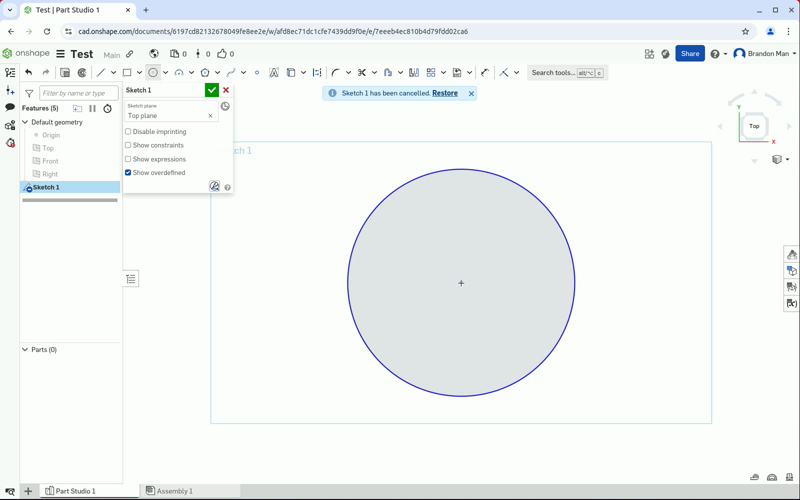
click(461, 282)
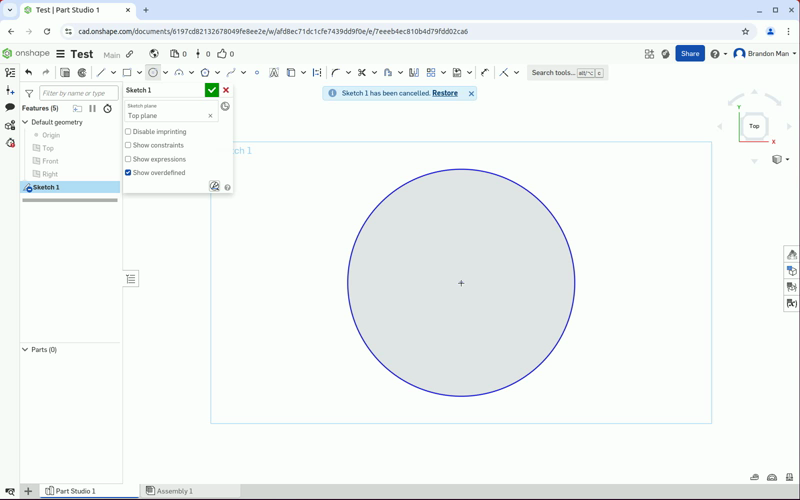
key_up(shift)
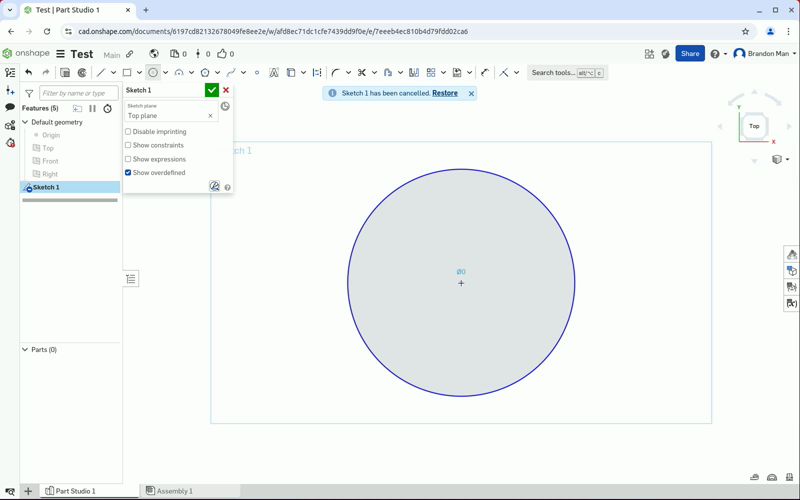
mouse_move(529, 282)
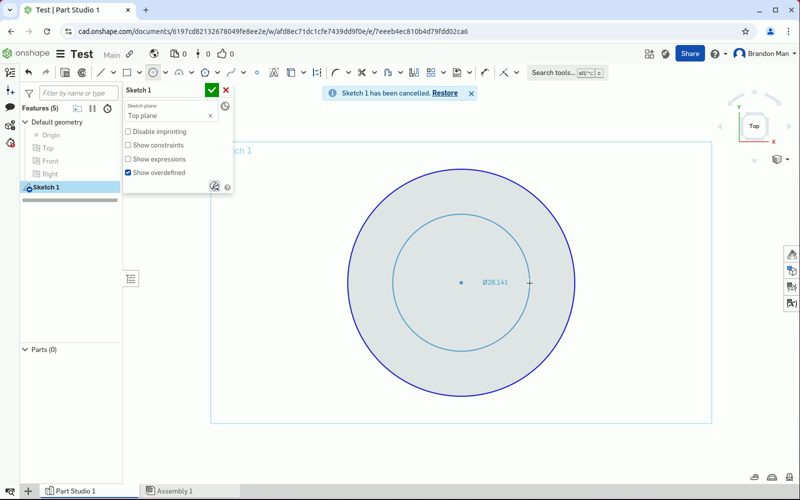
click(529, 282)
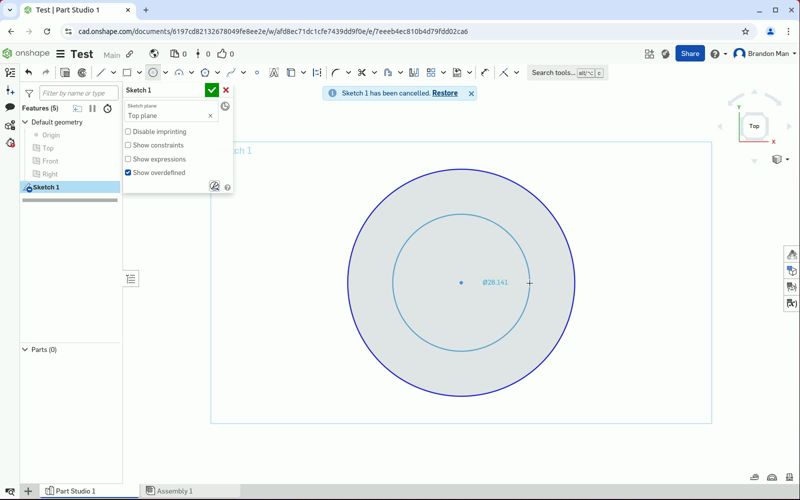
key(esc)
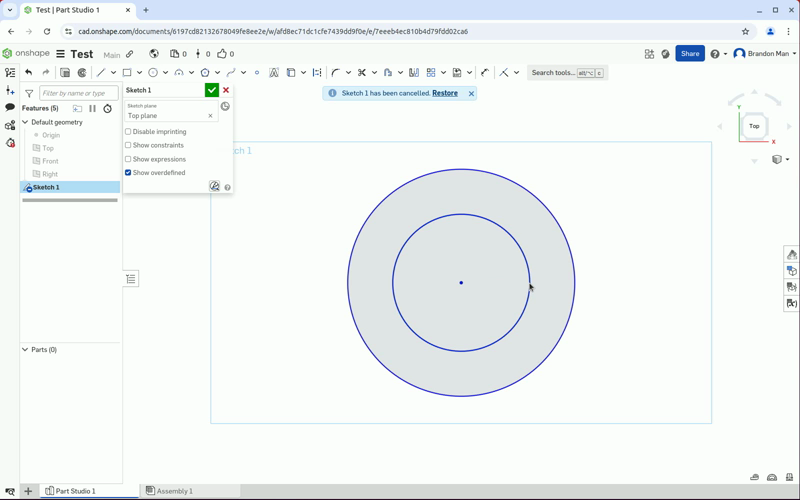
mouse_move(403, 346)
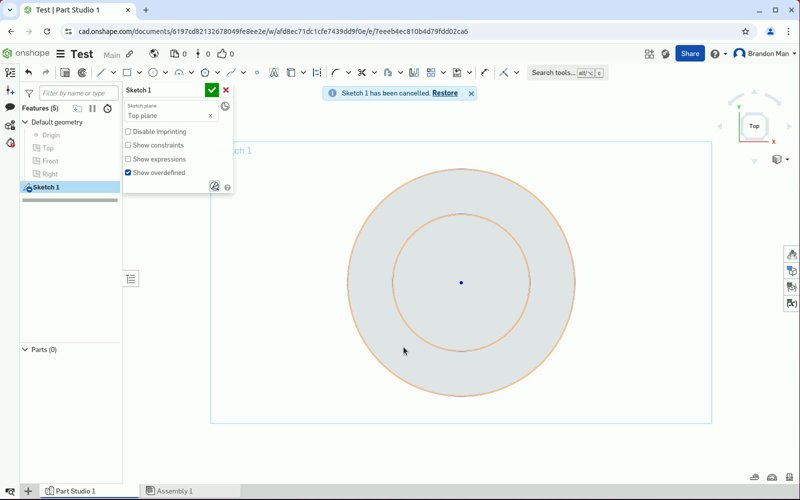
click(403, 346)
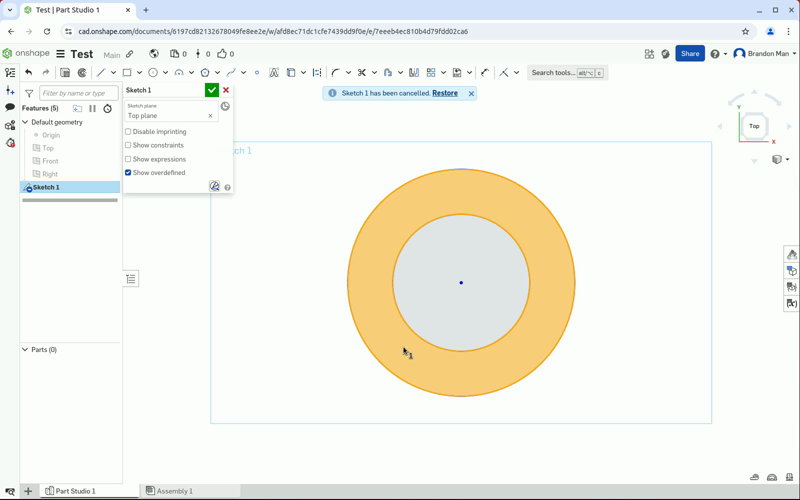
mouse_move(73, 352)
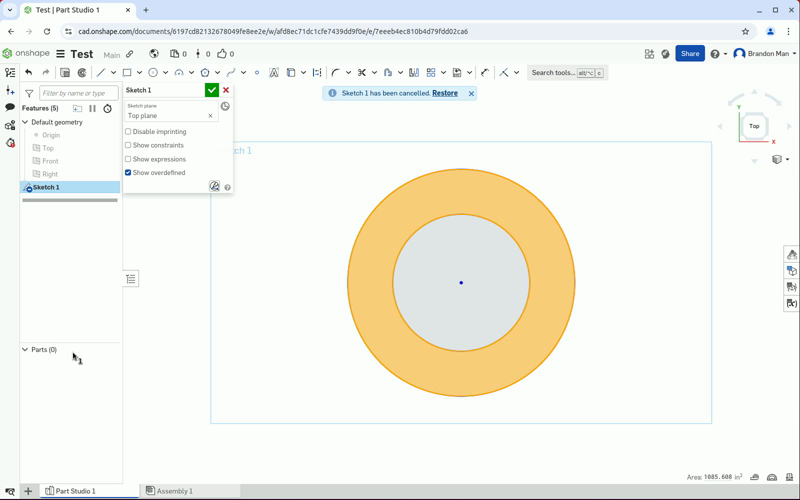
key(shift+y)
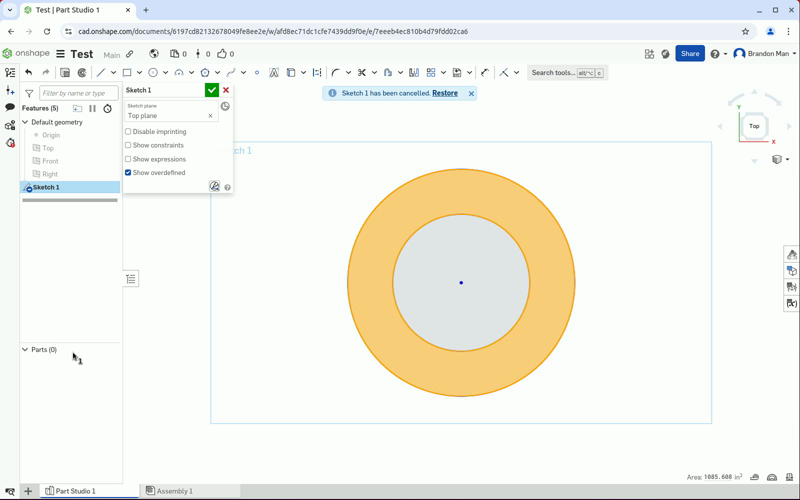
key(shift+e)
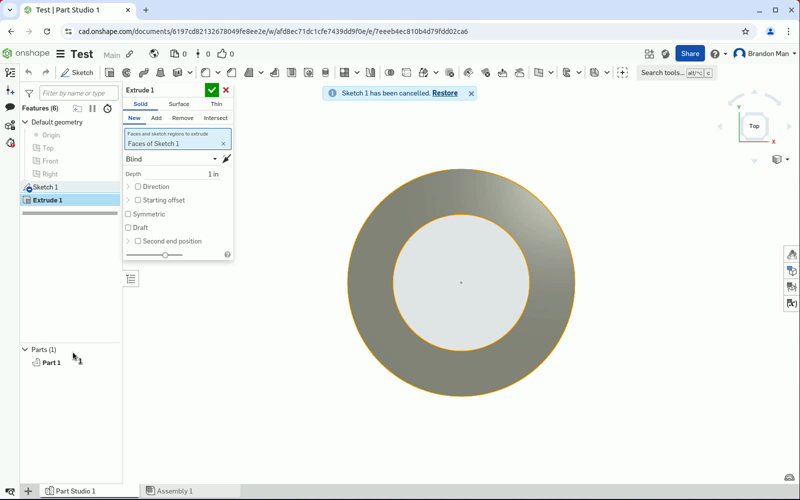
mouse_move(143, 106)
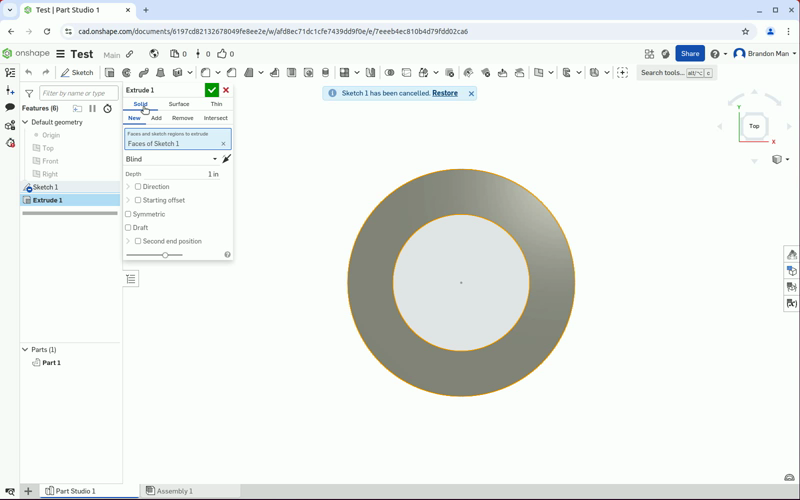
click(143, 106)
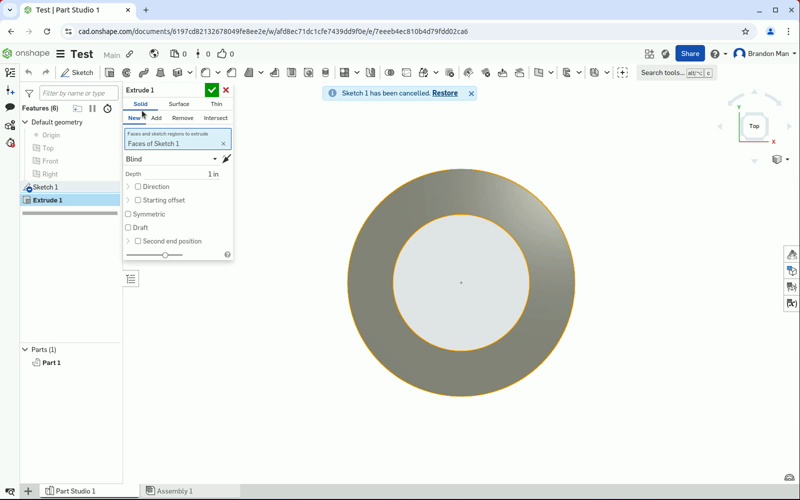
mouse_move(137, 120)
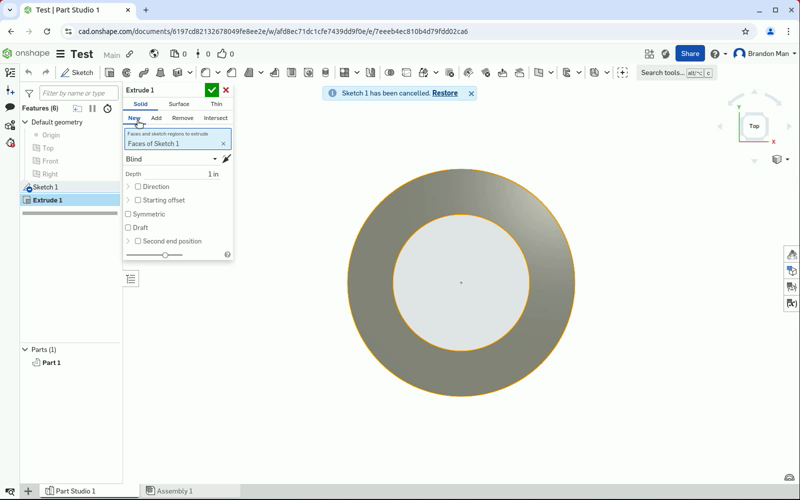
click(137, 120)
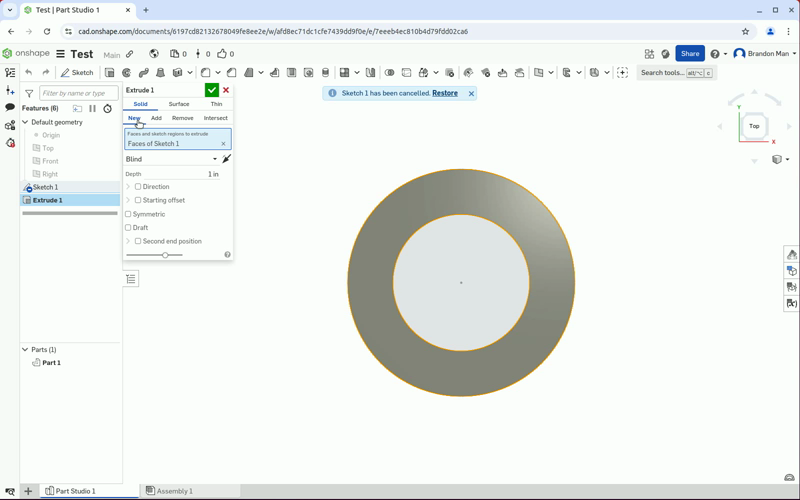
key(tab, 4)
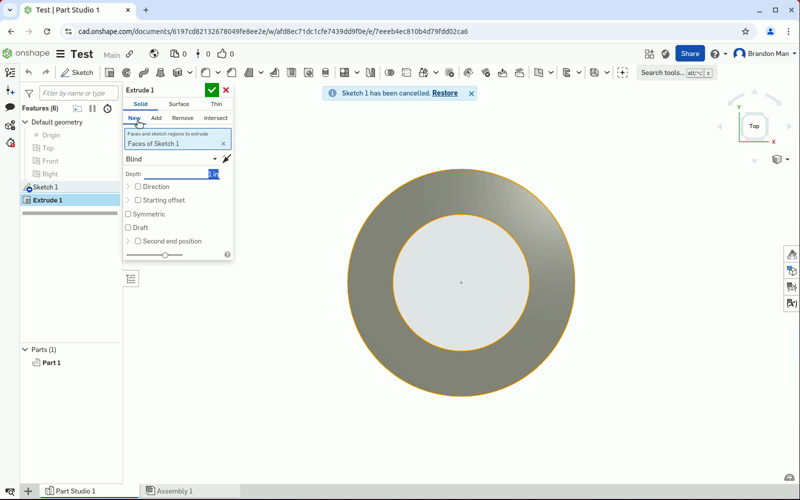
text(1.685)
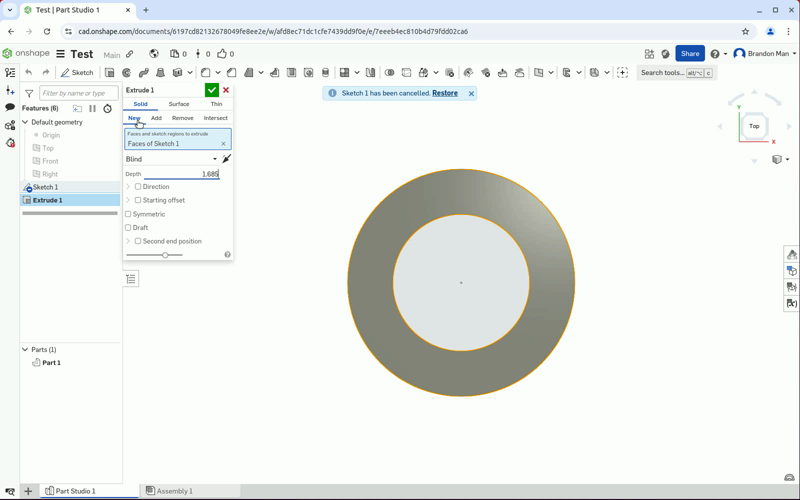
key(enter)
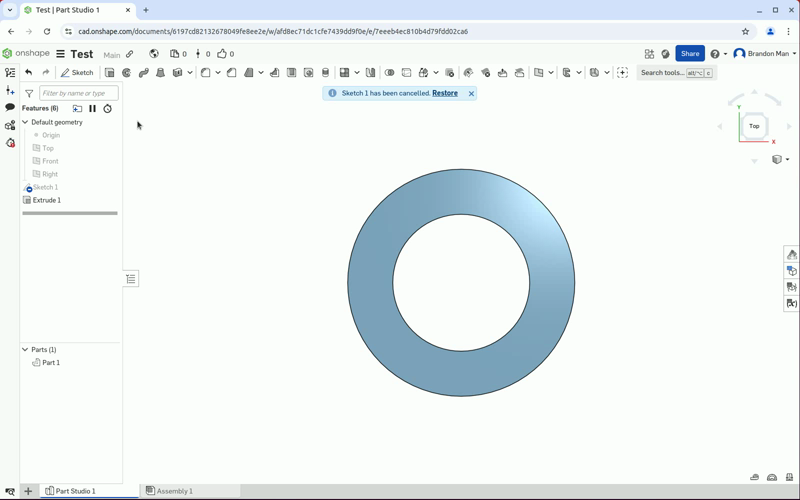
key(shift+h)
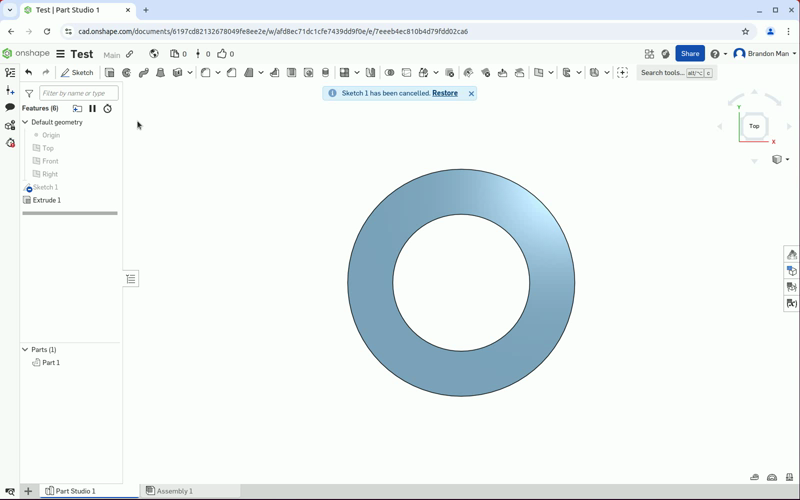
key(shift+h)
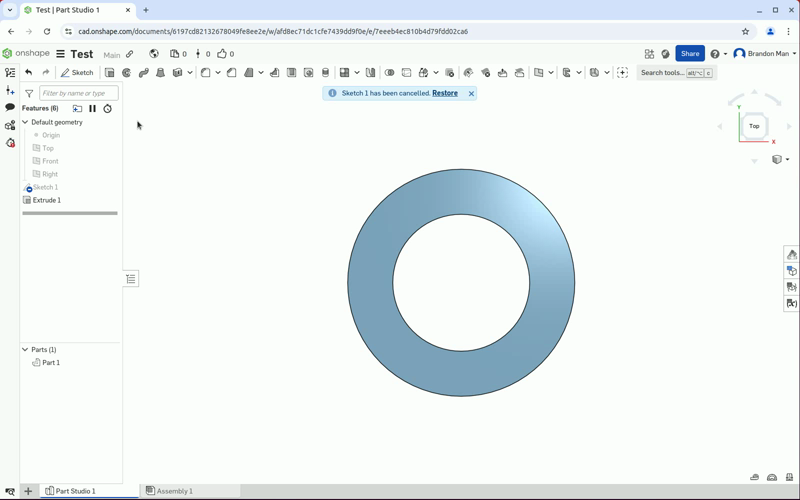
mouse_move(73, 189)
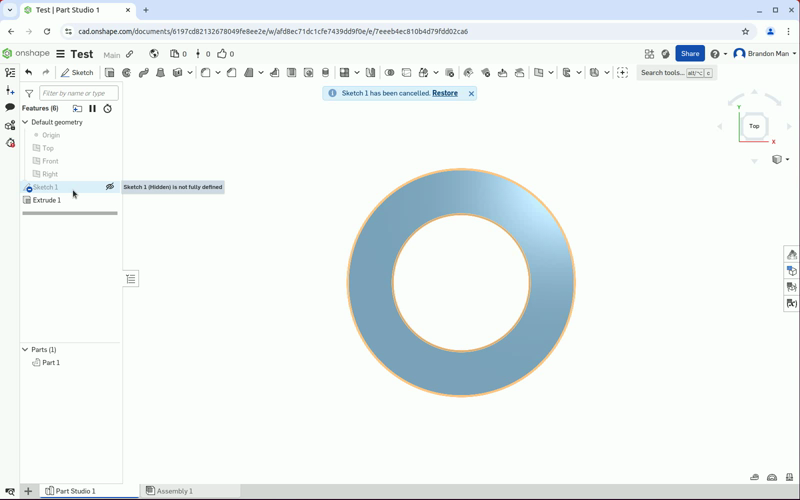
click(73, 189)
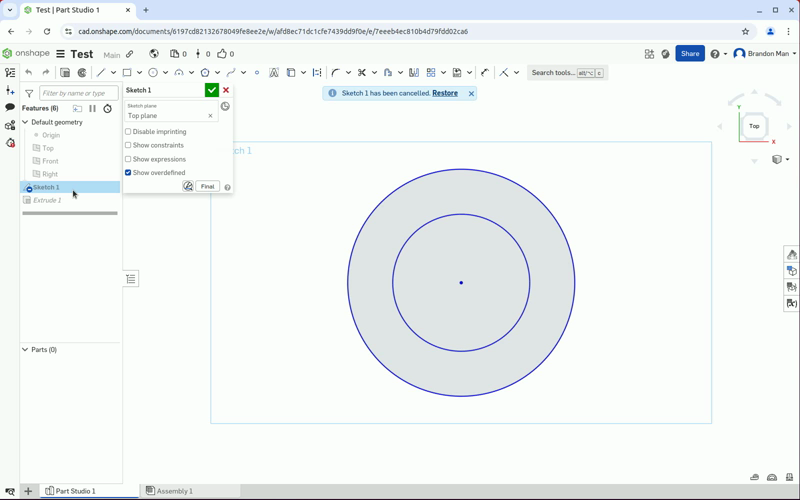
mouse_move(229, 92)
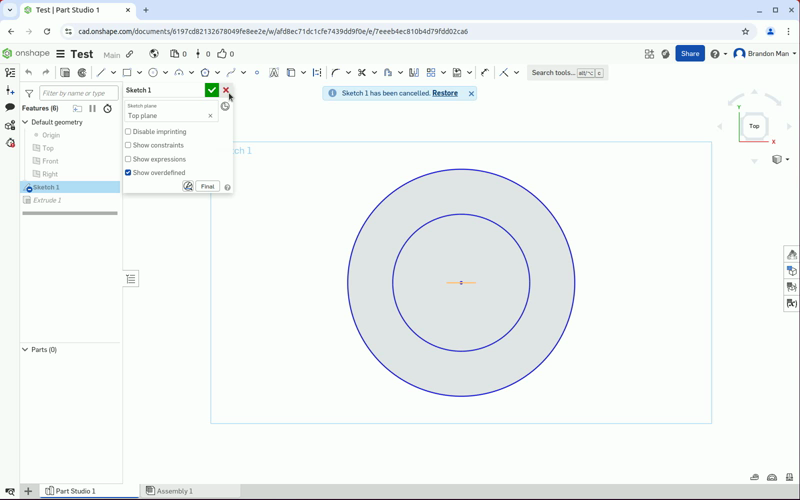
click(229, 92)
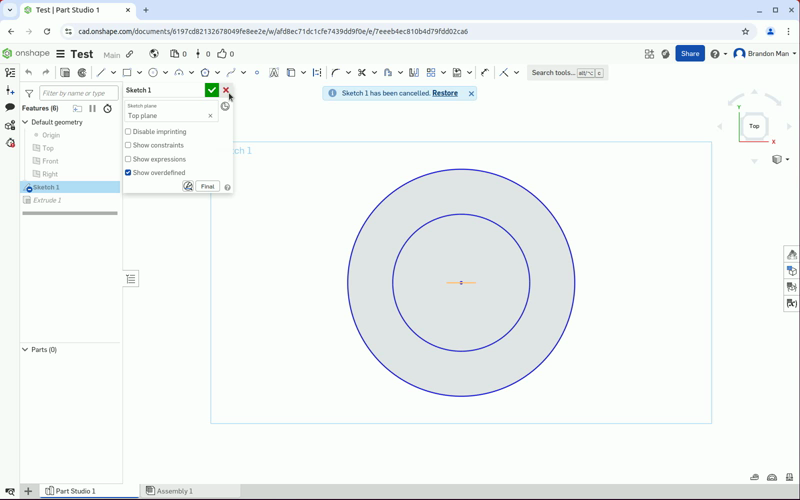
key(shift+s)
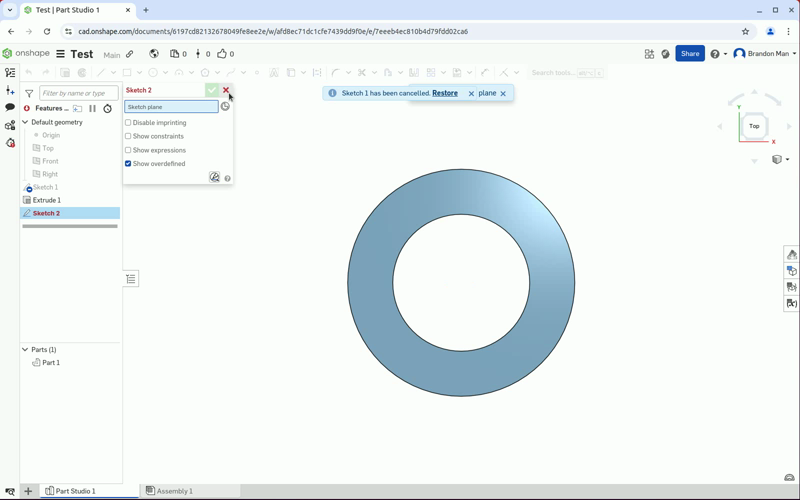
mouse_move(73, 150)
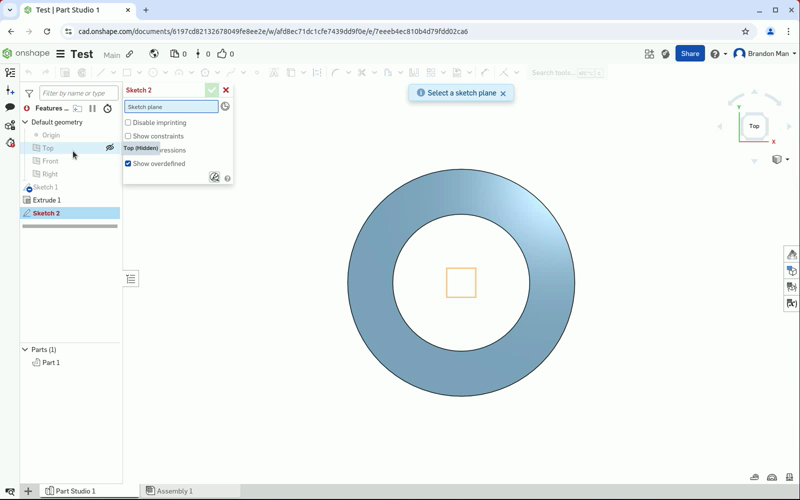
click(73, 150)
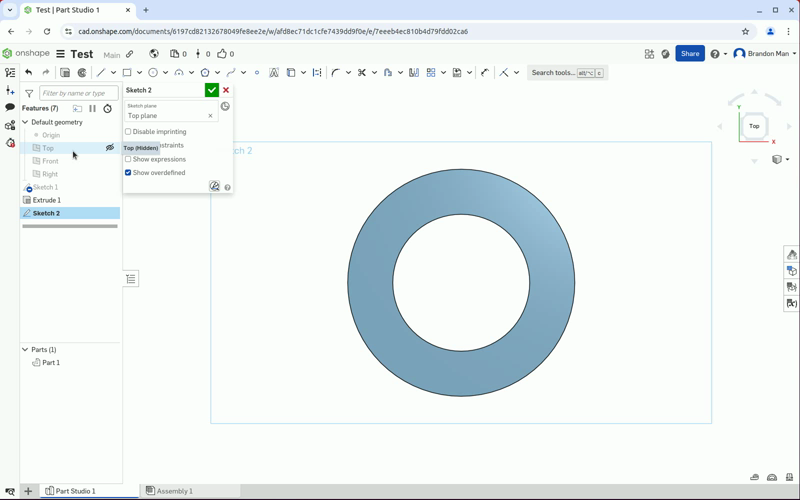
mouse_move(73, 352)
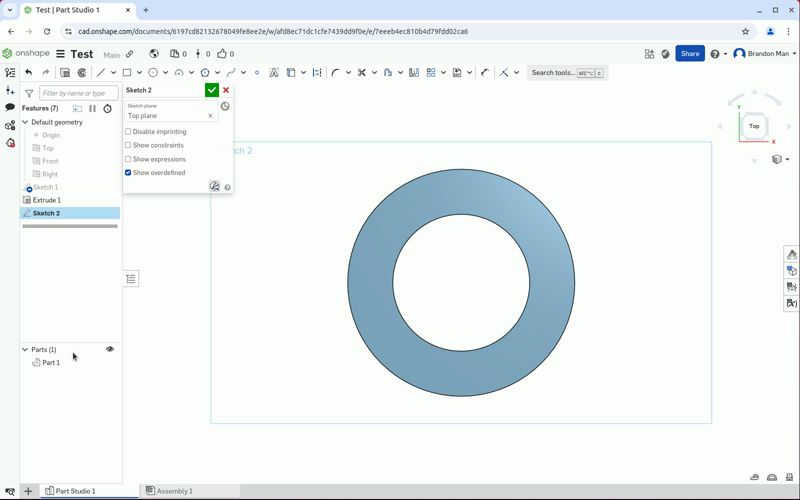
key(y)
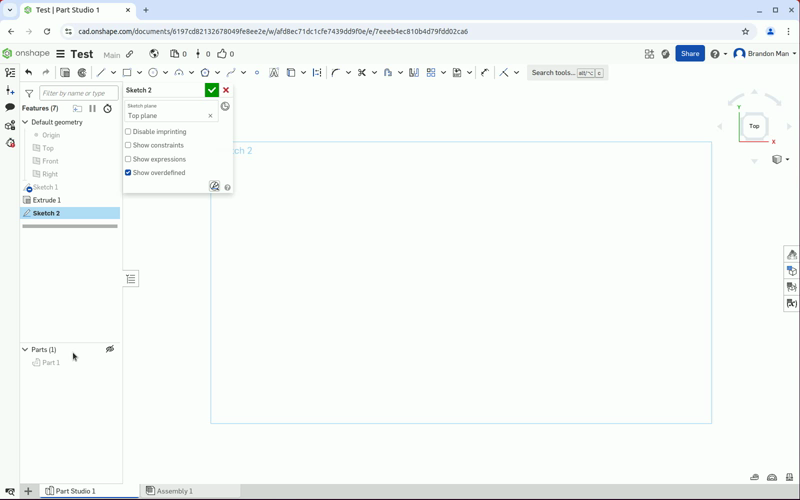
key(c)
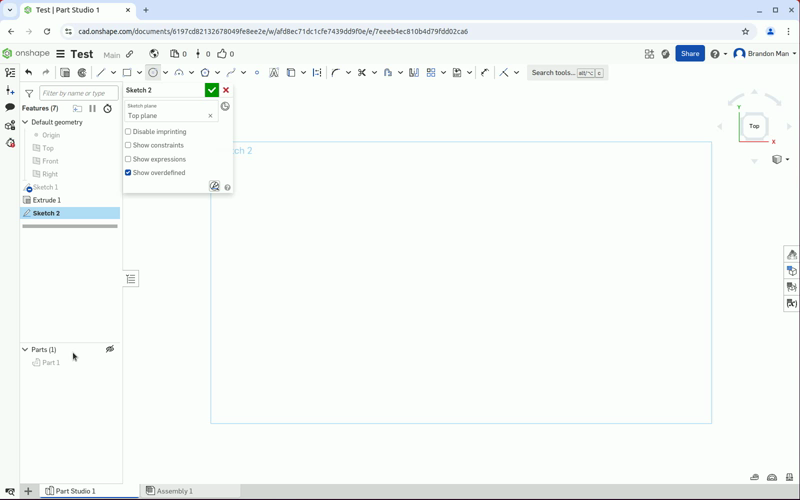
key_down(shift)
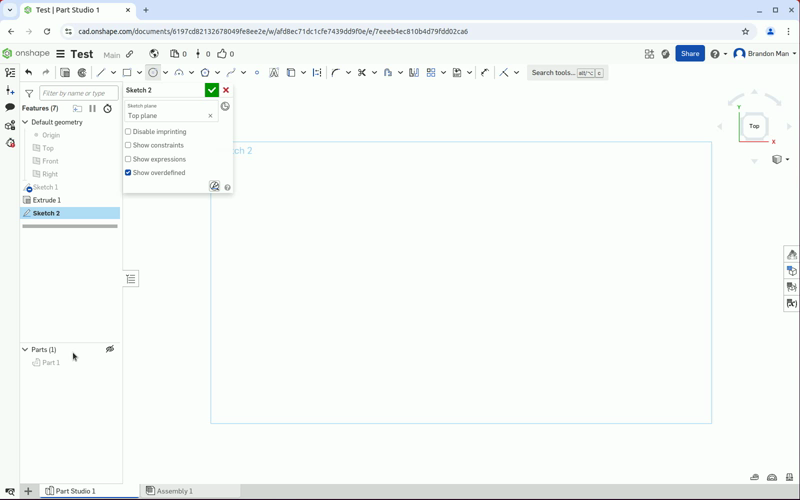
mouse_move(461, 282)
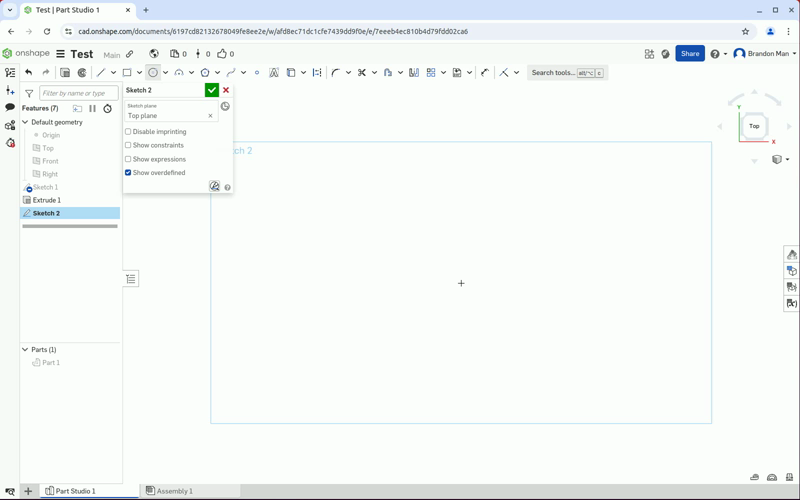
click(461, 282)
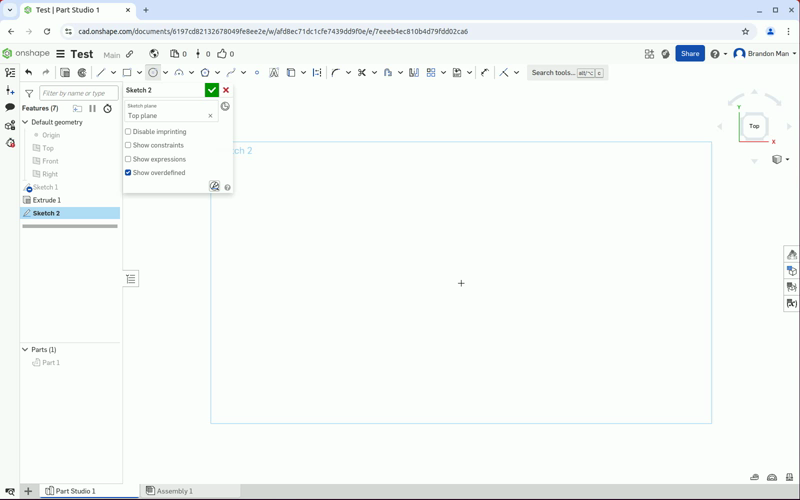
key_up(shift)
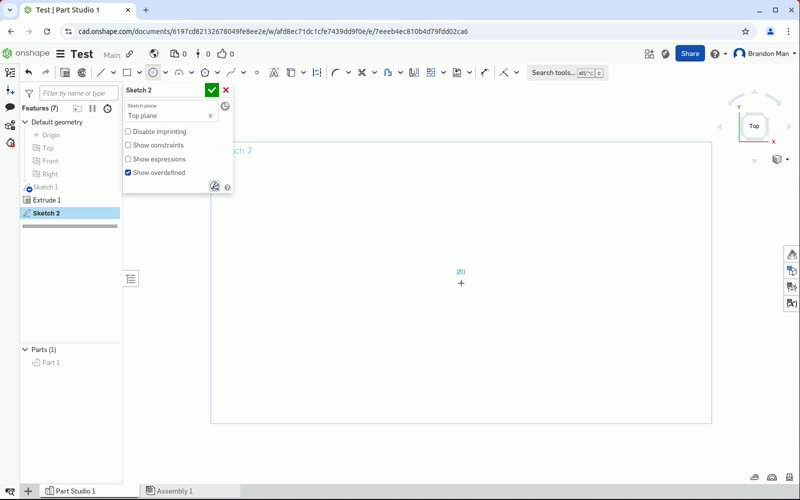
mouse_move(522, 282)
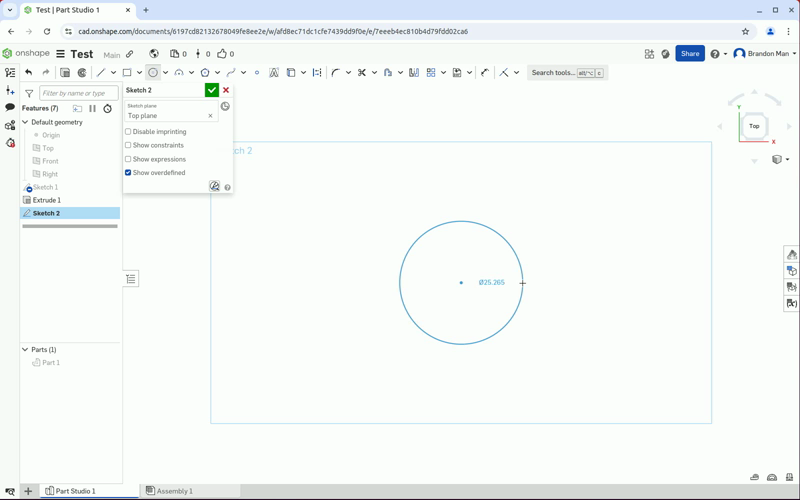
click(522, 282)
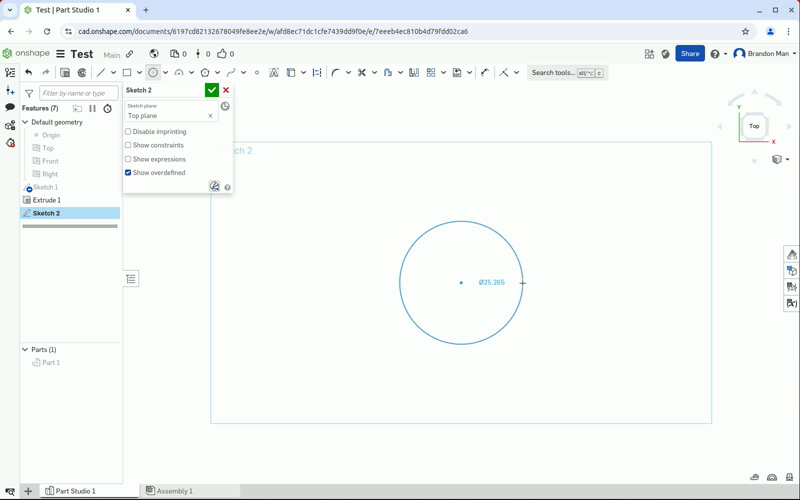
key(esc)
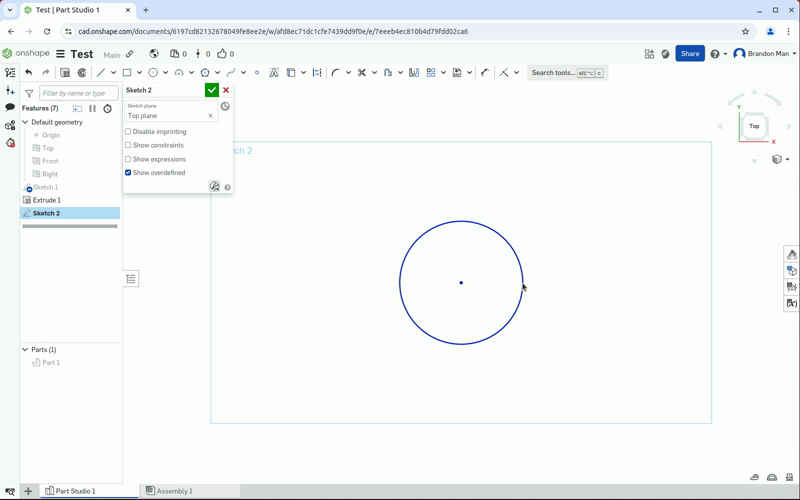
key(c)
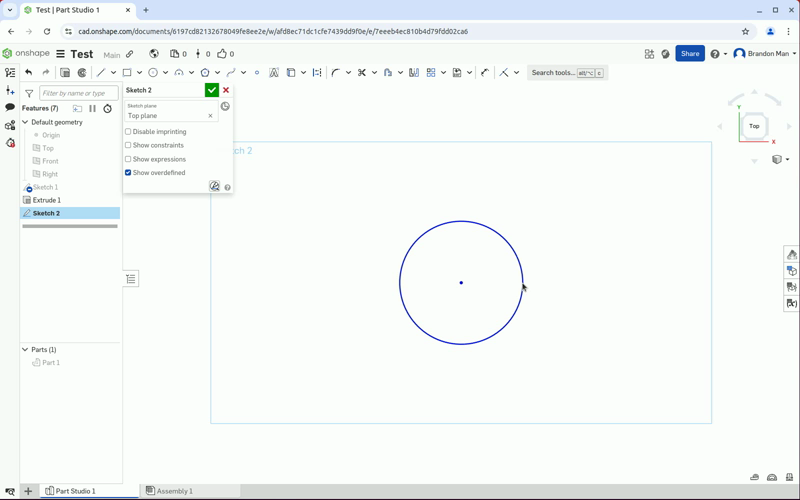
key_down(shift)
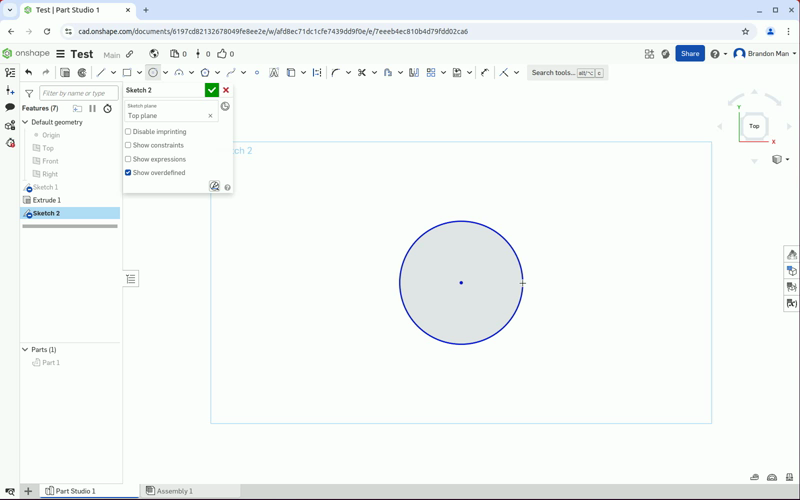
mouse_move(461, 282)
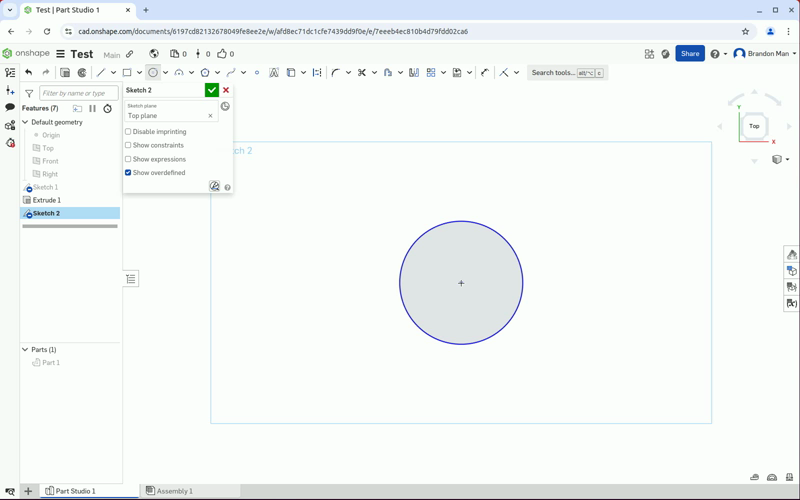
click(461, 282)
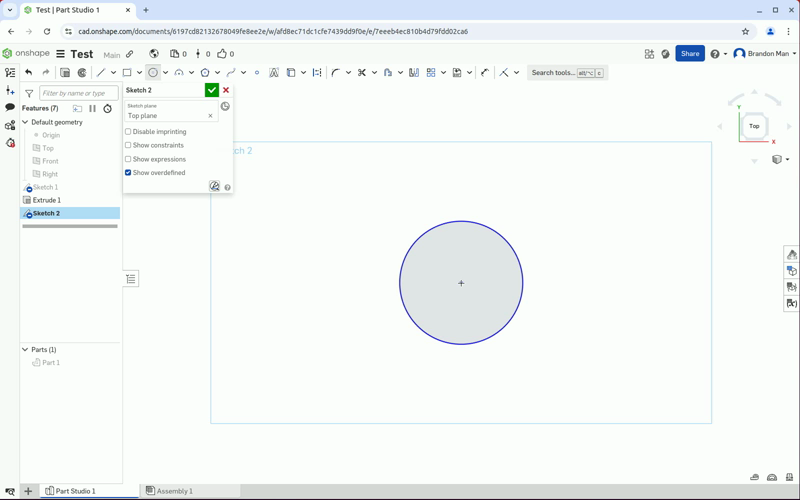
key_up(shift)
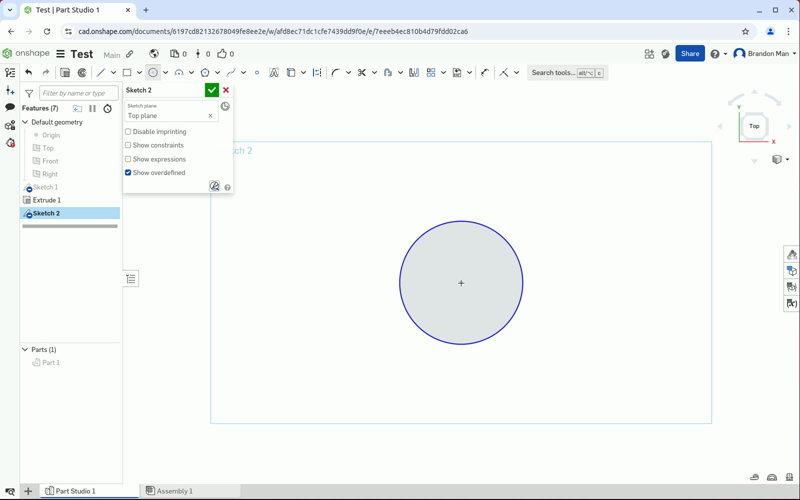
mouse_move(467, 282)
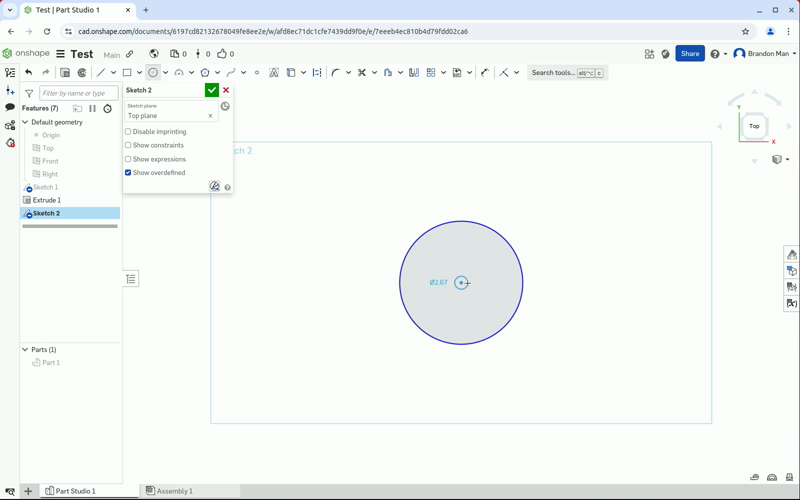
click(467, 282)
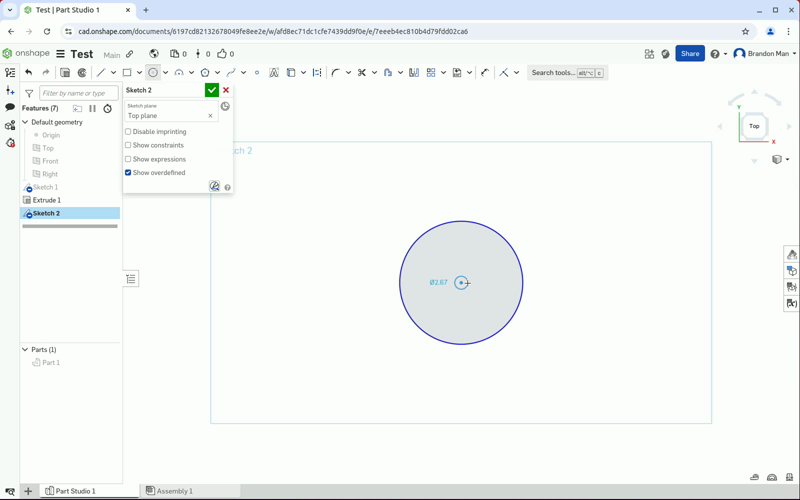
key(esc)
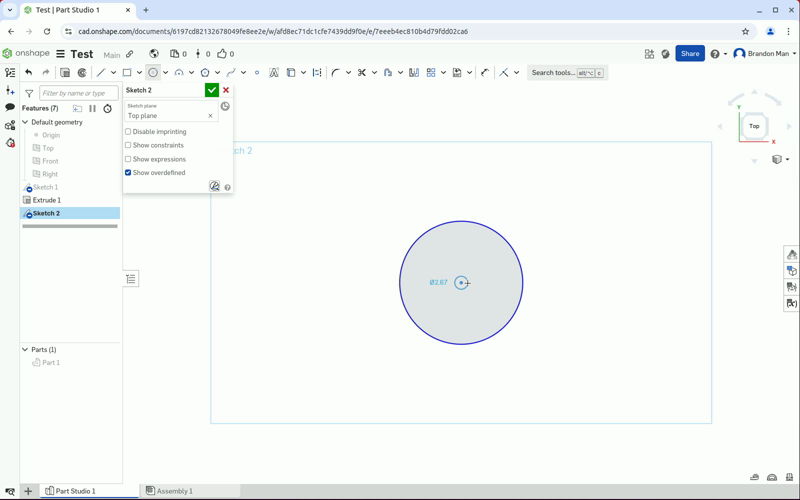
mouse_move(439, 271)
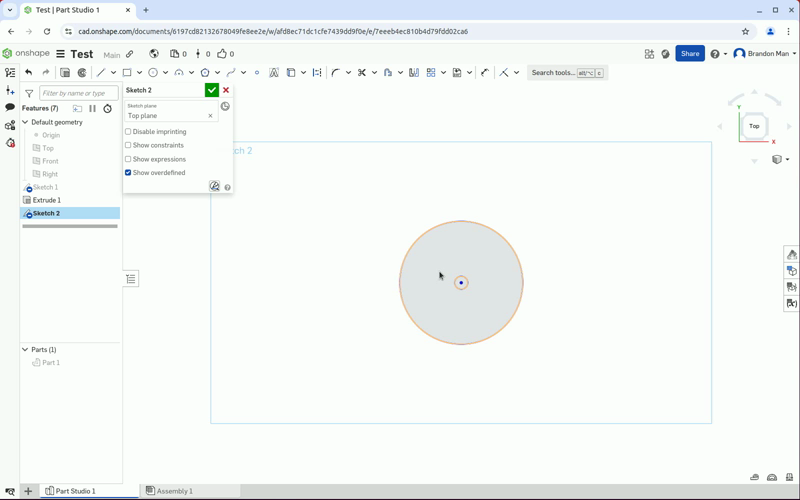
click(439, 271)
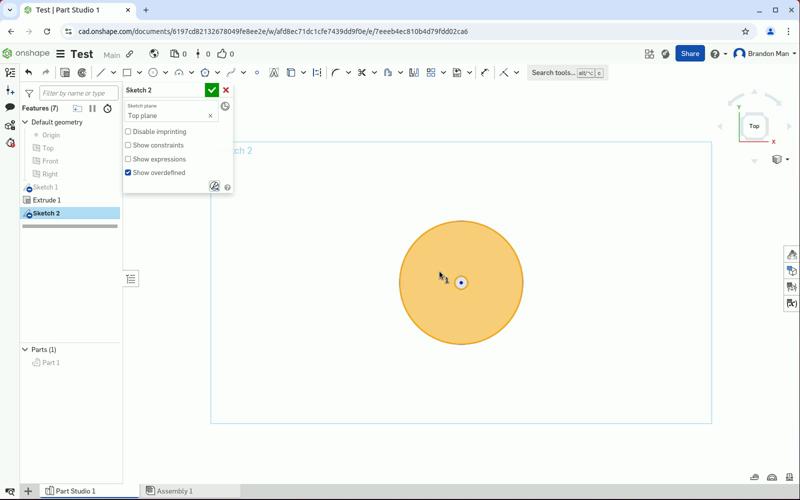
mouse_move(73, 352)
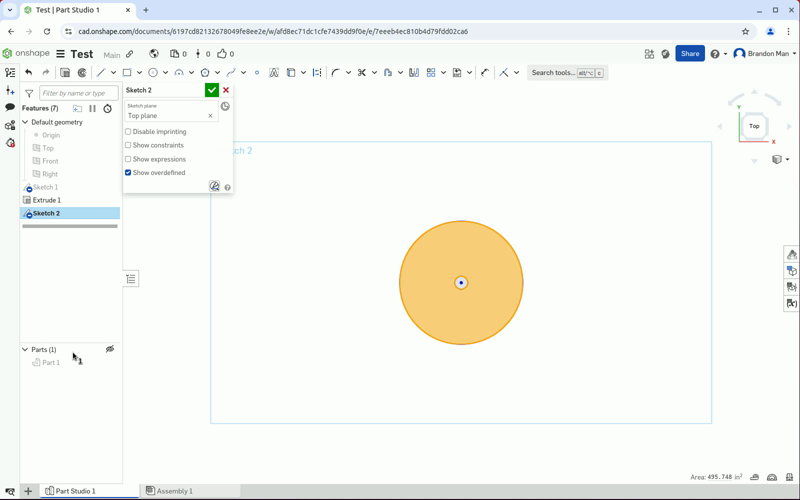
key(shift+y)
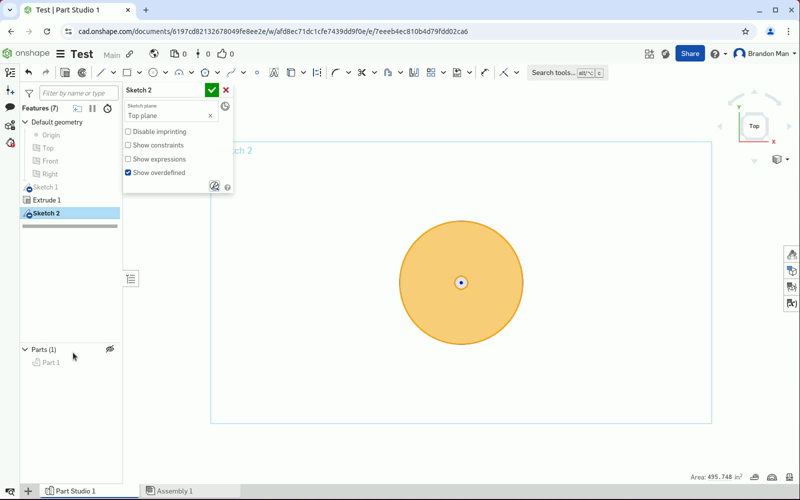
key(shift+e)
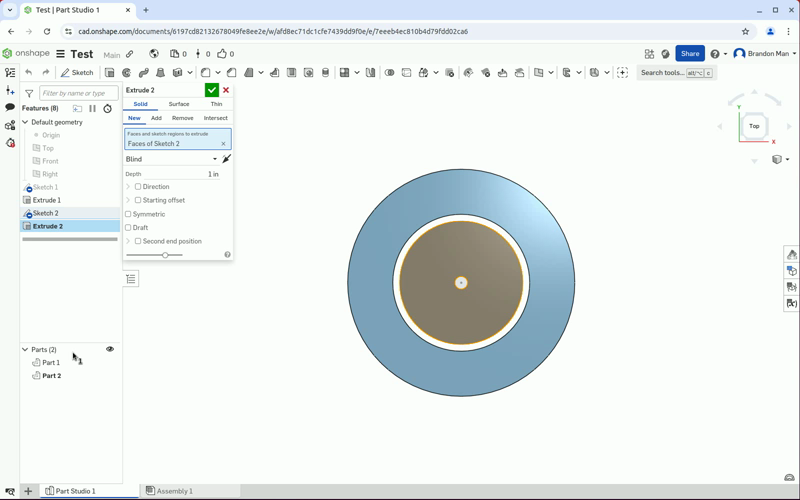
mouse_move(143, 106)
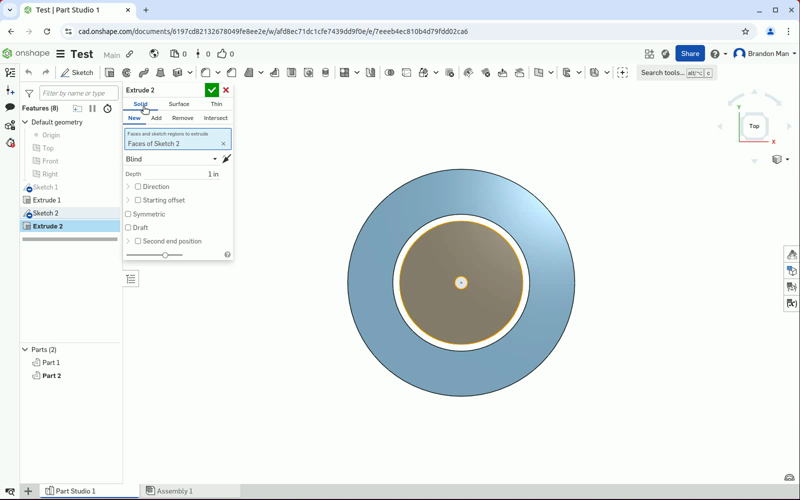
click(143, 106)
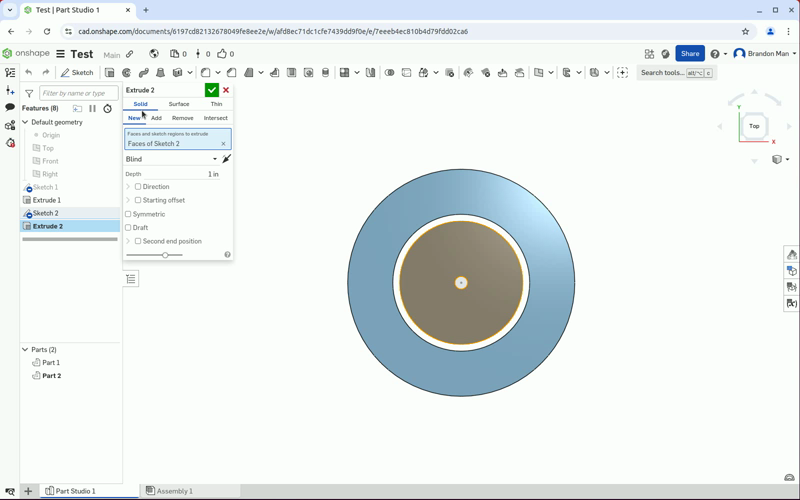
mouse_move(137, 120)
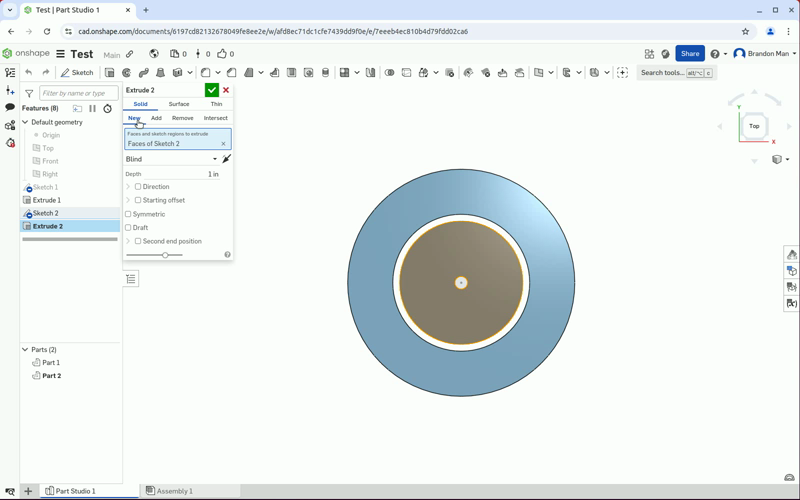
click(137, 120)
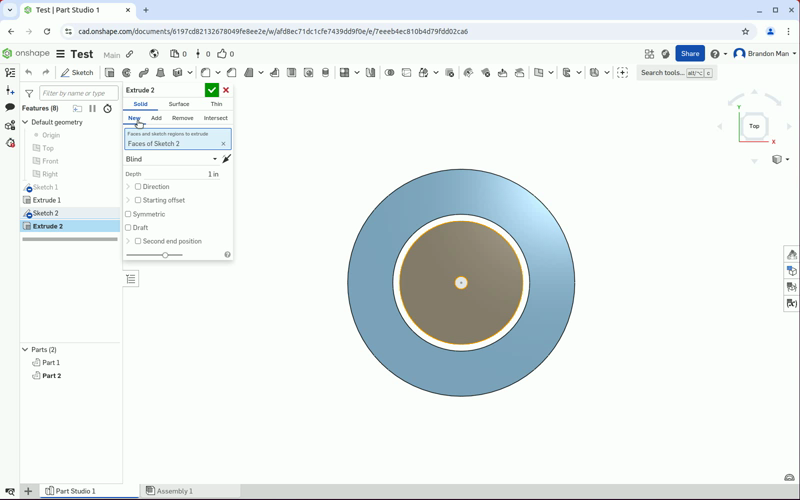
key(tab, 4)
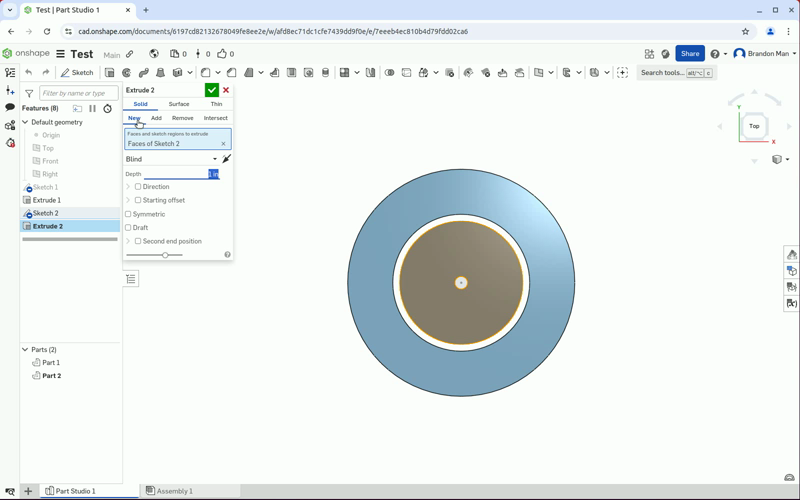
text(1.685)
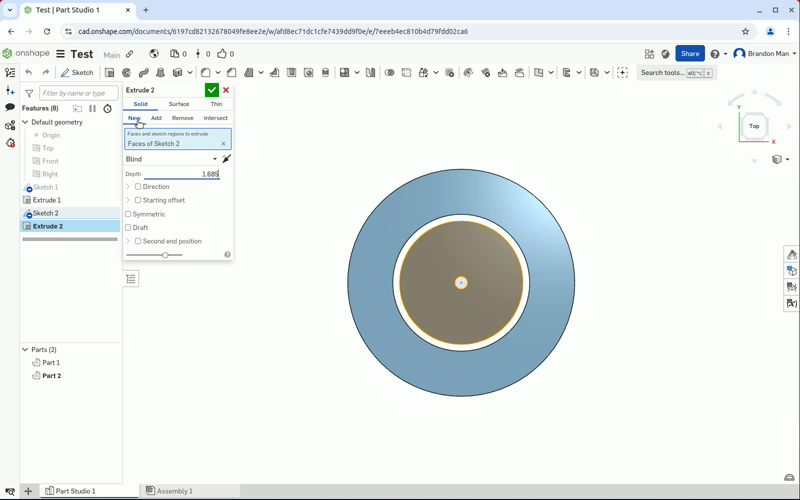
key(enter)
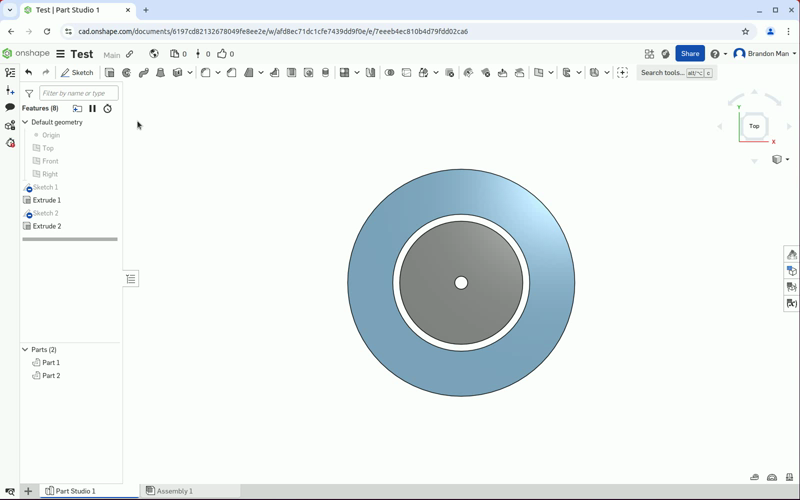
key(shift+h)
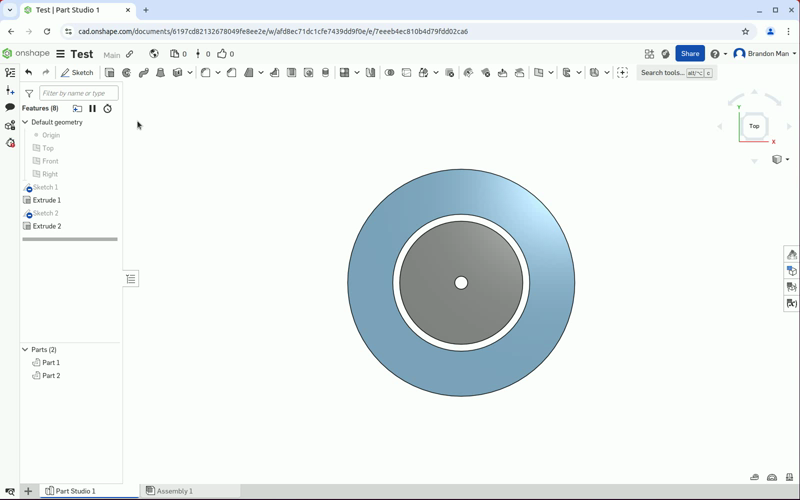
key(shift+h)
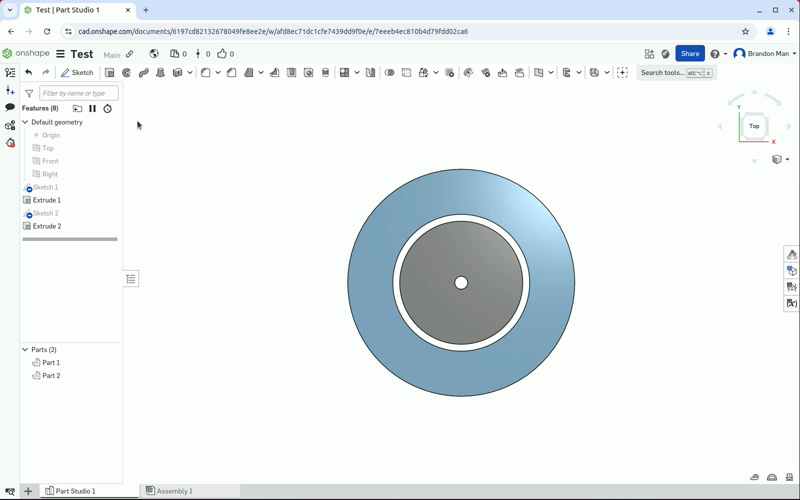
mouse_move(73, 189)
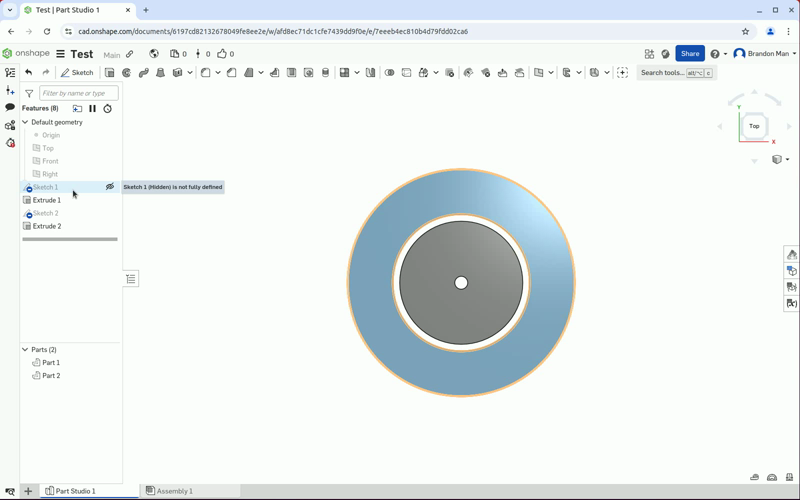
click(73, 189)
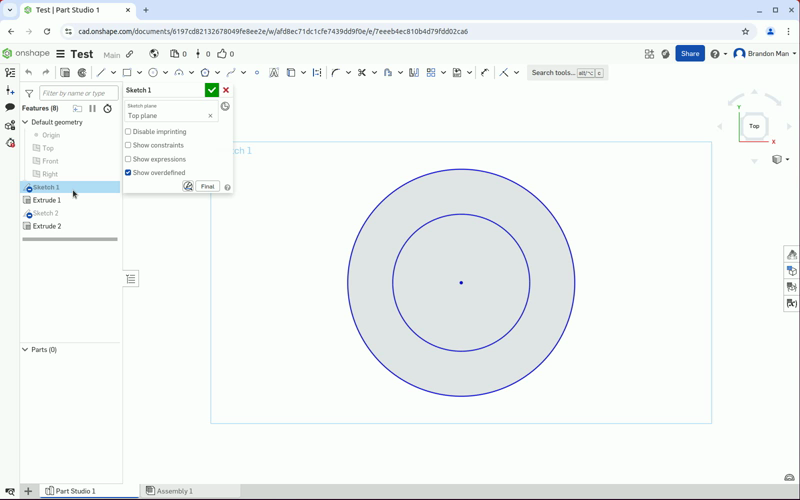
mouse_move(229, 92)
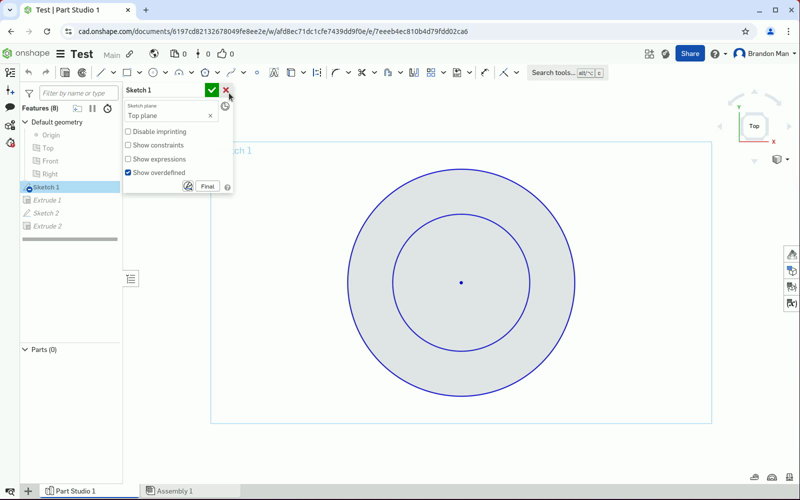
click(229, 92)
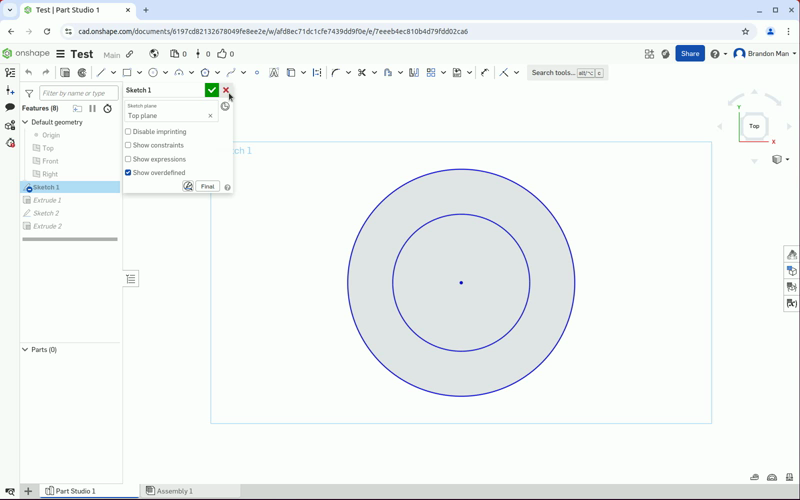
key(shift+s)
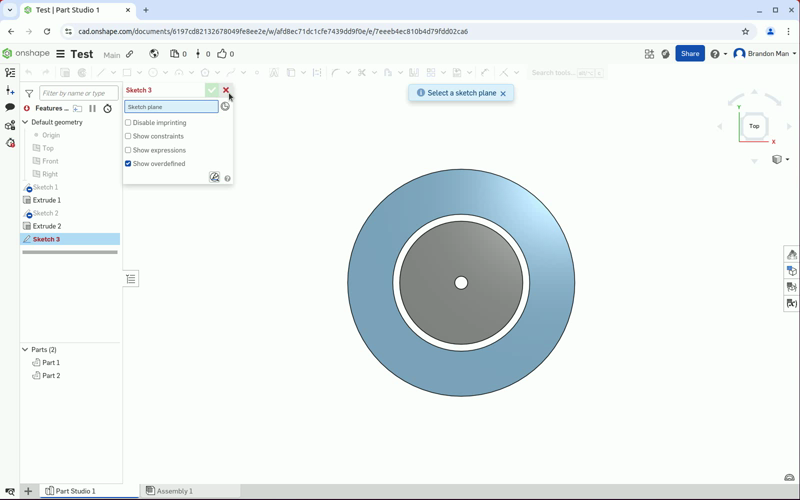
mouse_move(73, 150)
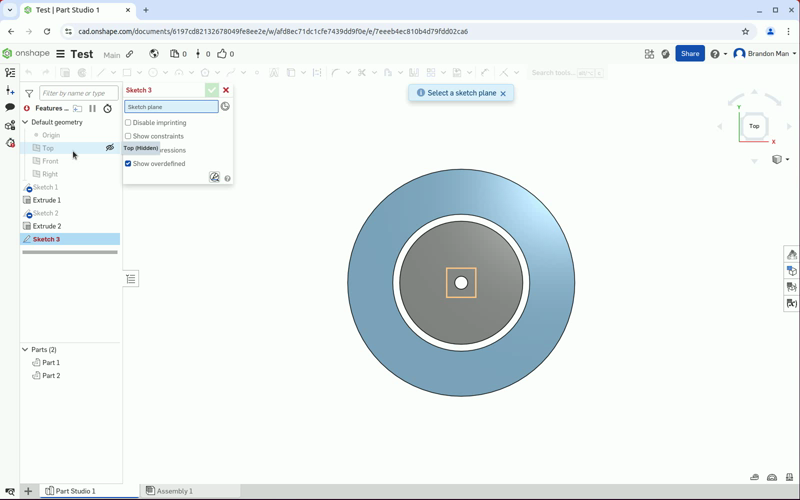
click(73, 150)
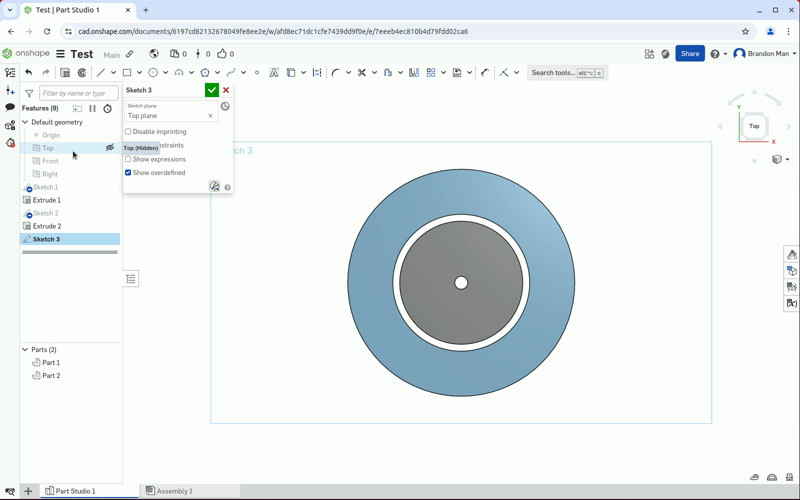
mouse_move(73, 352)
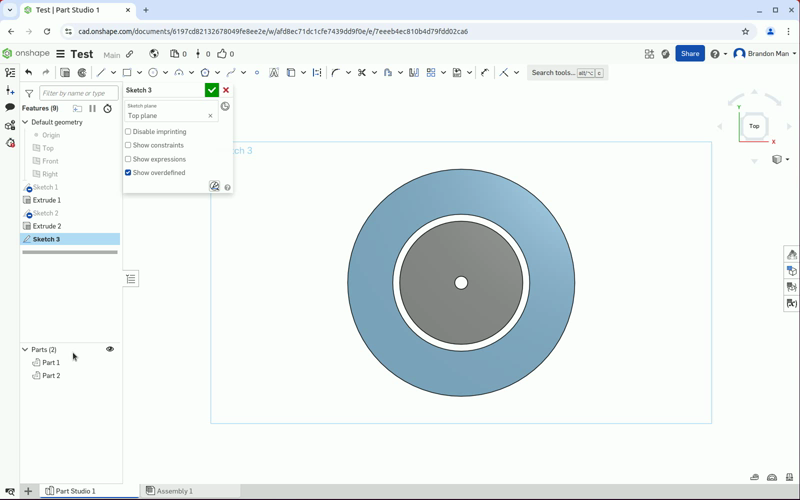
key(y)
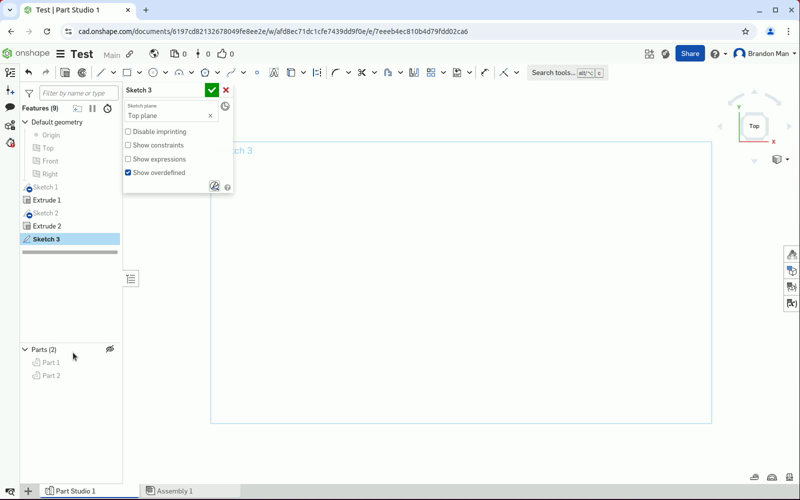
key(c)
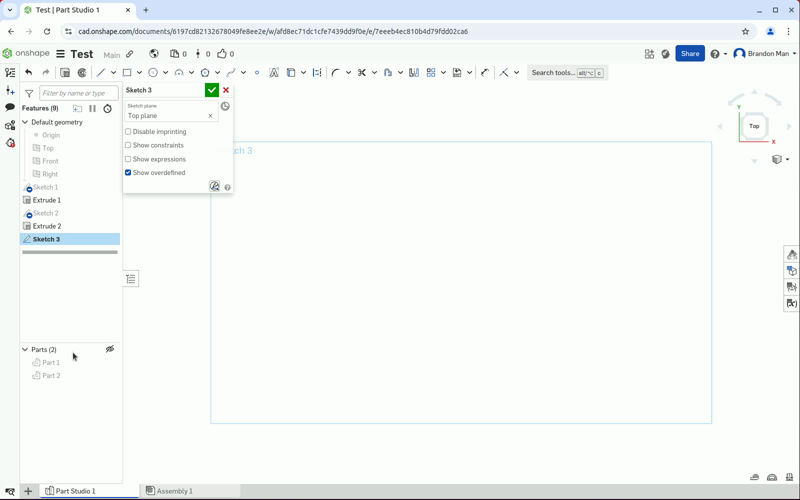
key_down(shift)
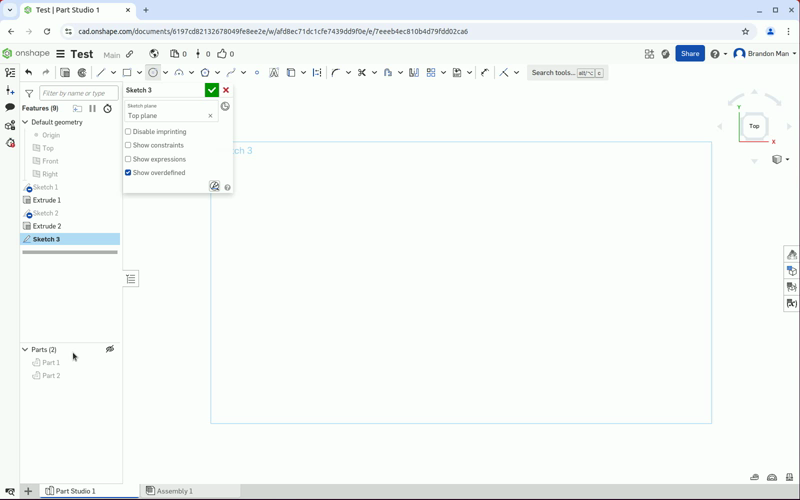
mouse_move(461, 282)
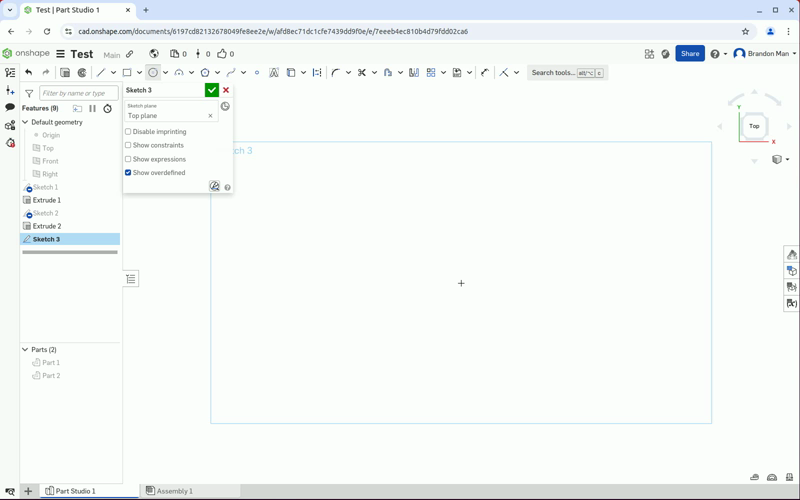
click(461, 282)
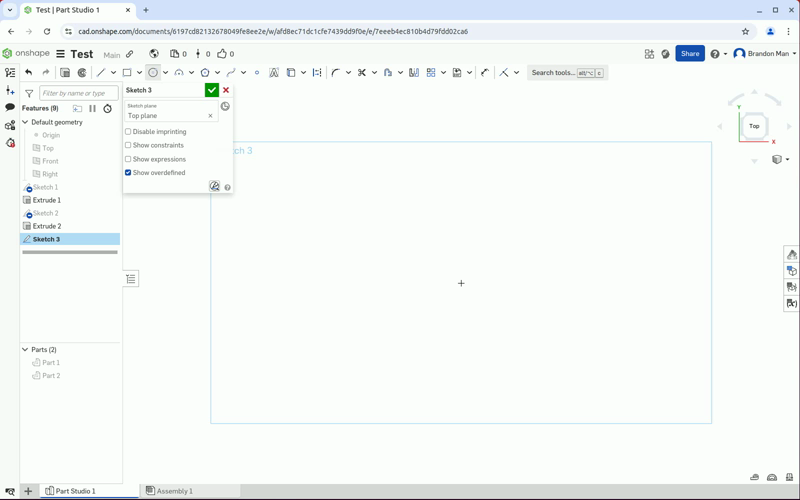
key_up(shift)
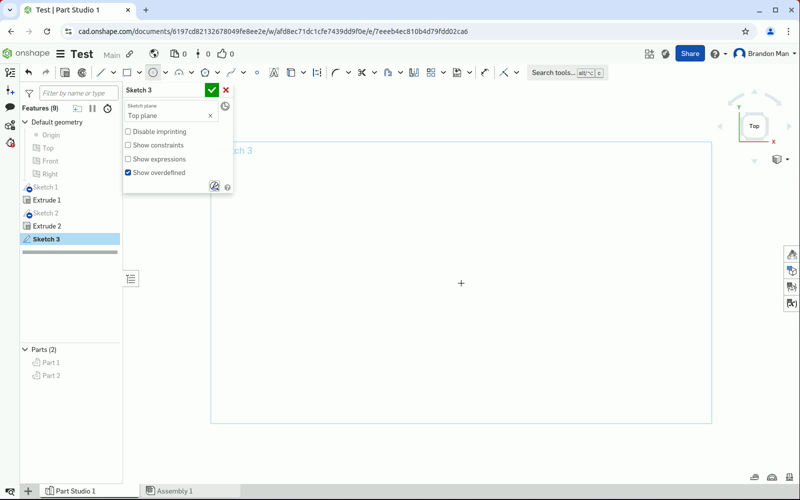
mouse_move(531, 282)
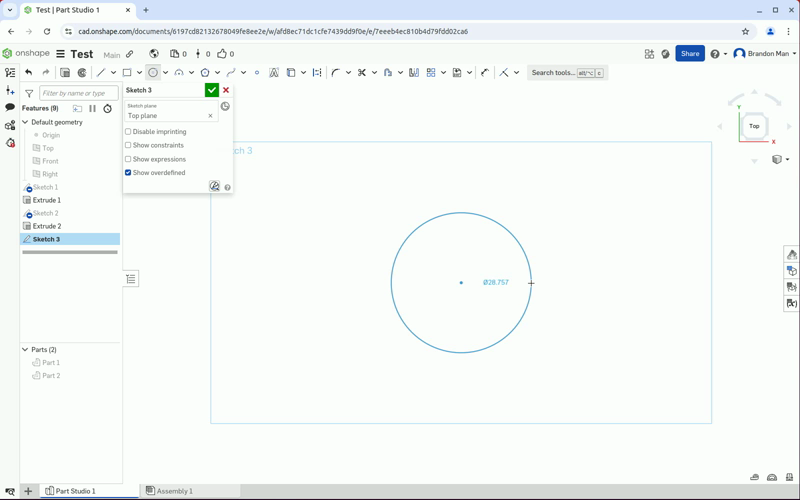
click(531, 282)
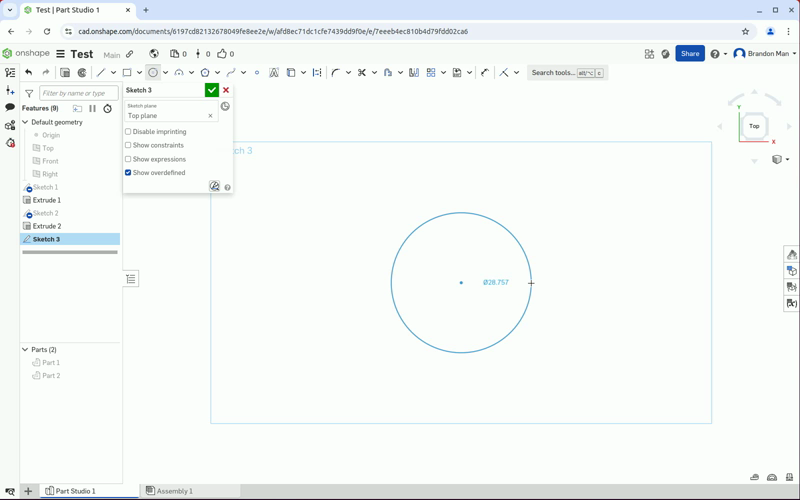
key(esc)
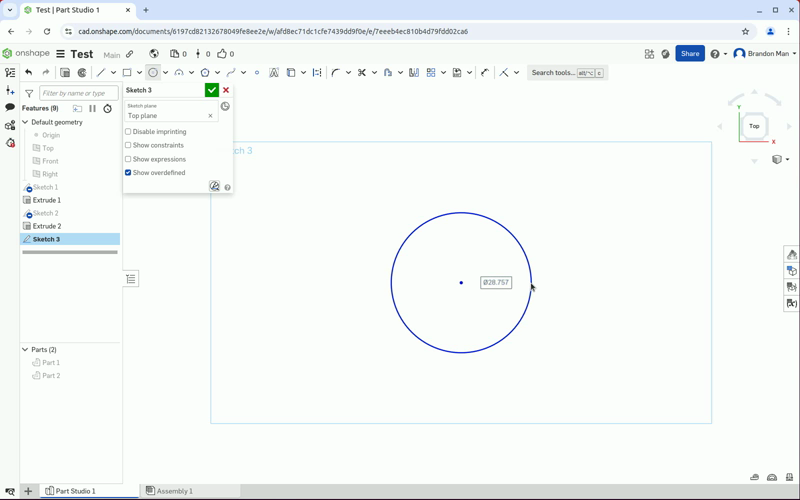
key(c)
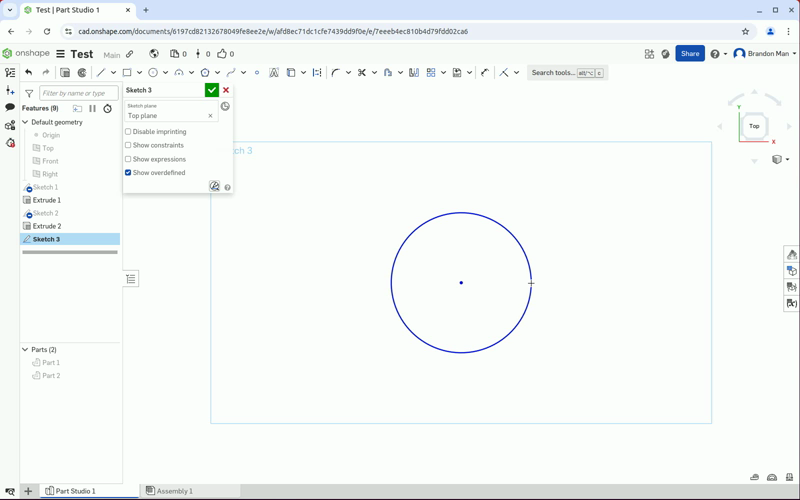
key_down(shift)
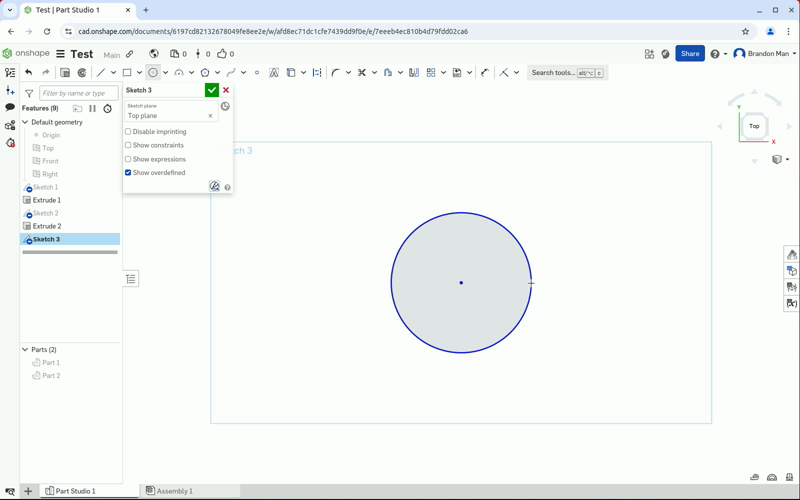
mouse_move(461, 282)
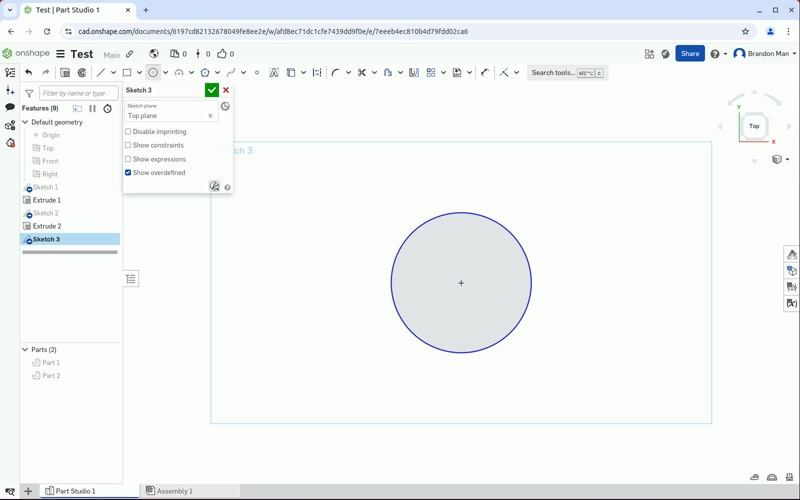
click(461, 282)
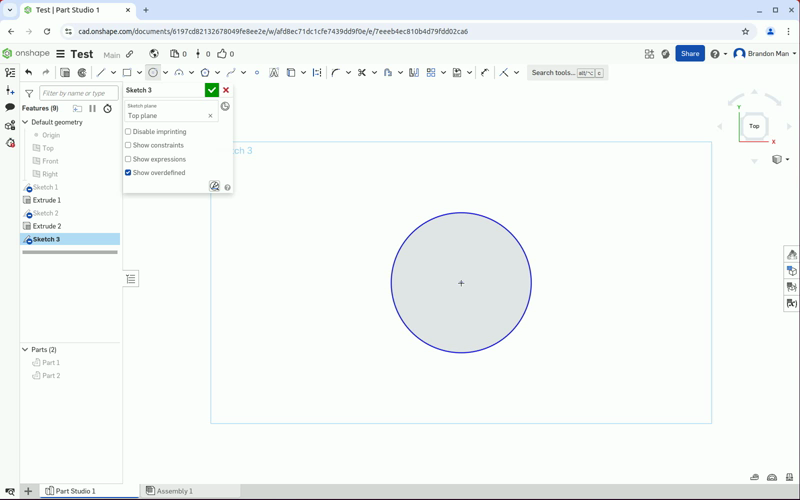
key_up(shift)
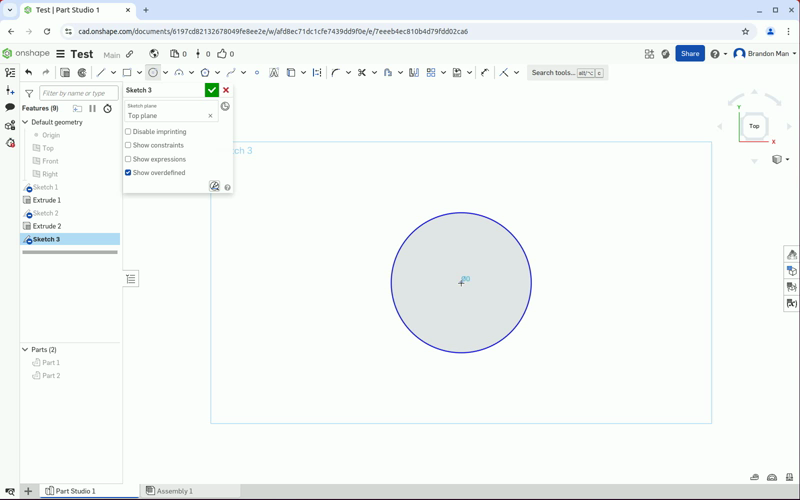
mouse_move(523, 282)
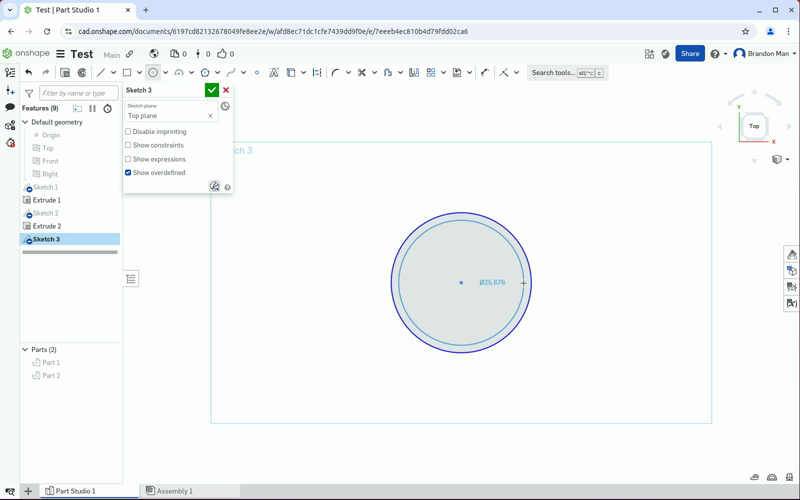
click(523, 282)
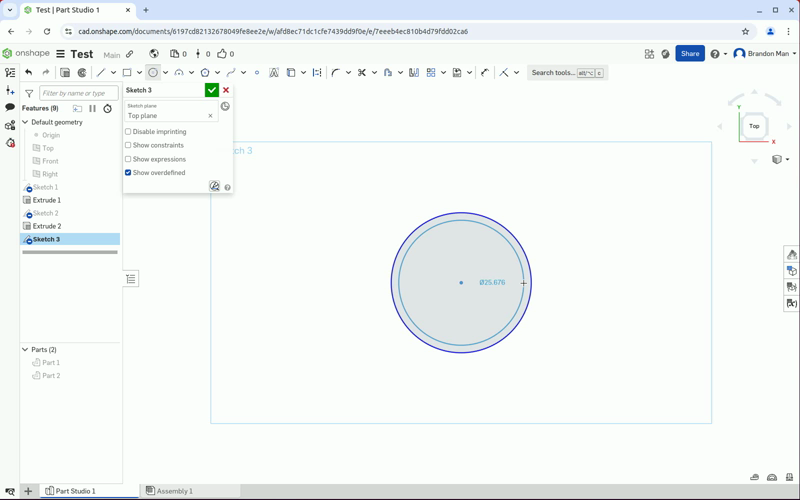
key(esc)
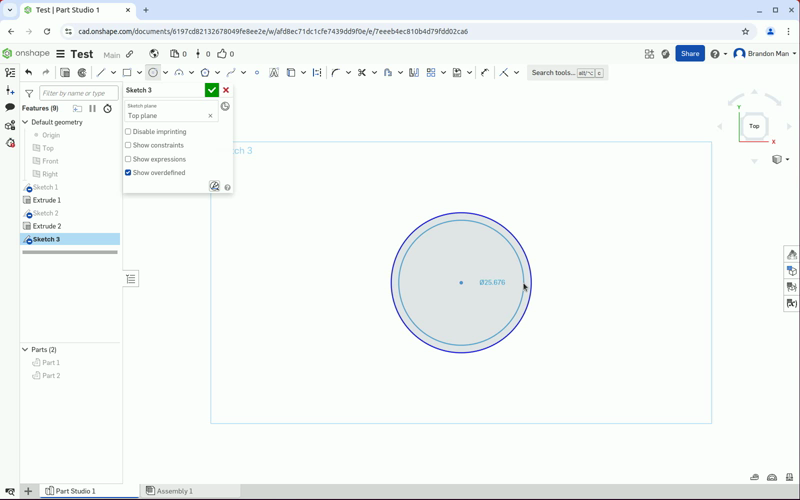
mouse_move(485, 220)
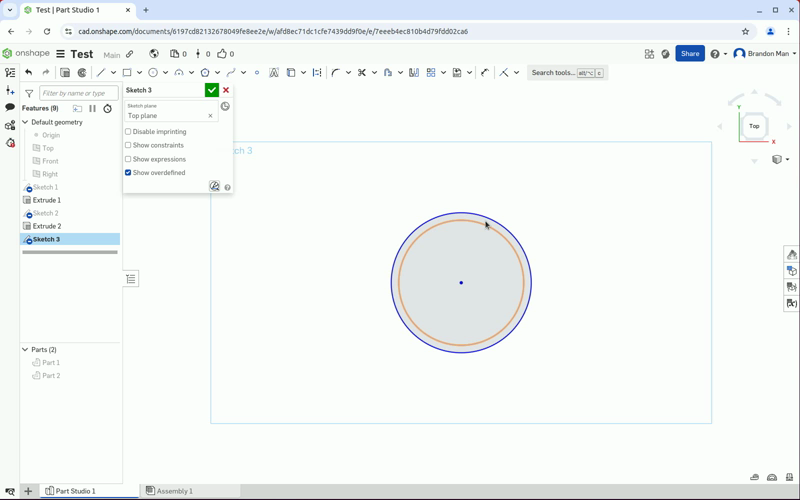
click(485, 220)
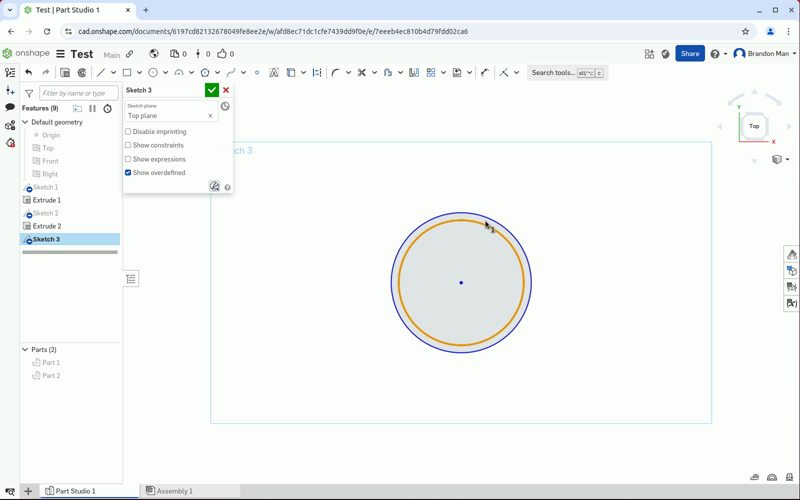
mouse_move(73, 352)
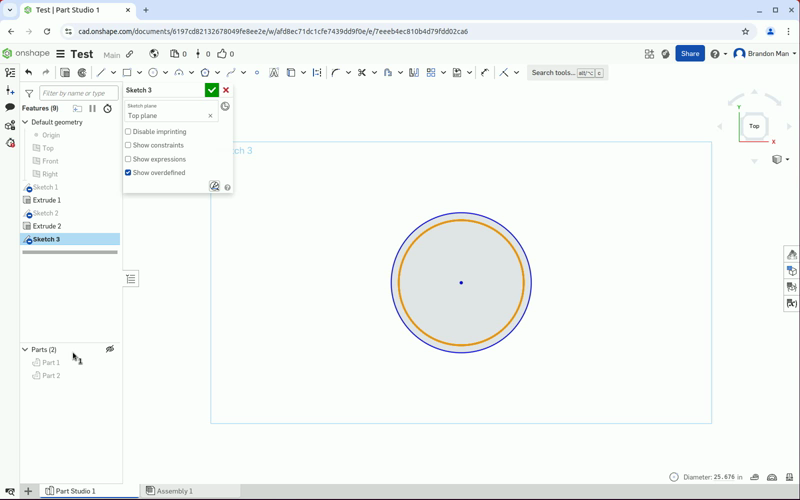
key(shift+y)
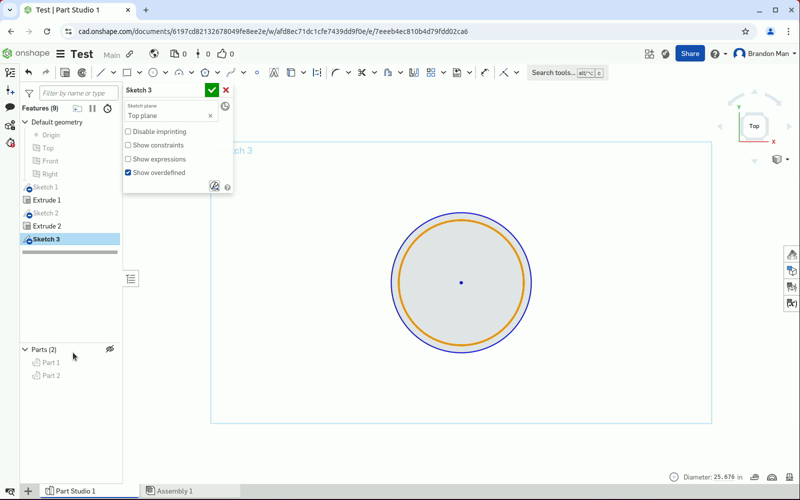
key(shift+e)
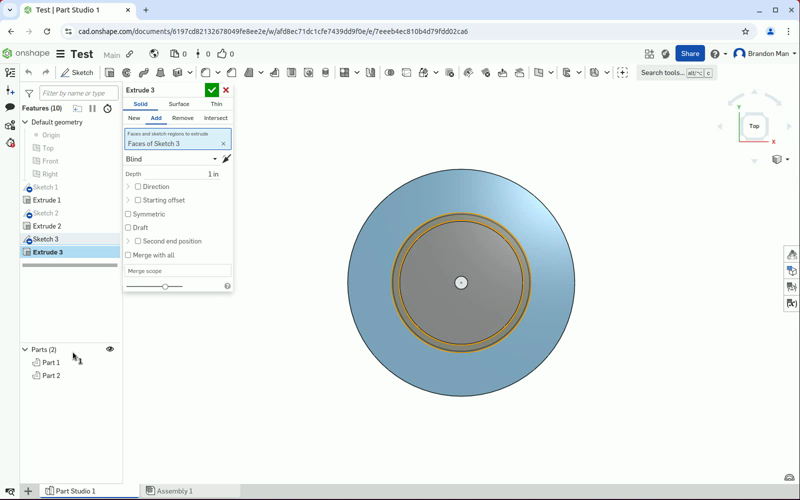
mouse_move(143, 106)
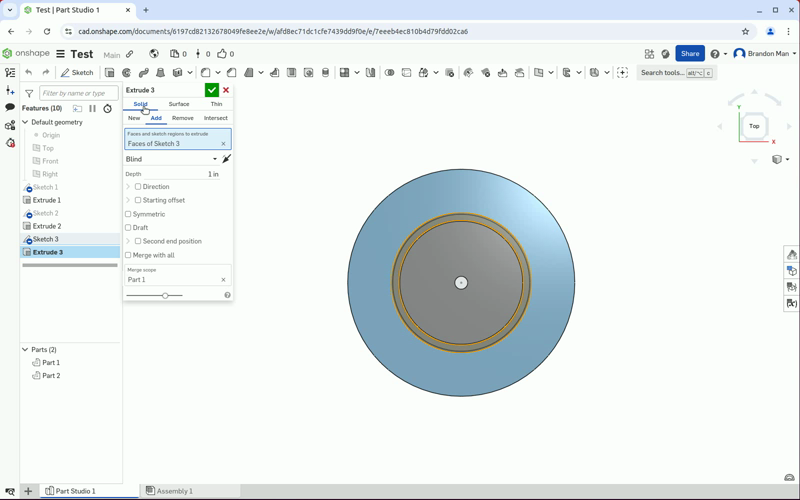
click(143, 106)
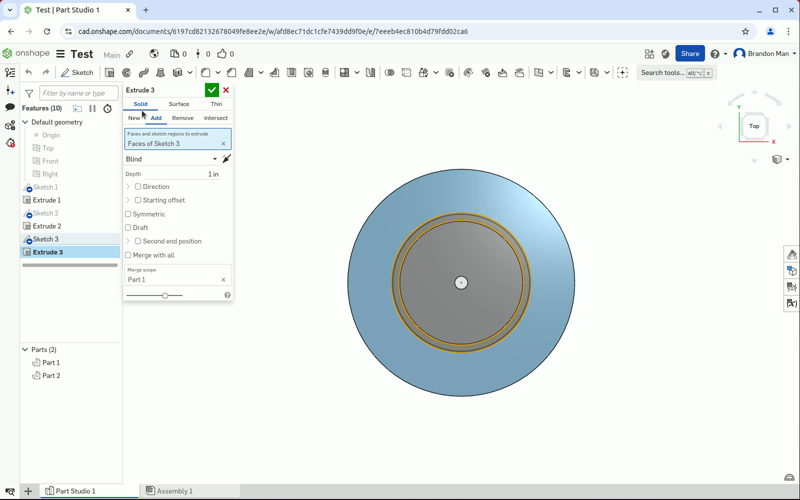
mouse_move(137, 120)
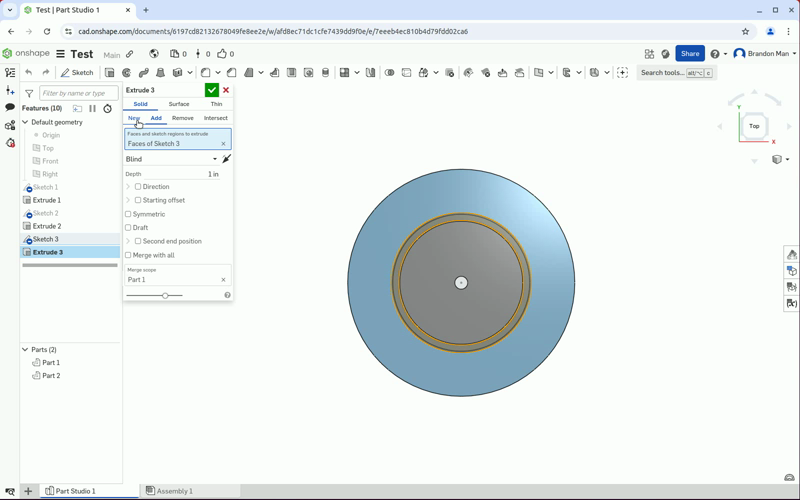
click(137, 120)
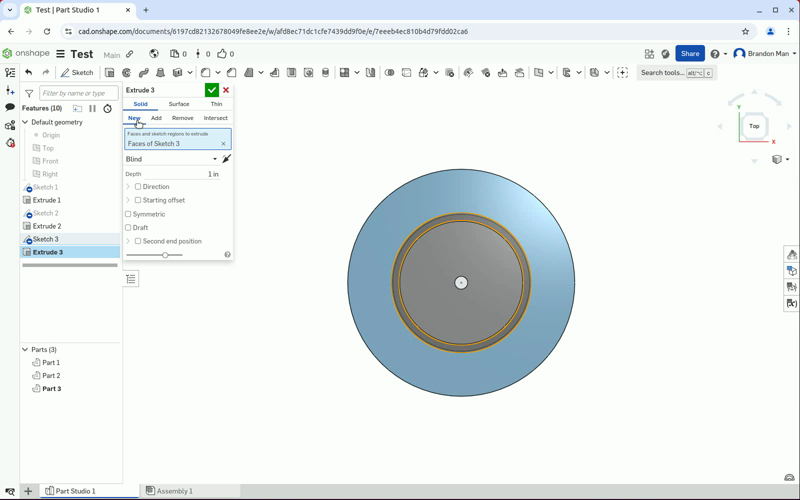
key(tab, 4)
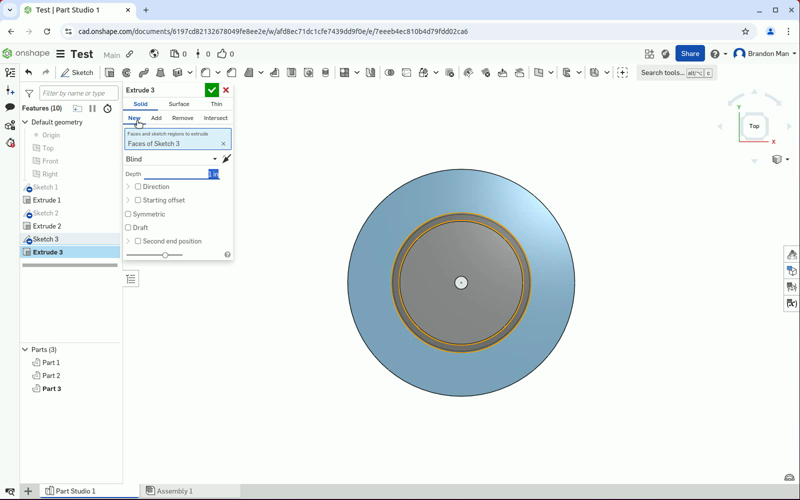
text(1.685)
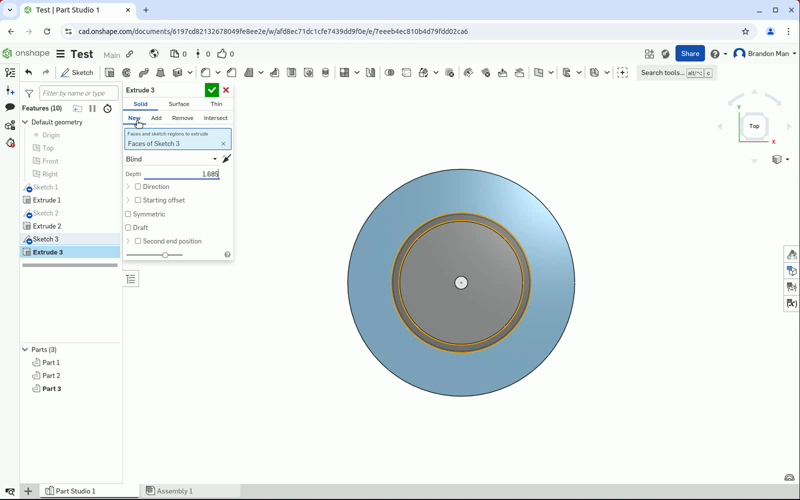
key(enter)
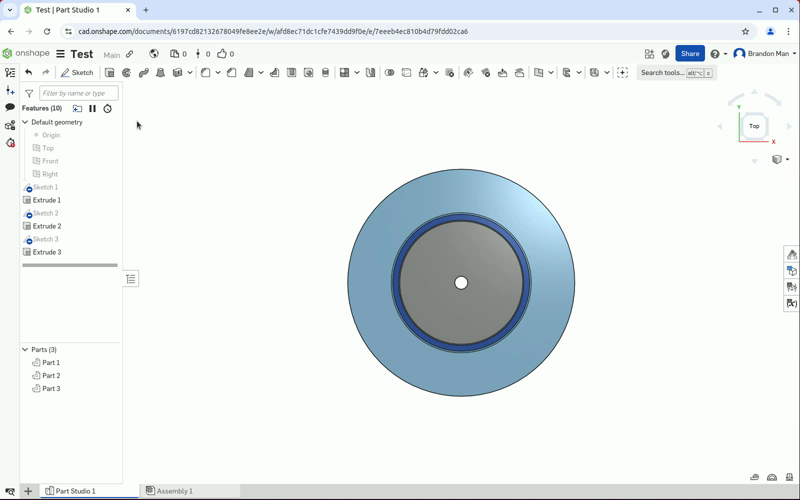
key(shift+h)
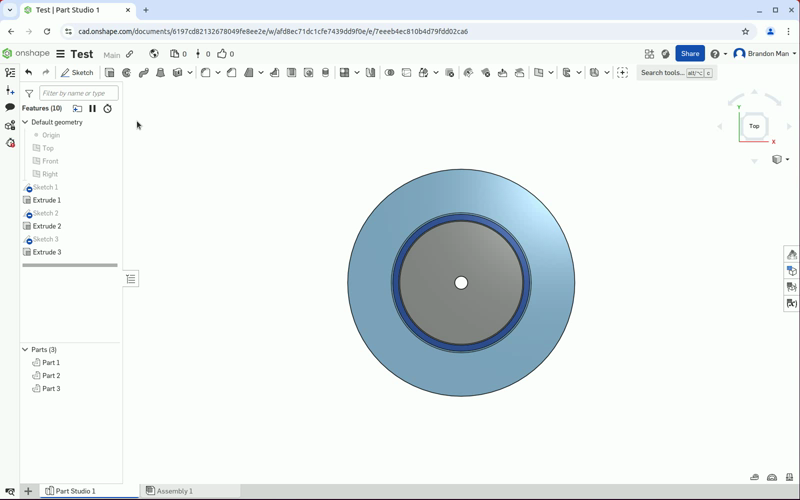
key(shift+h)
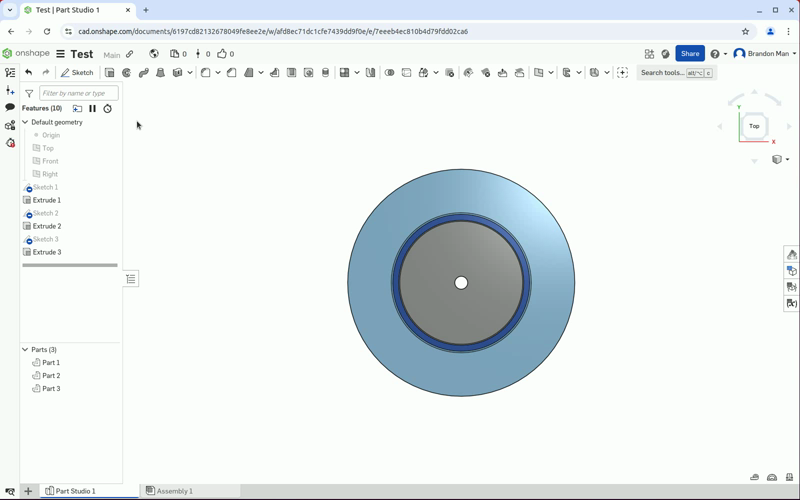
mouse_move(73, 189)
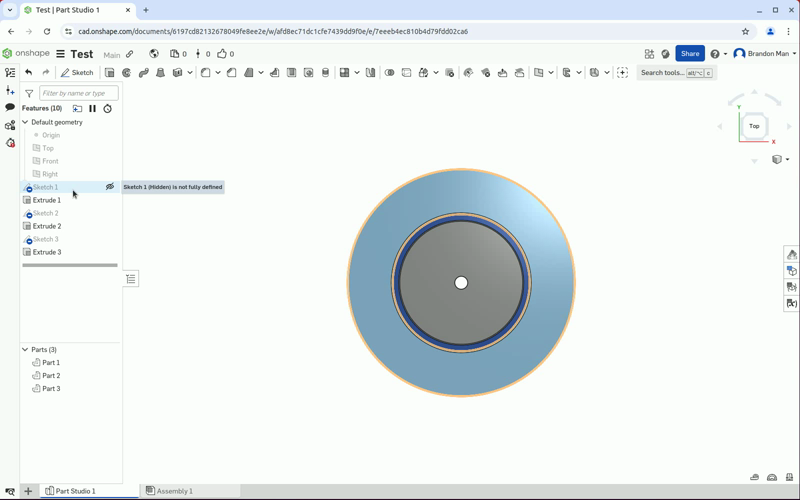
click(73, 189)
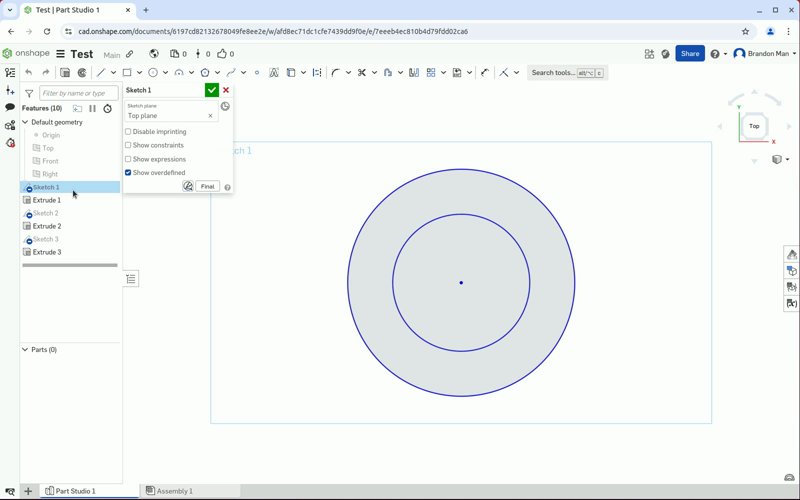
mouse_move(229, 92)
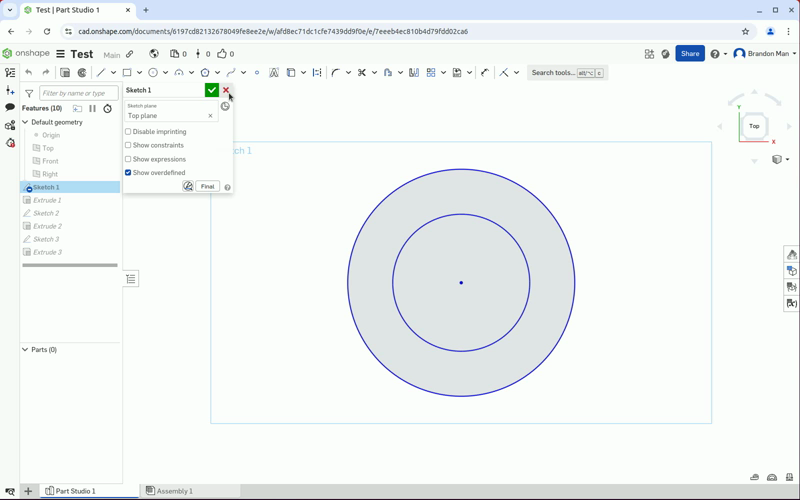
click(229, 92)
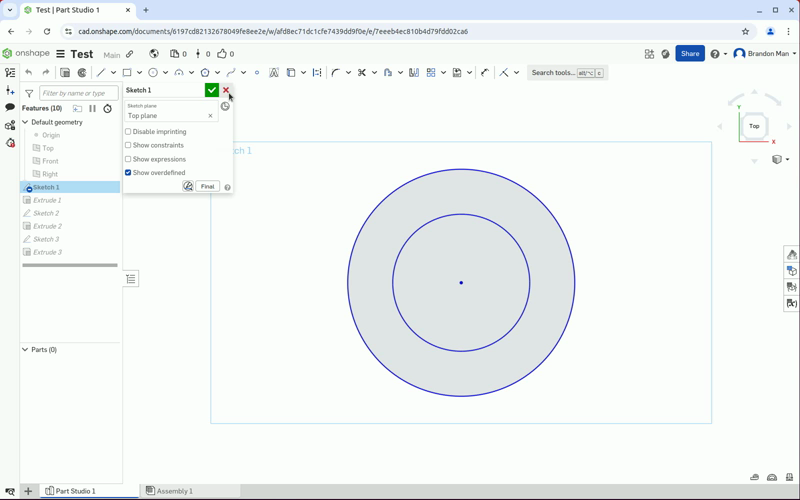
key(shift+s)
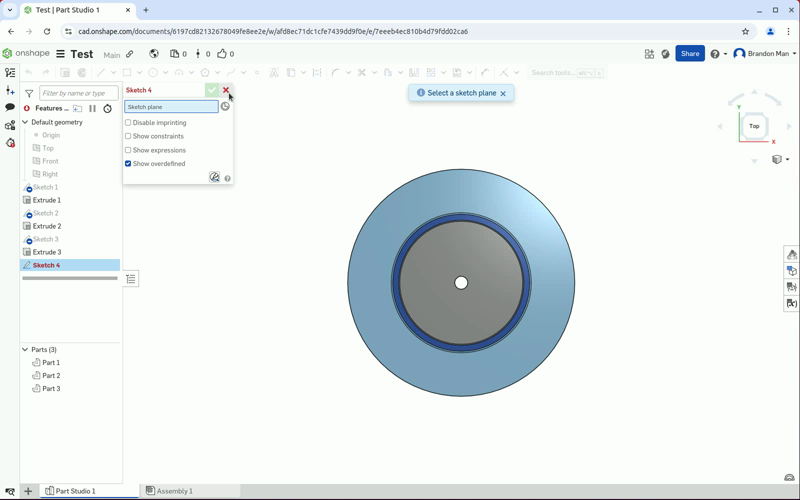
mouse_move(73, 150)
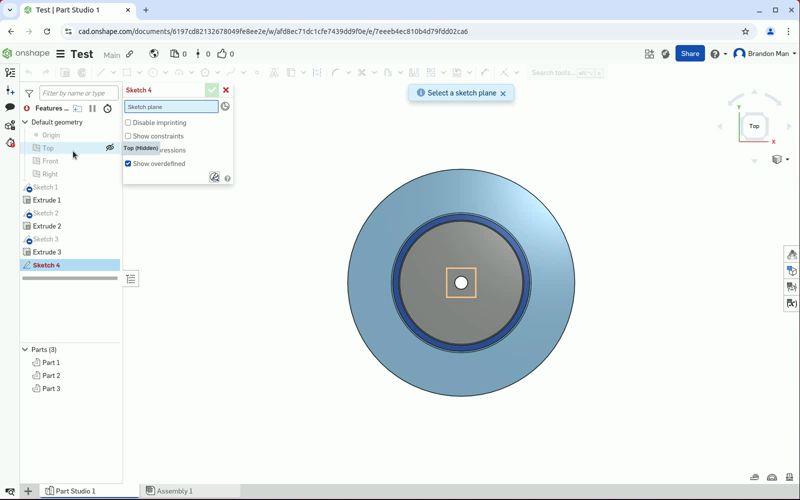
click(73, 150)
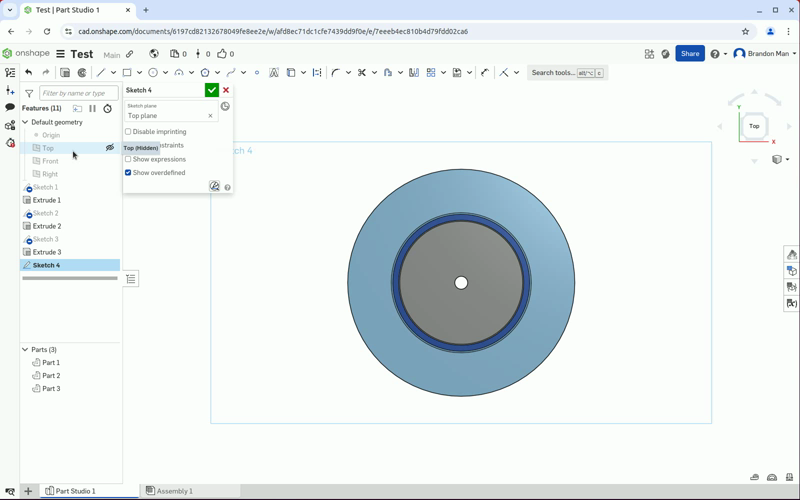
mouse_move(73, 352)
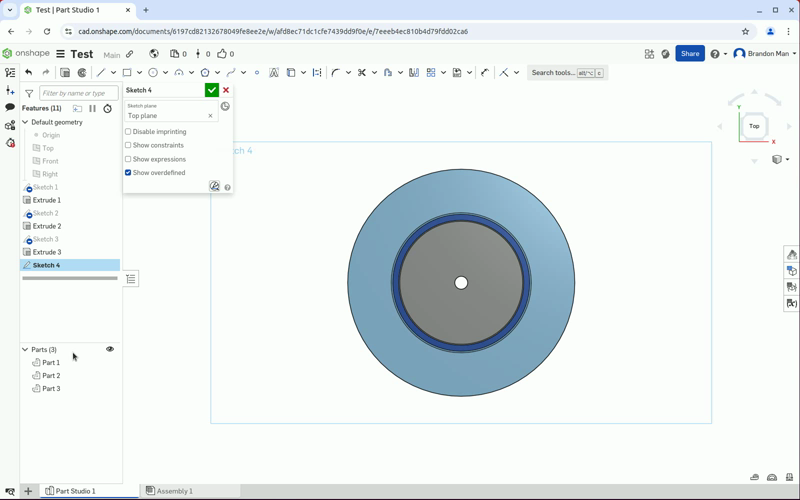
key(y)
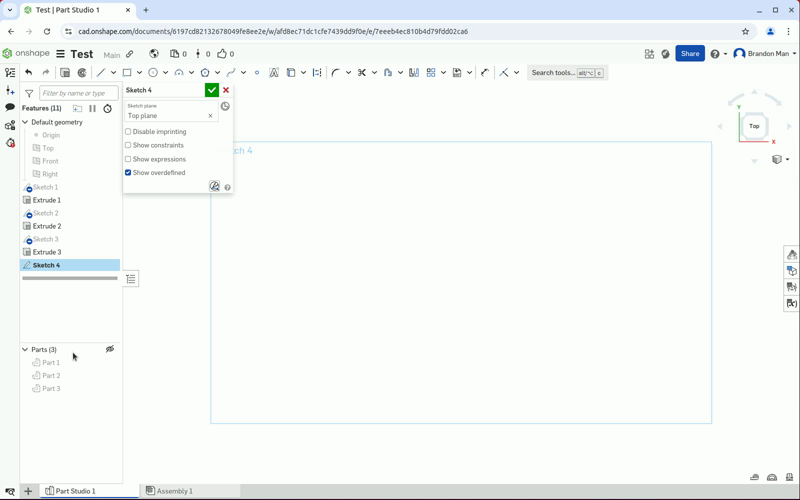
key(c)
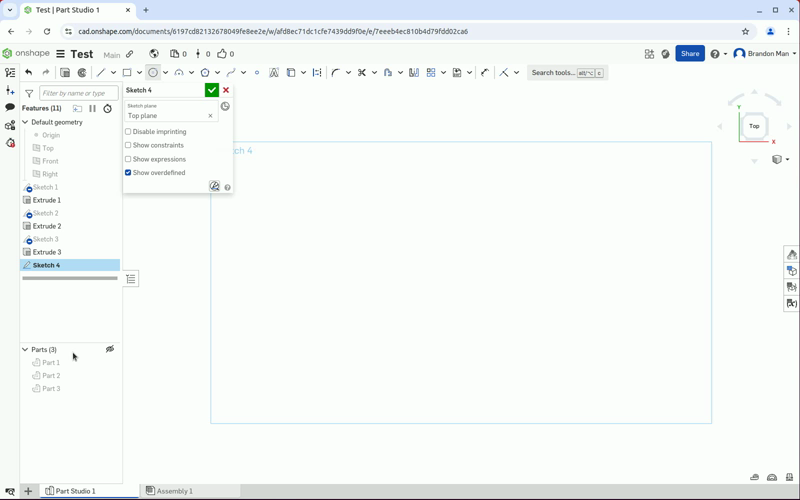
key_down(shift)
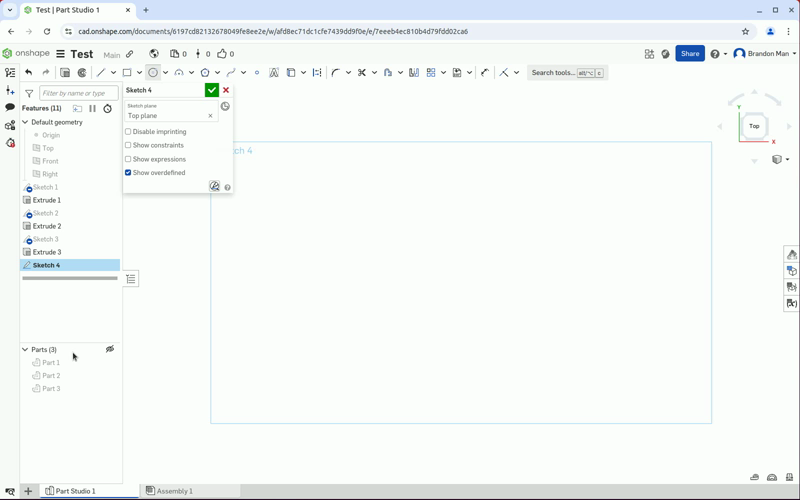
mouse_move(461, 282)
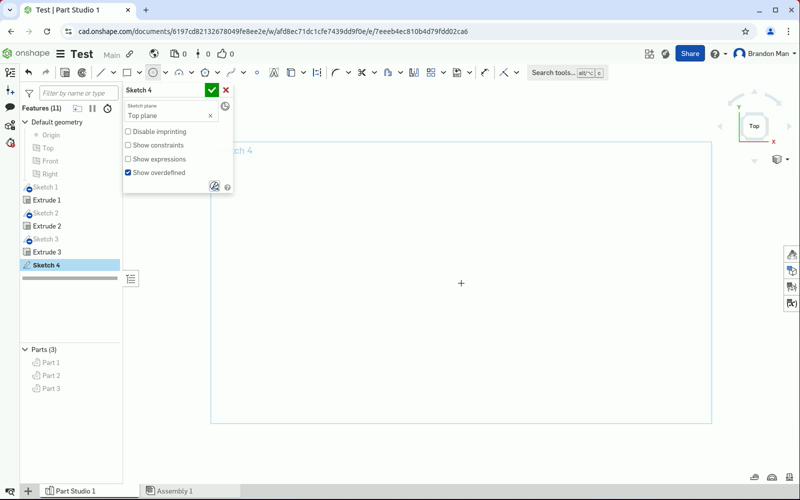
click(461, 282)
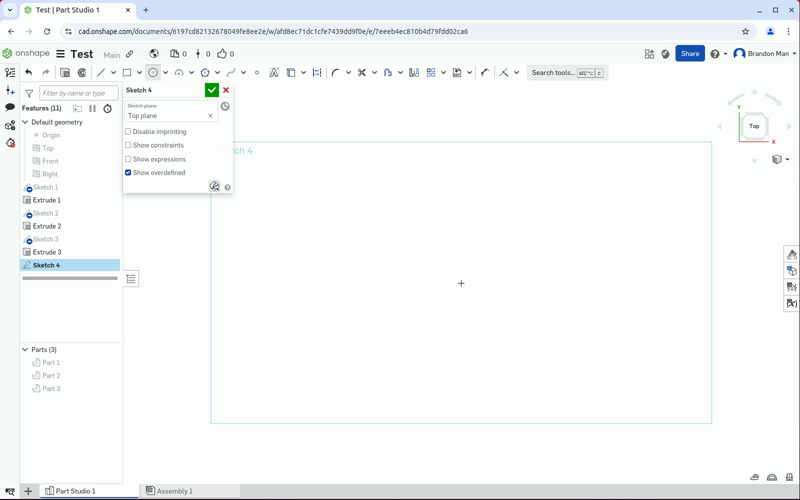
key_up(shift)
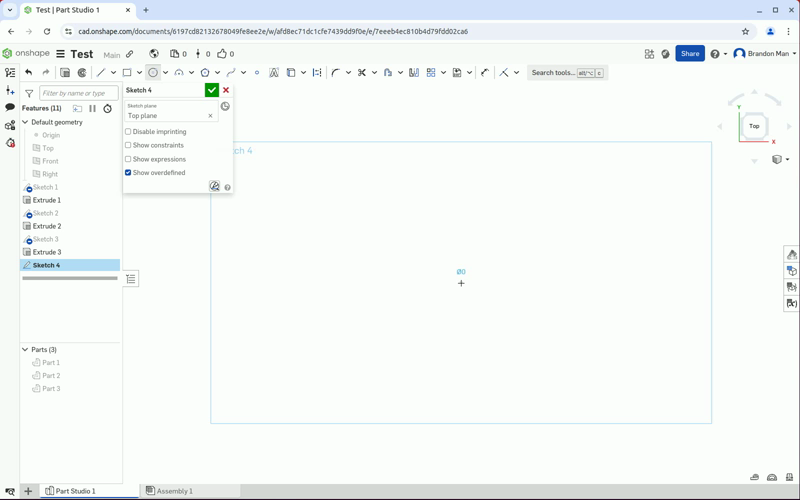
mouse_move(531, 282)
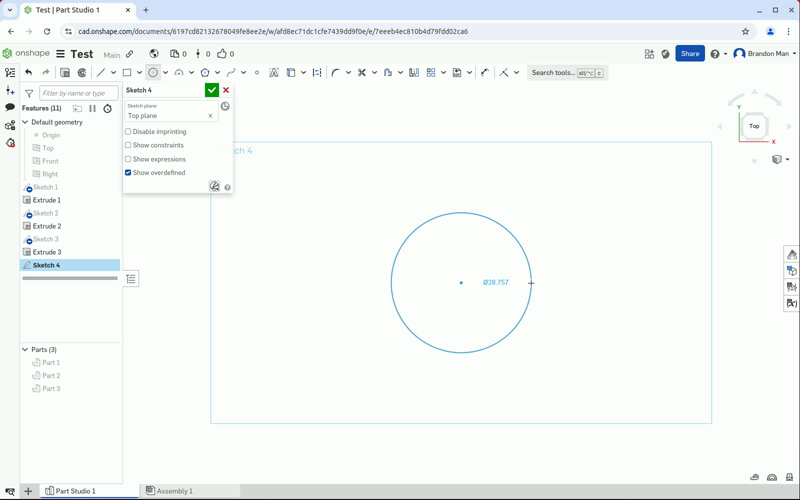
click(531, 282)
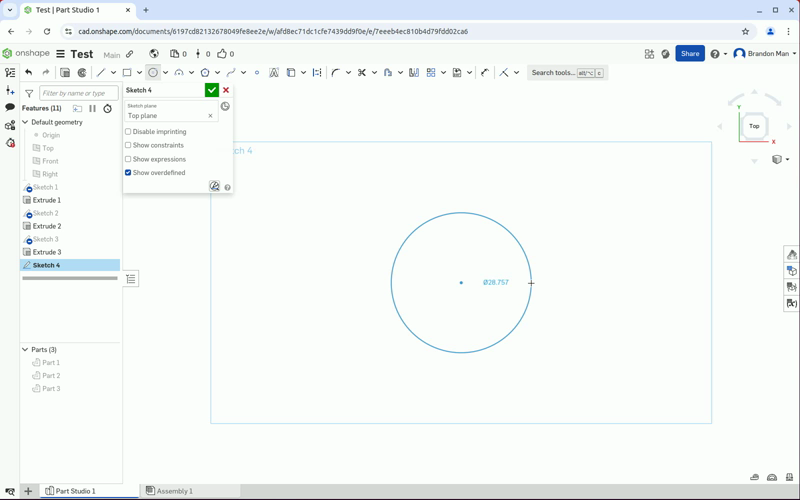
key(esc)
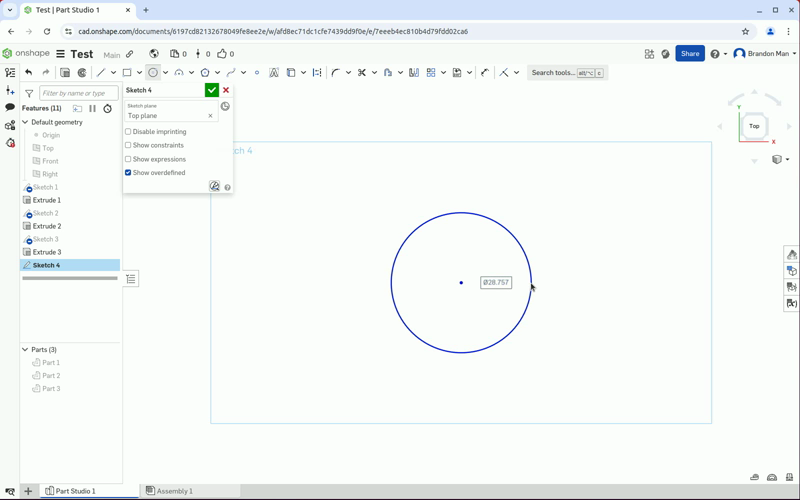
key(c)
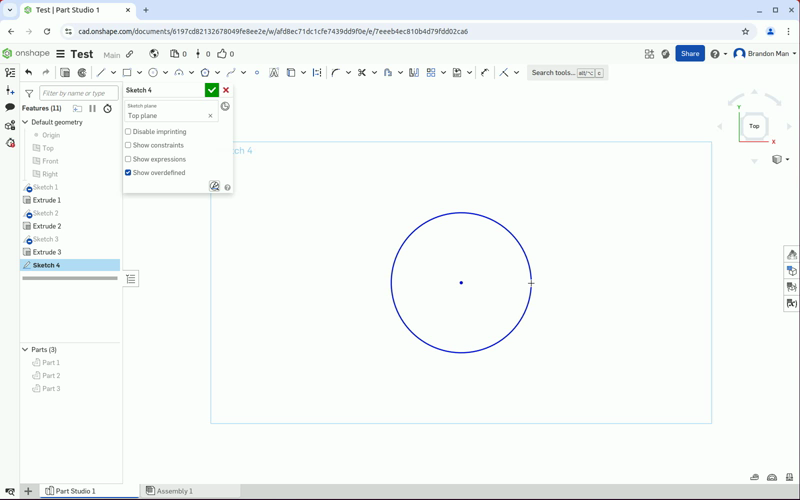
key_down(shift)
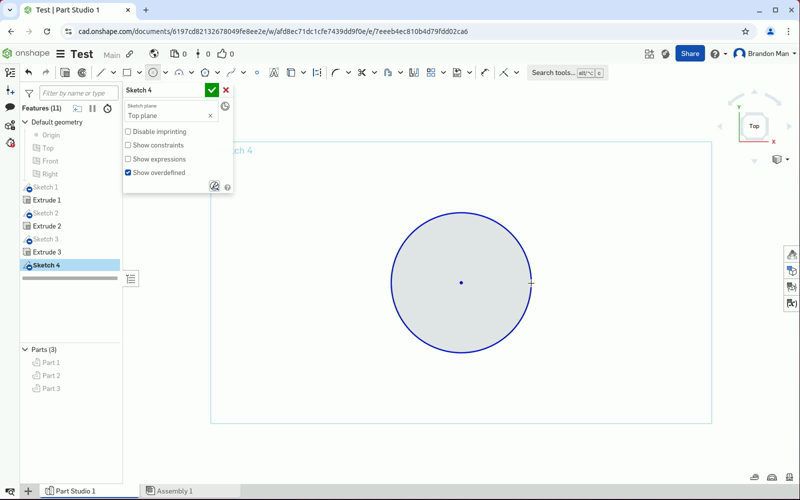
mouse_move(461, 282)
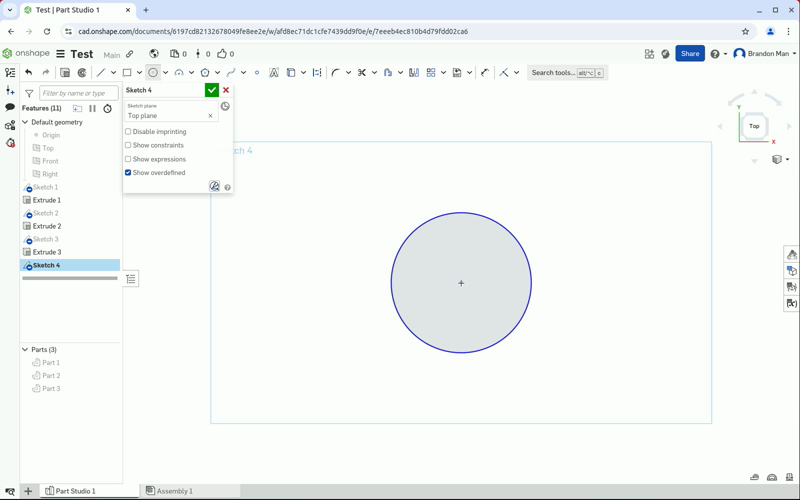
click(461, 282)
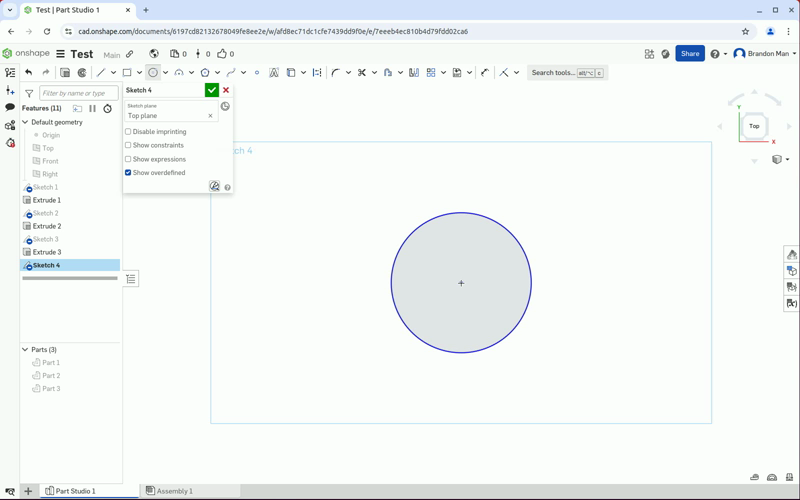
key_up(shift)
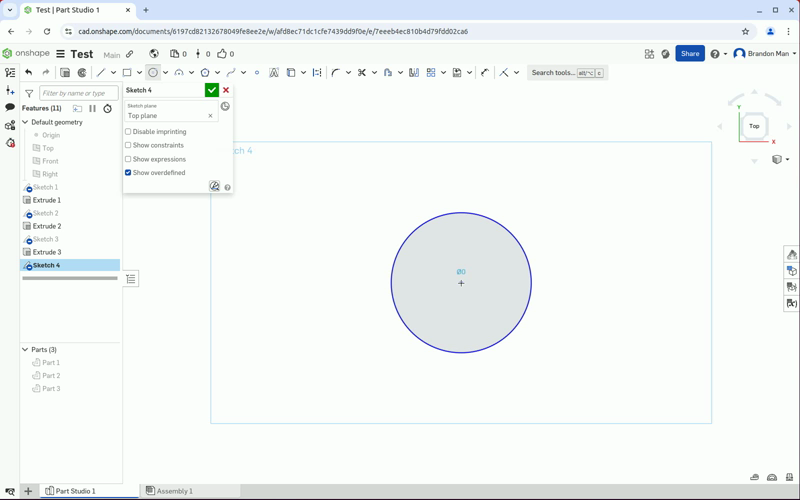
mouse_move(523, 282)
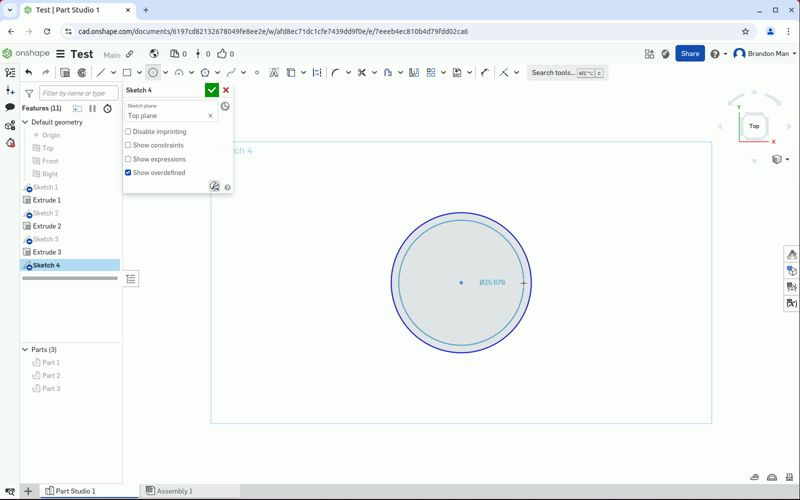
click(523, 282)
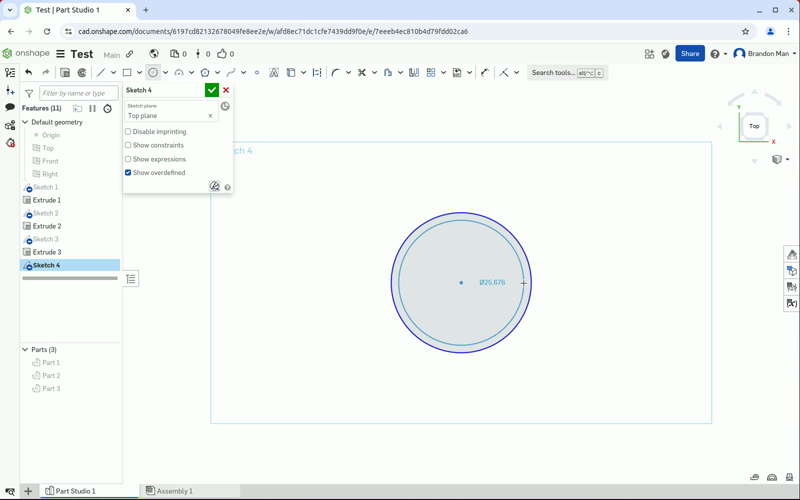
key(esc)
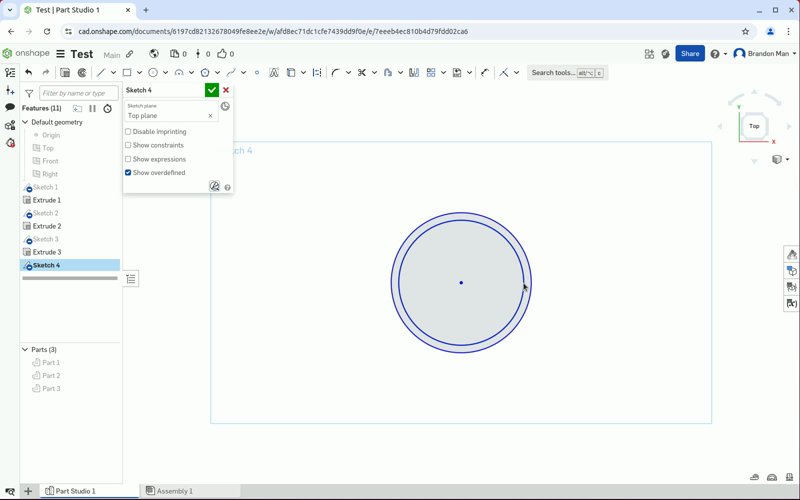
mouse_move(461, 215)
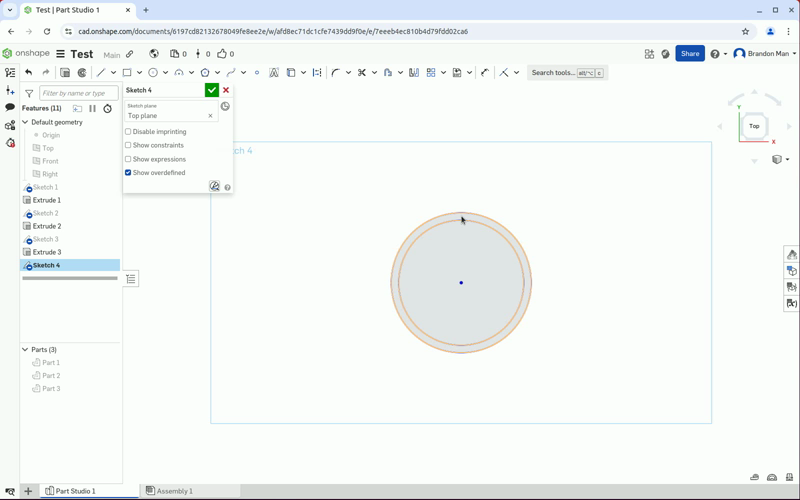
click(461, 215)
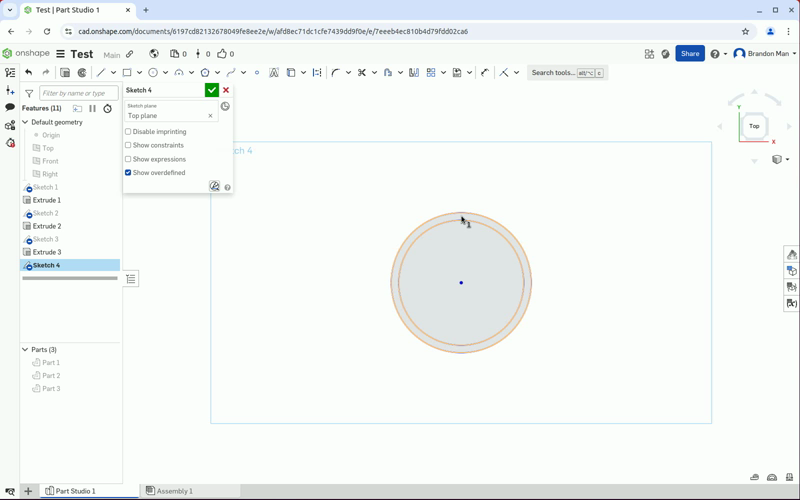
mouse_move(73, 352)
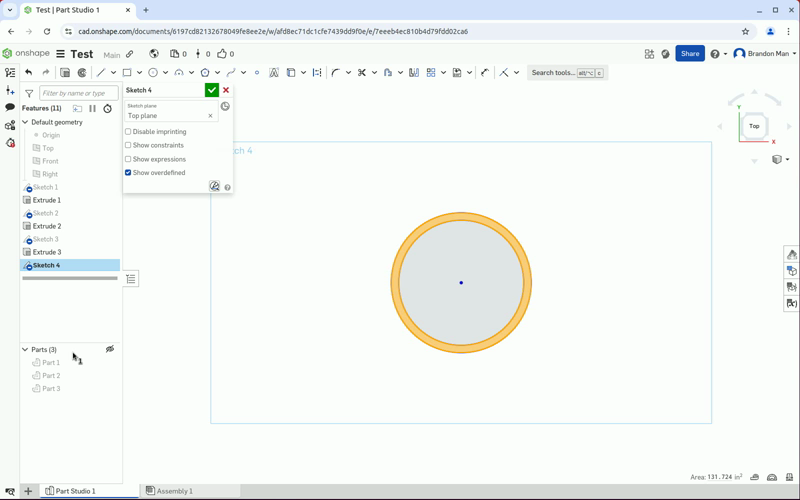
key(shift+y)
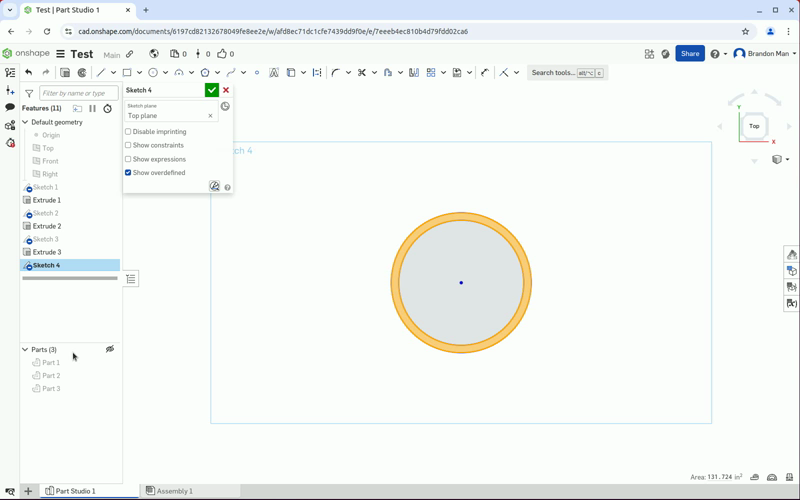
key(shift+e)
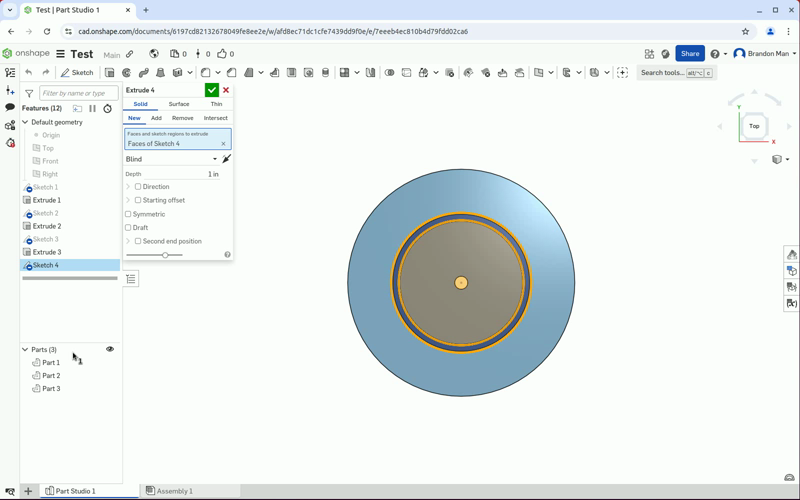
mouse_move(143, 106)
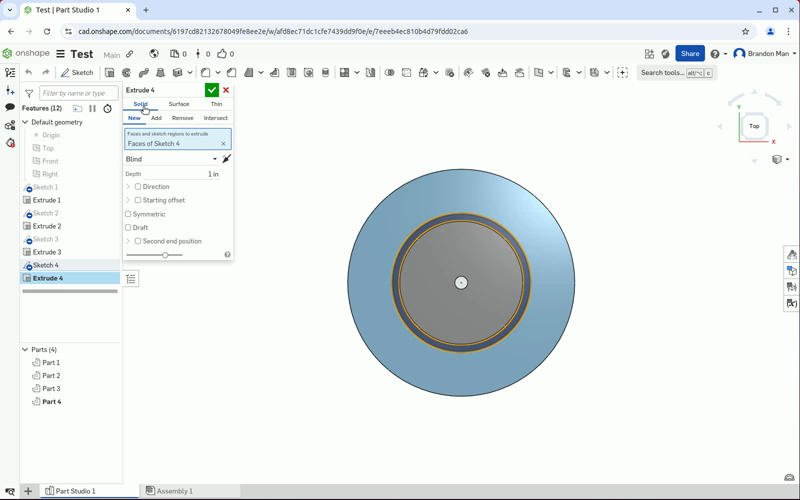
click(143, 106)
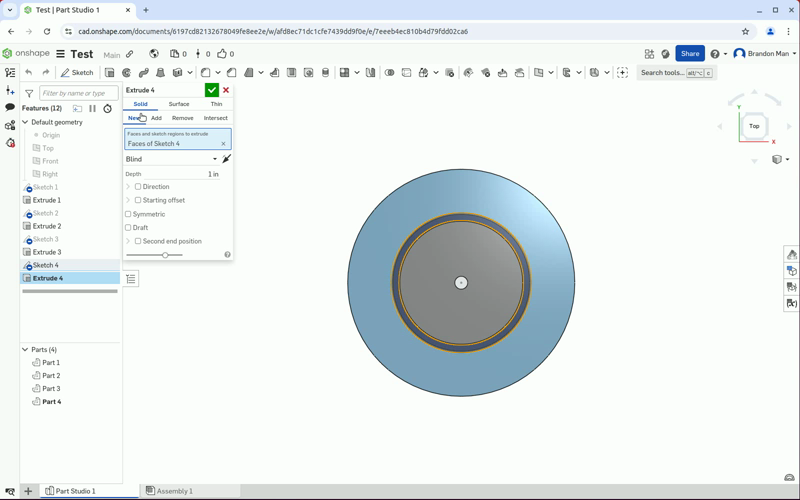
mouse_move(137, 120)
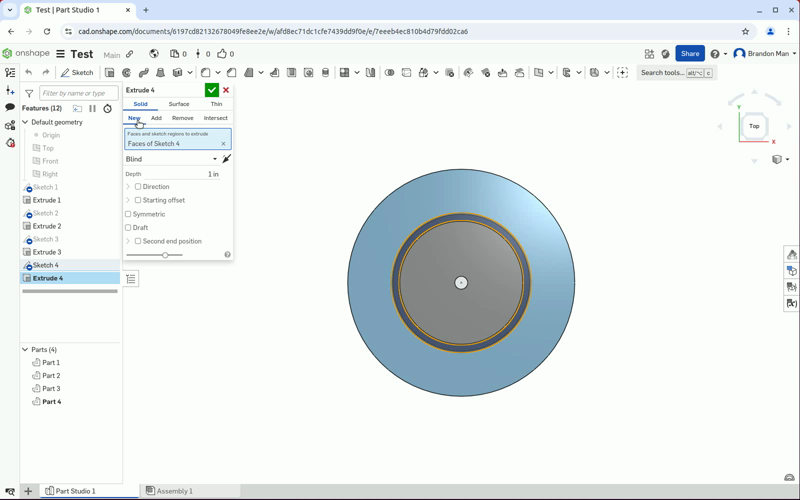
click(137, 120)
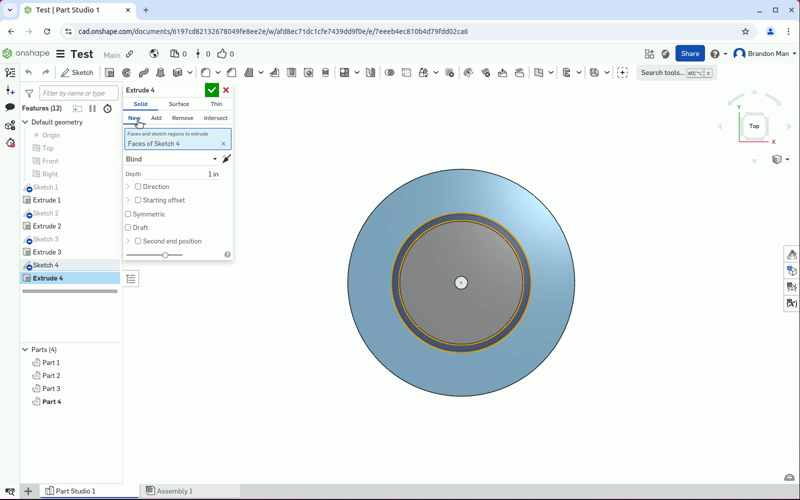
key(tab, 4)
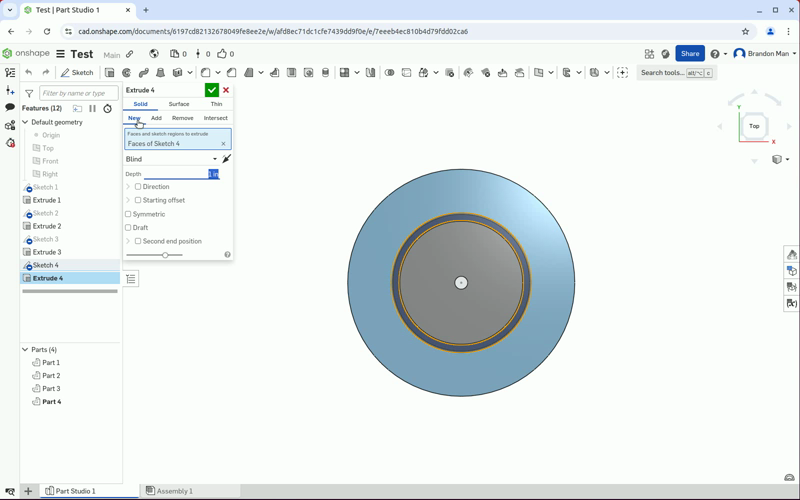
text(17.331)
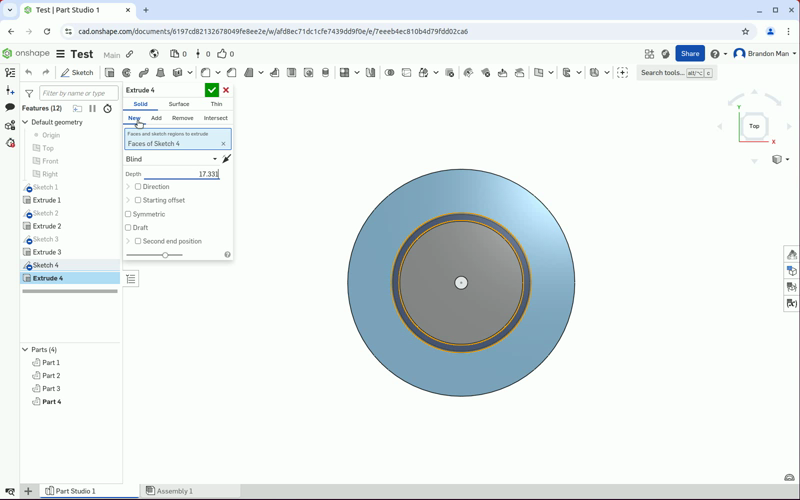
key(enter)
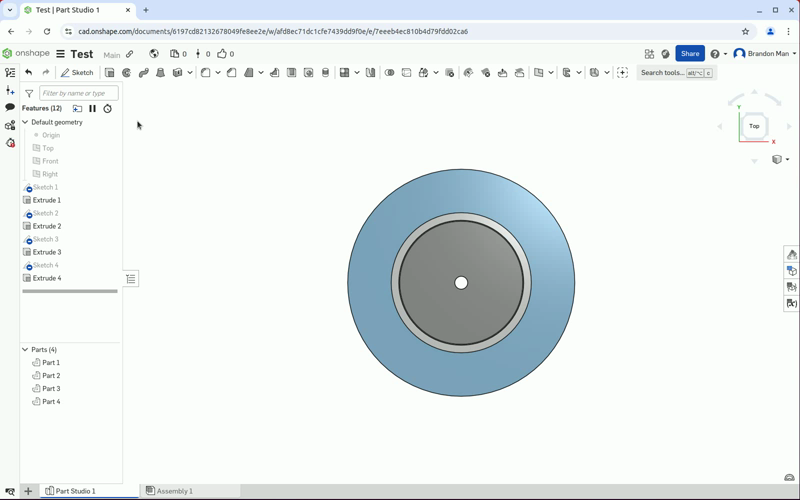
key(shift+h)
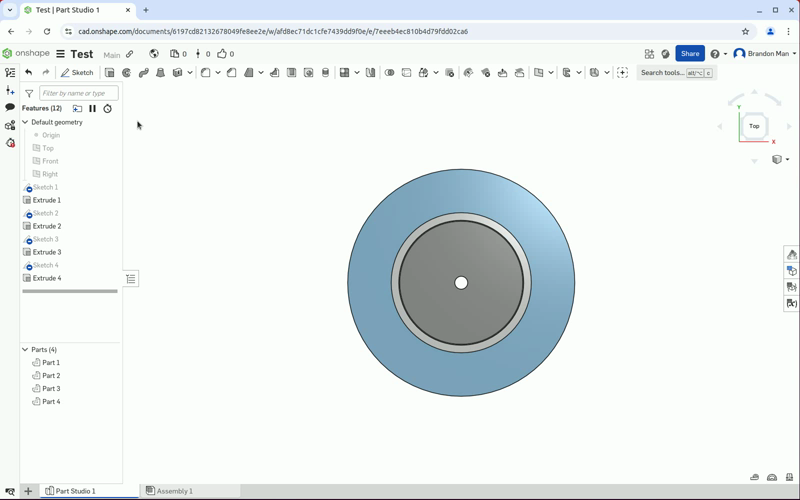
key(shift+h)
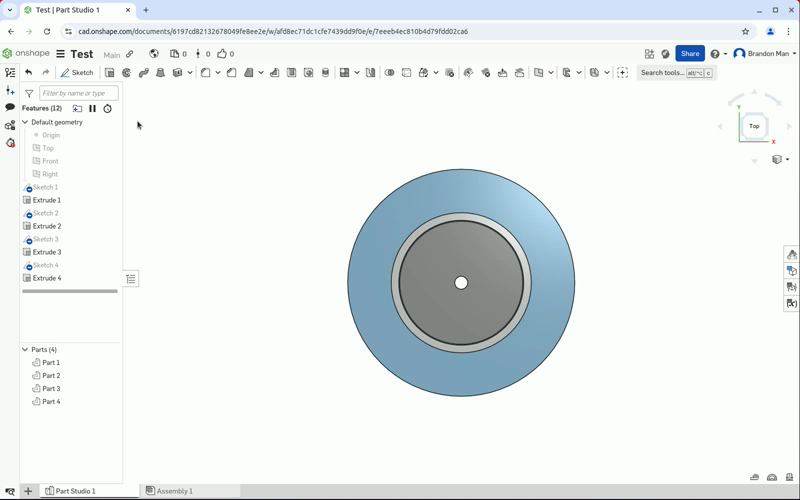
mouse_move(73, 189)
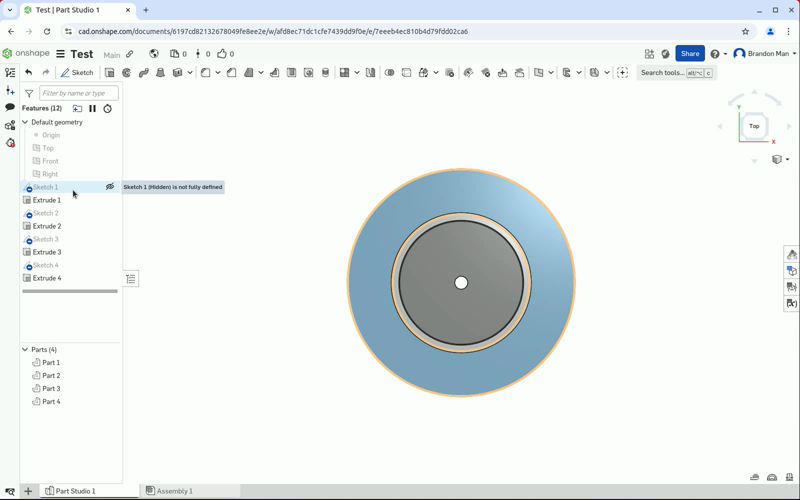
click(73, 189)
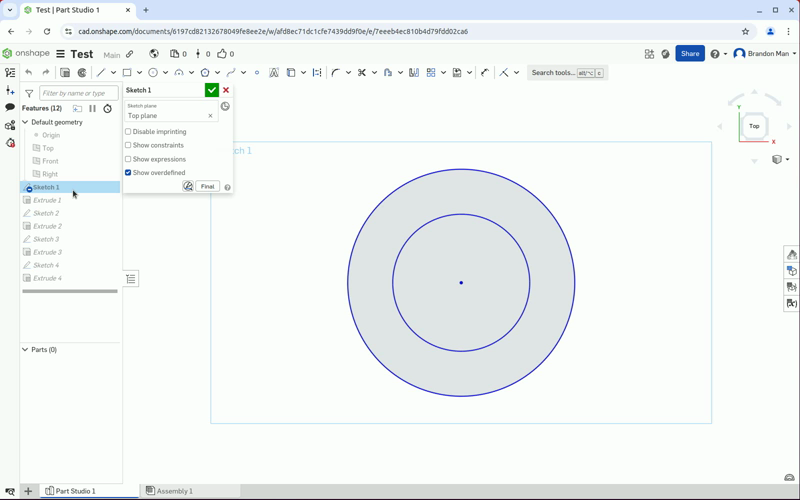
mouse_move(229, 92)
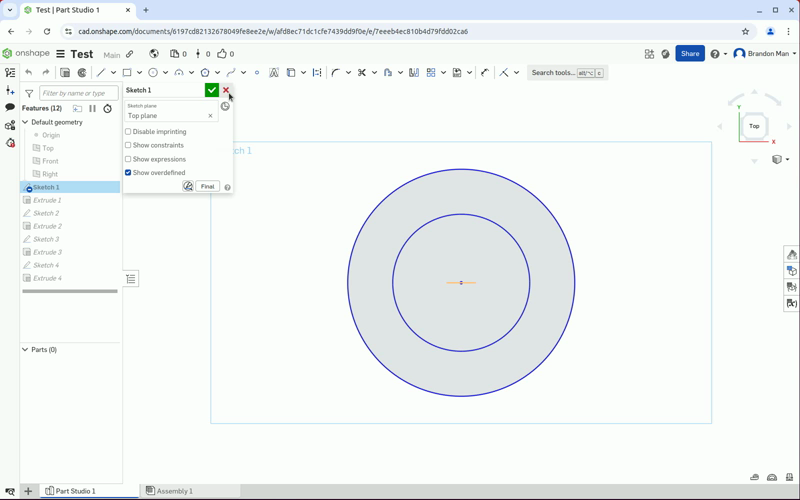
click(229, 92)
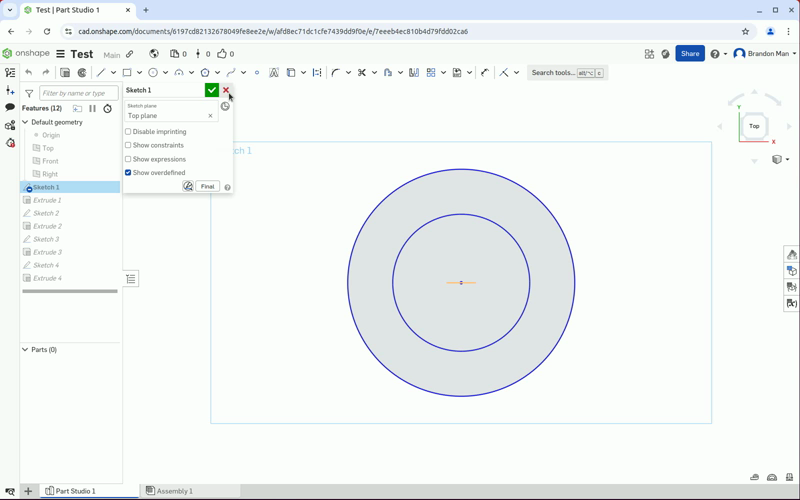
key(shift+s)
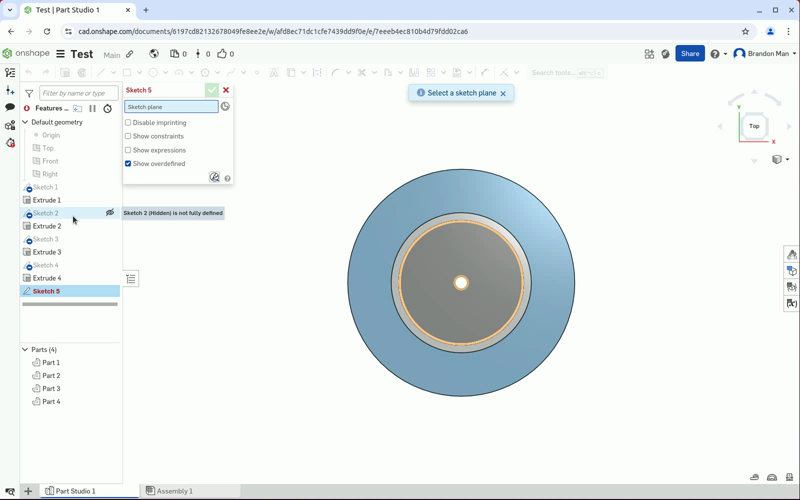
scroll(3)
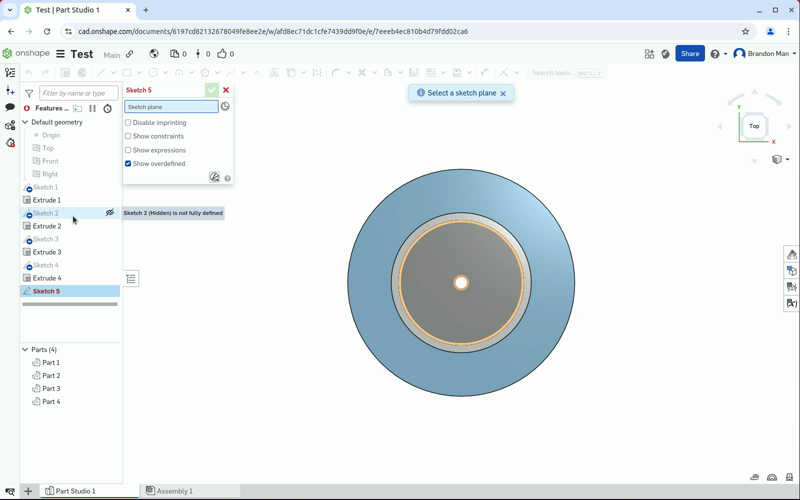
mouse_move(73, 150)
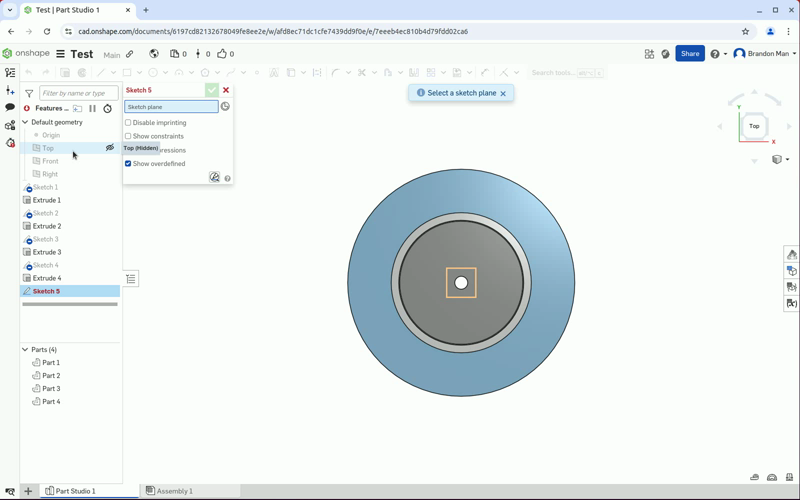
click(73, 150)
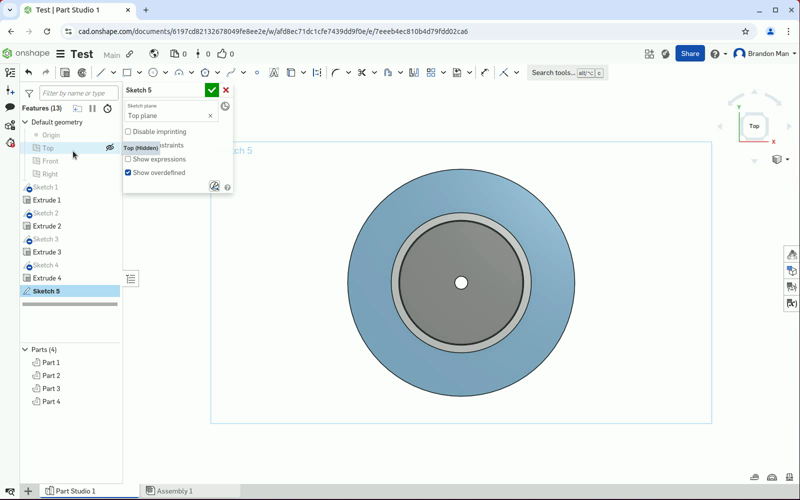
mouse_move(73, 352)
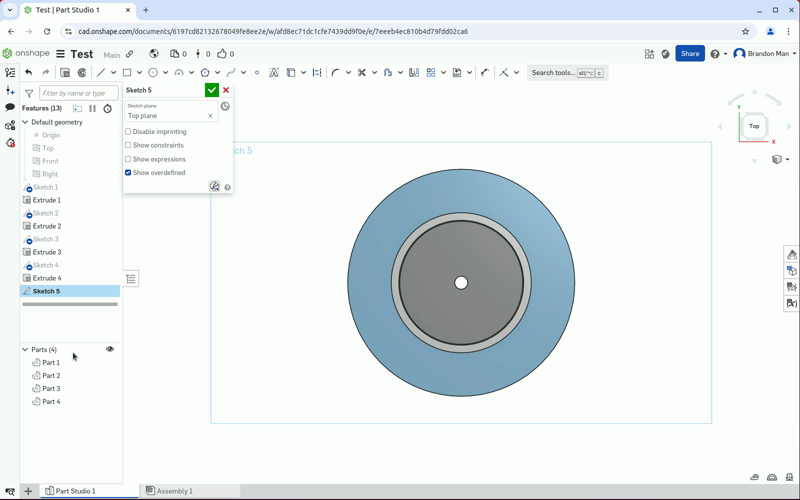
key(y)
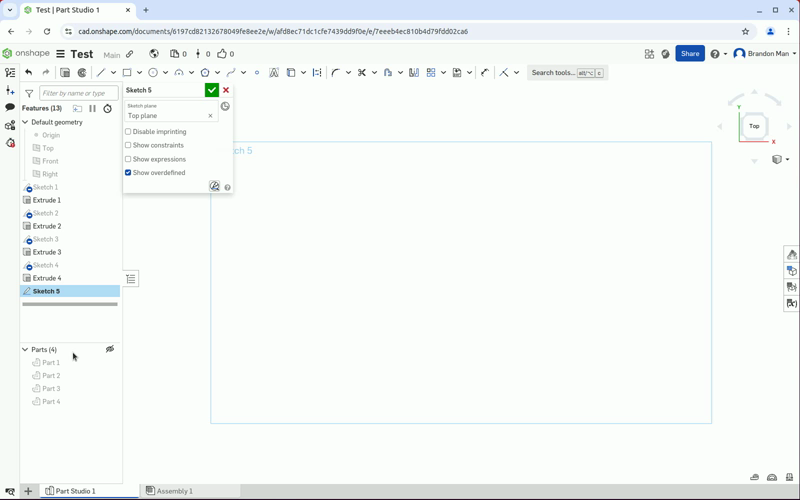
key(c)
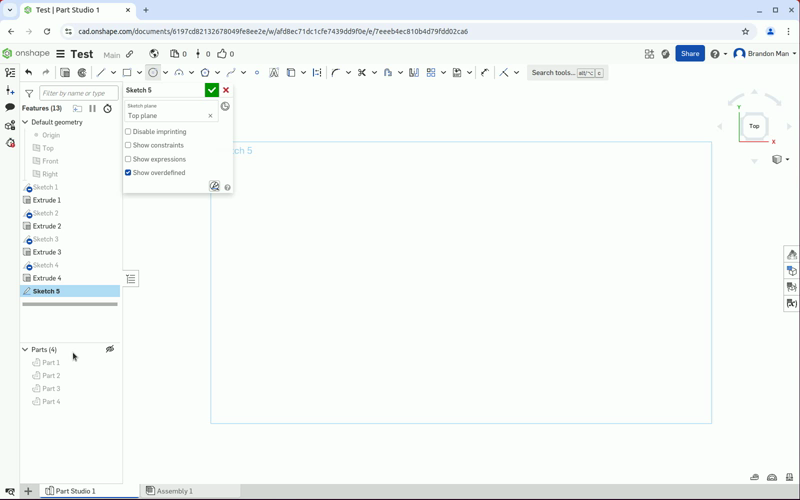
key_down(shift)
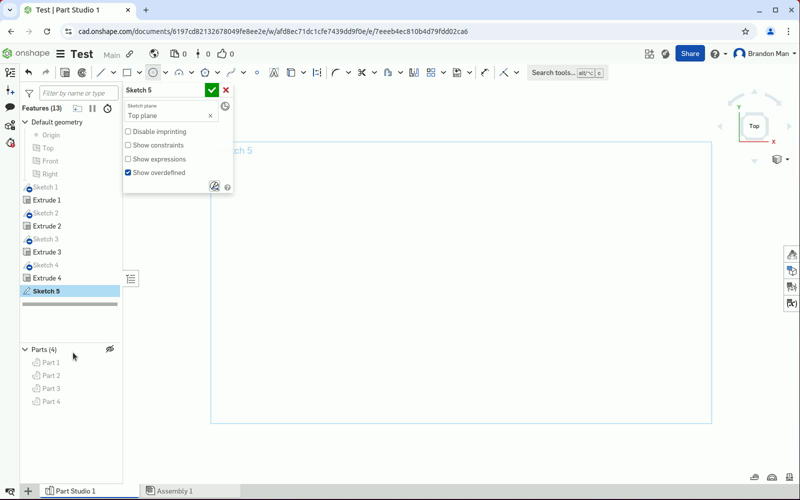
mouse_move(461, 282)
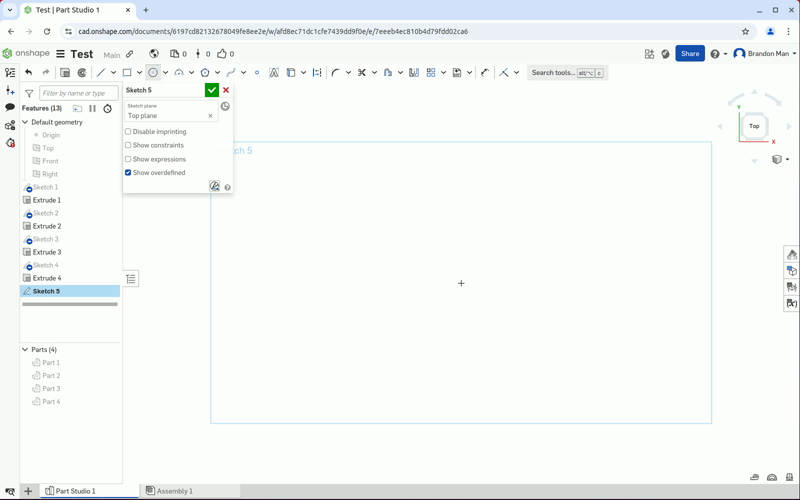
click(461, 282)
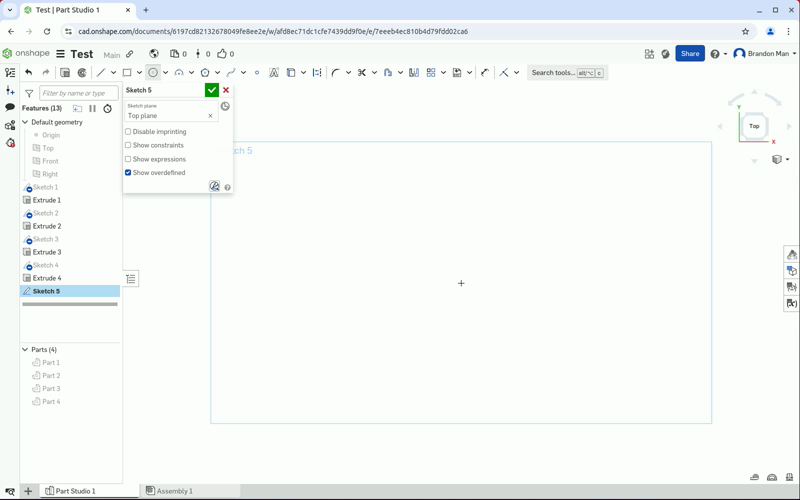
key_up(shift)
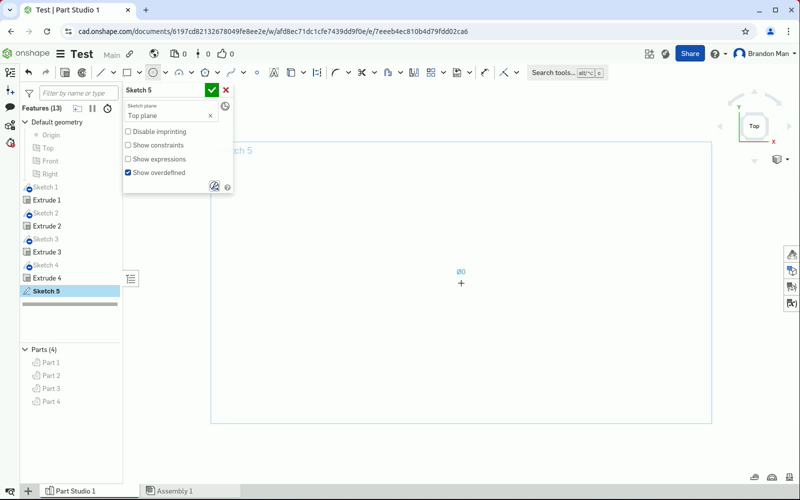
mouse_move(574, 282)
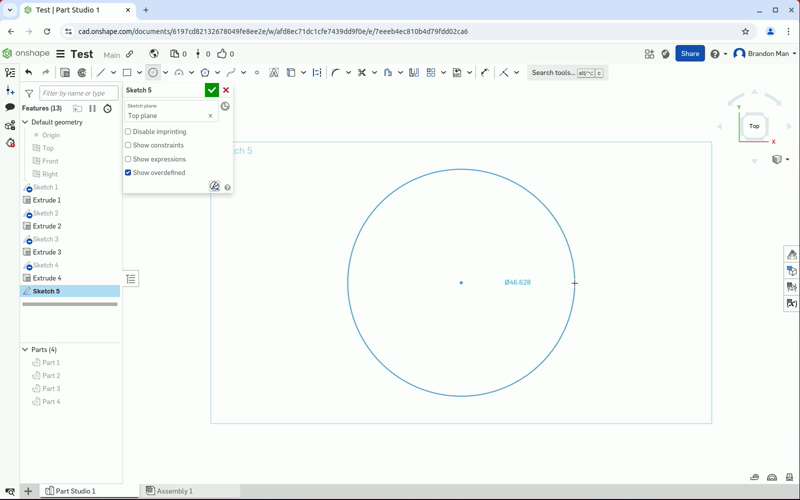
click(574, 282)
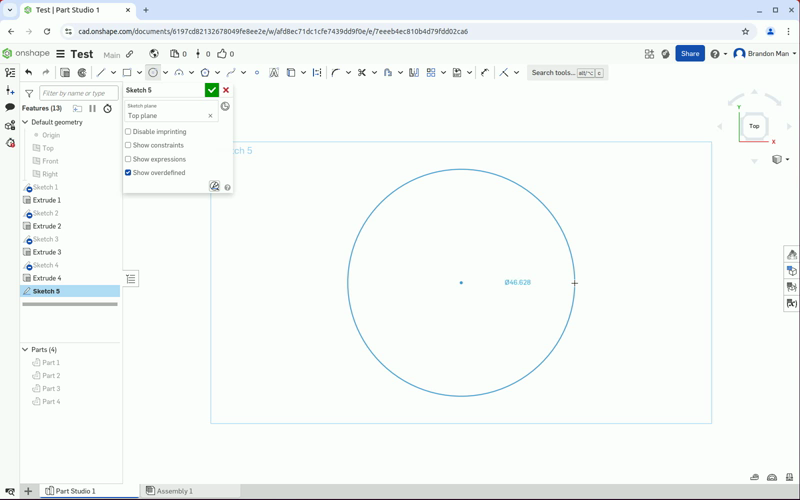
key(esc)
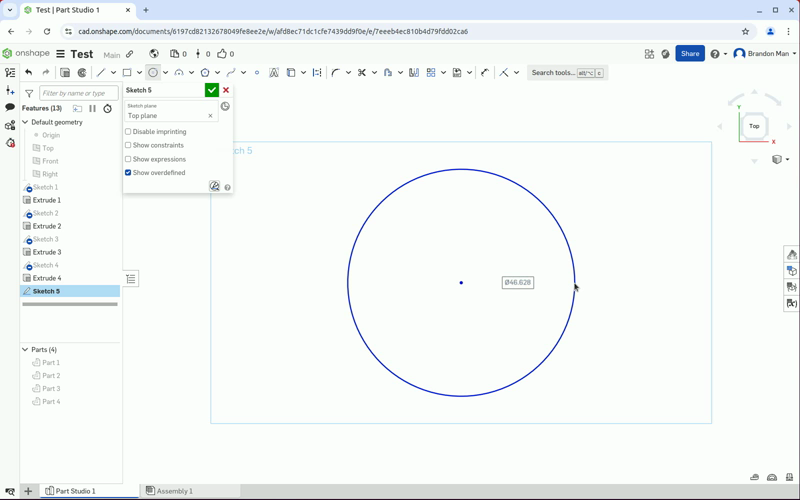
key(c)
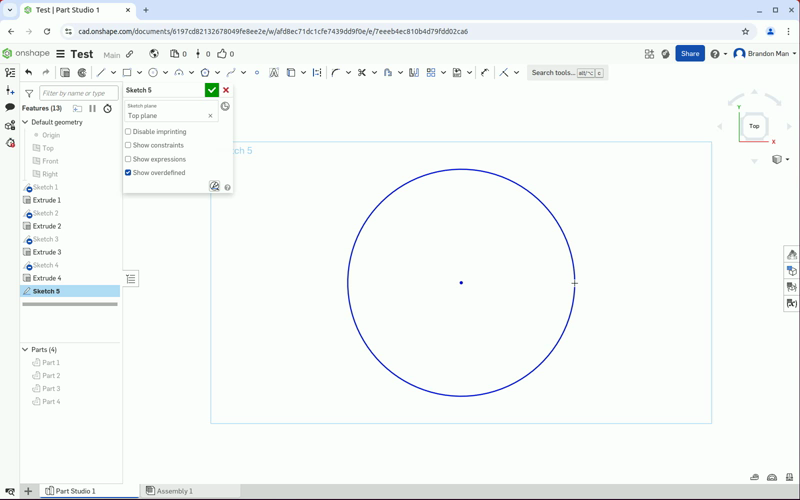
key_down(shift)
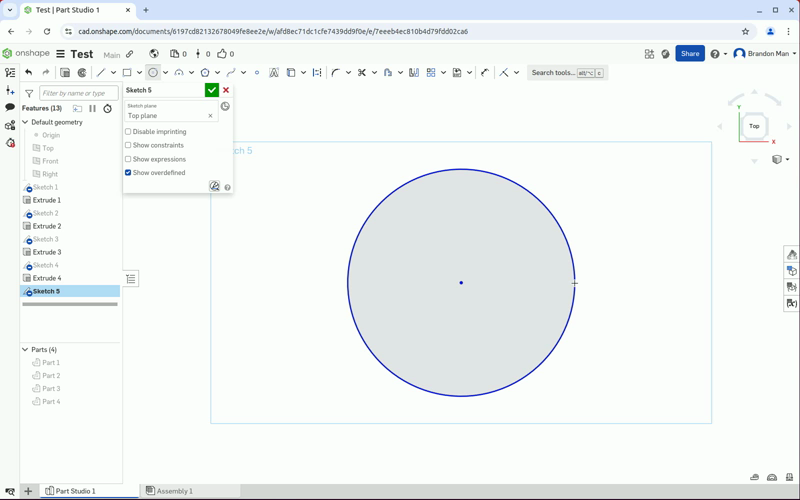
mouse_move(461, 282)
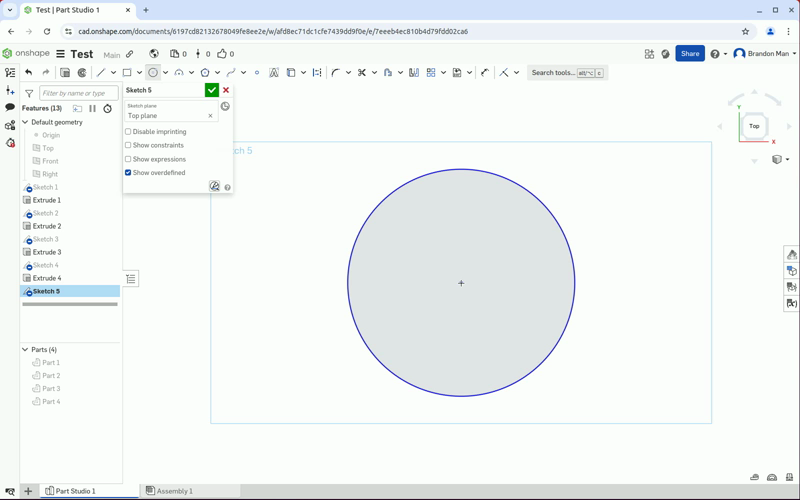
click(461, 282)
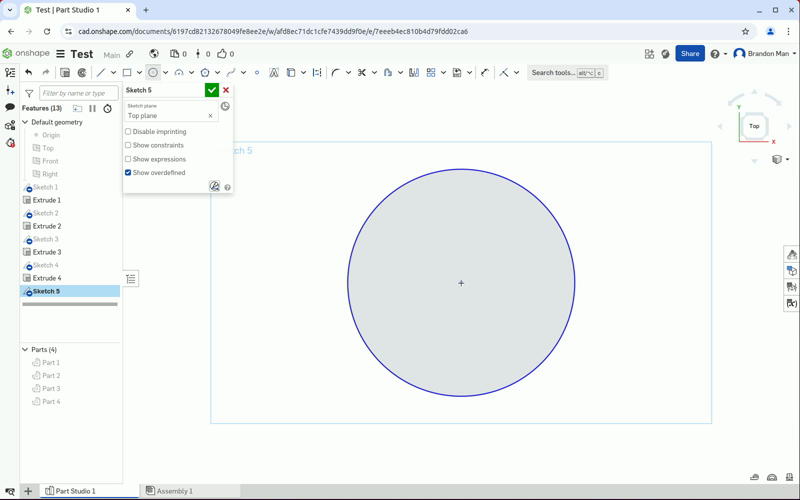
key_up(shift)
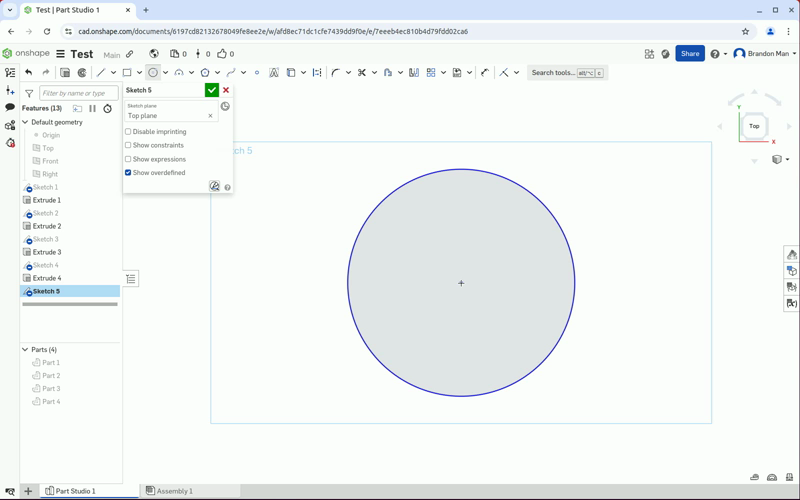
mouse_move(529, 282)
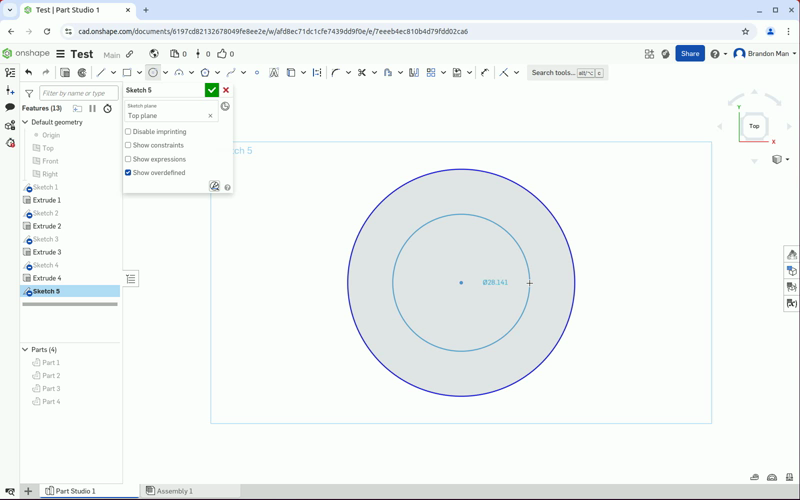
click(529, 282)
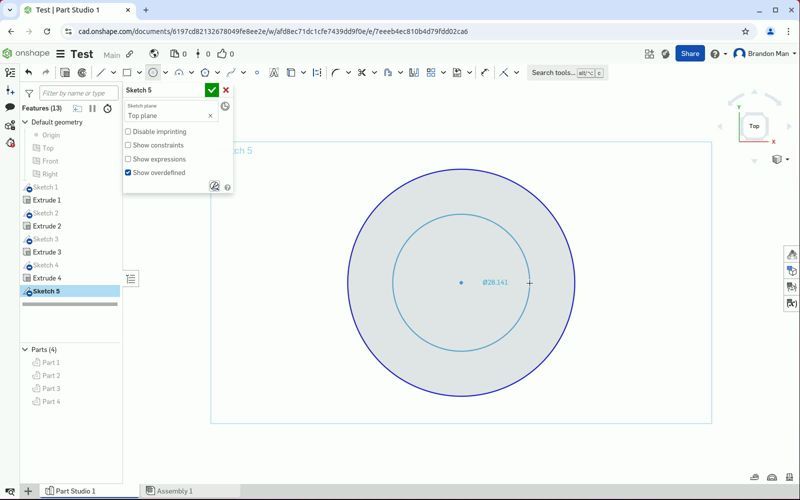
key(esc)
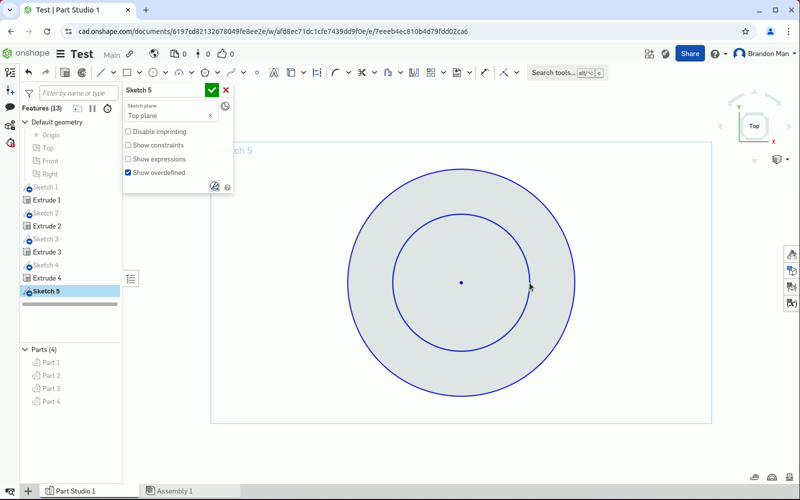
mouse_move(429, 371)
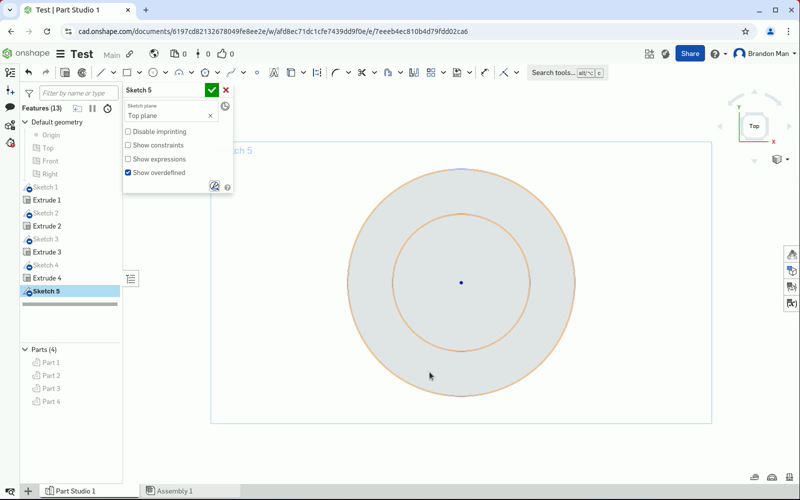
click(429, 371)
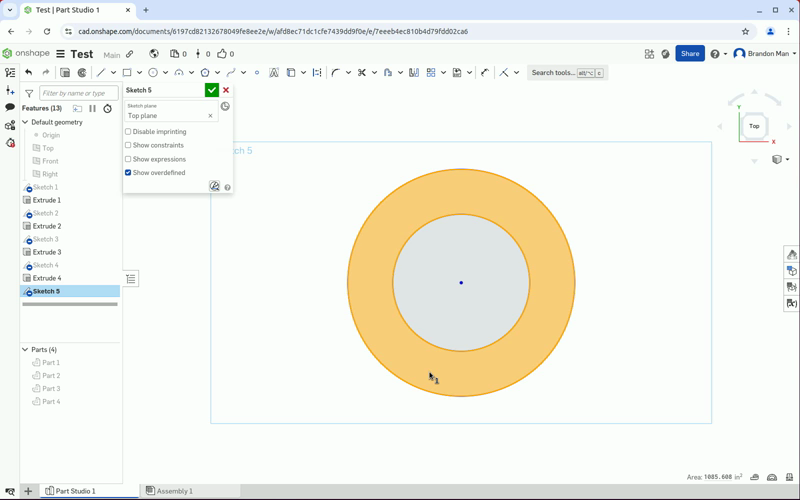
mouse_move(73, 352)
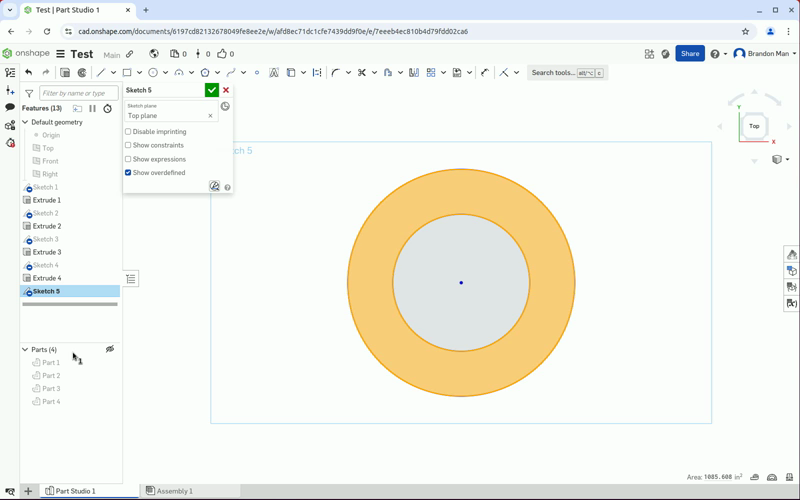
key(shift+y)
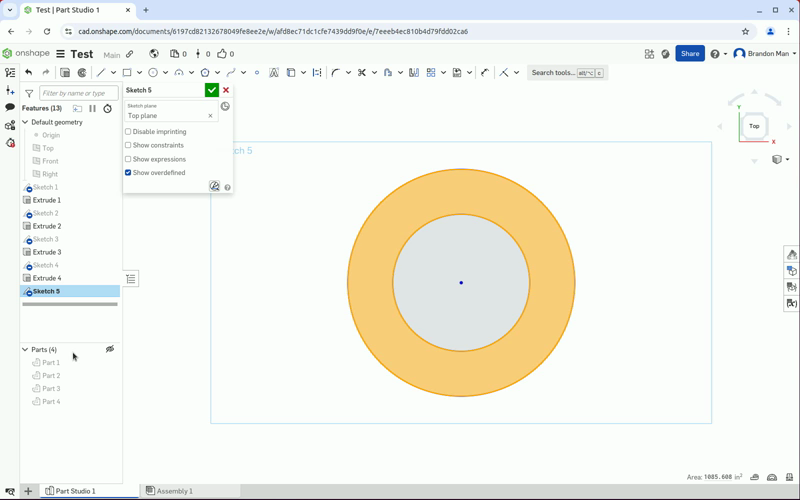
key(shift+e)
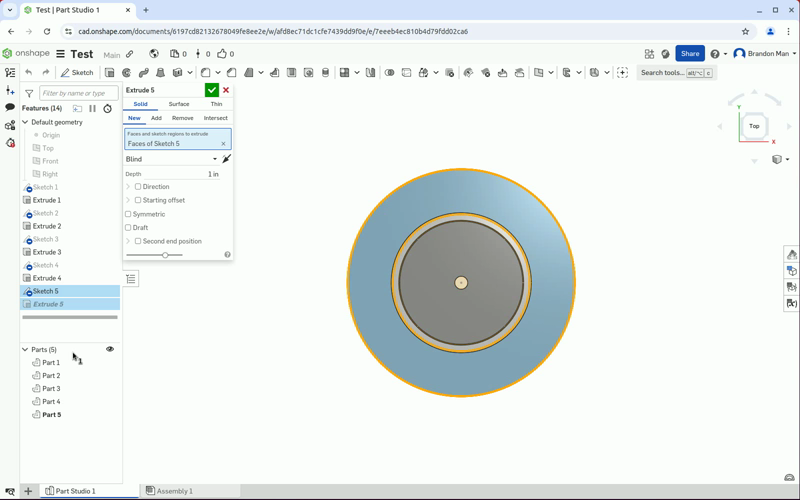
mouse_move(143, 106)
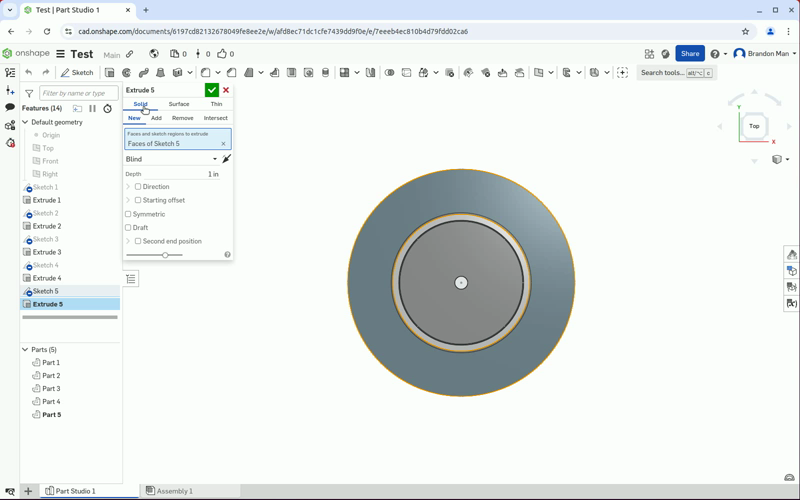
click(143, 106)
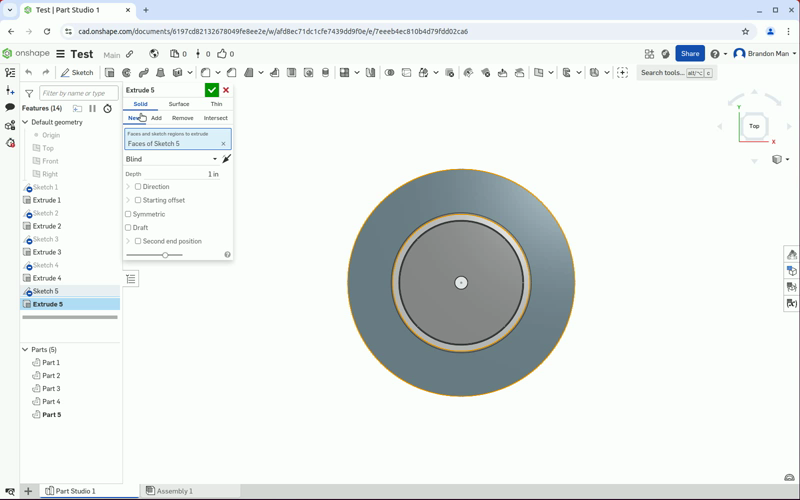
mouse_move(137, 120)
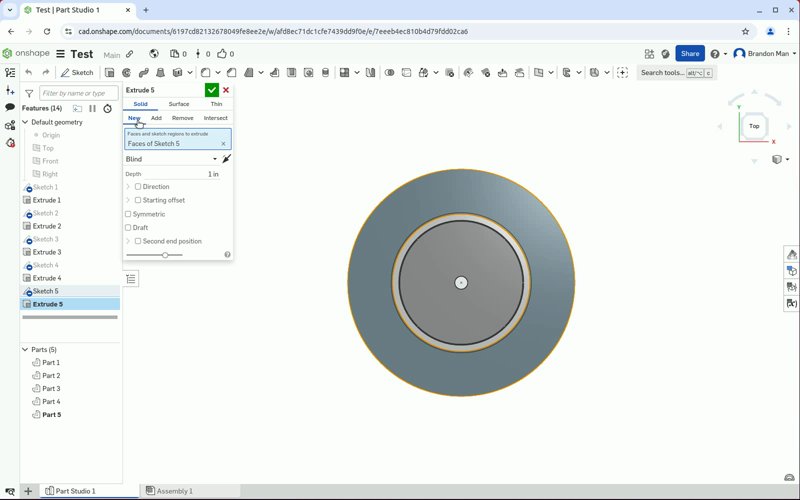
click(137, 120)
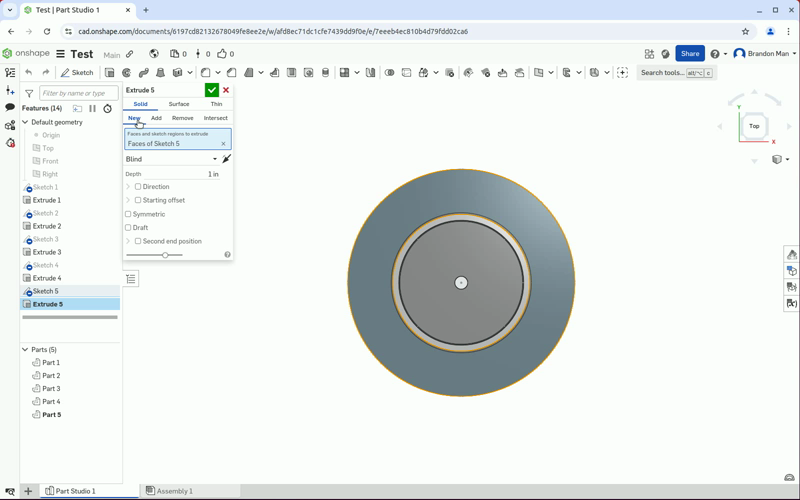
key(tab, 4)
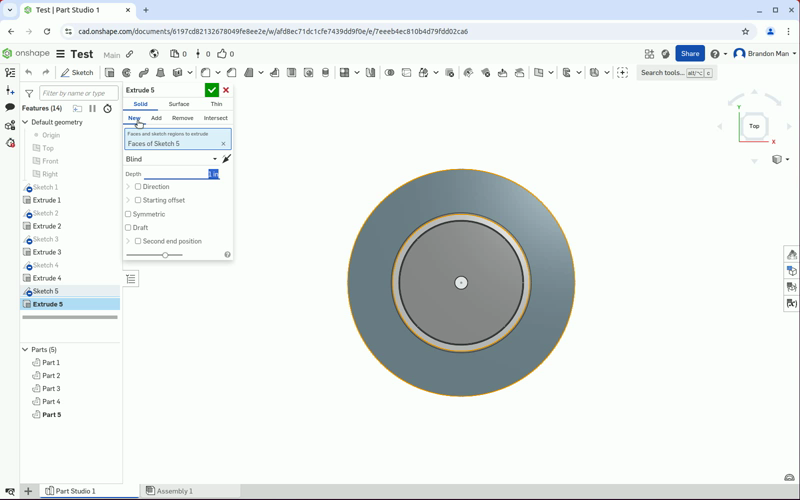
text(1.685)
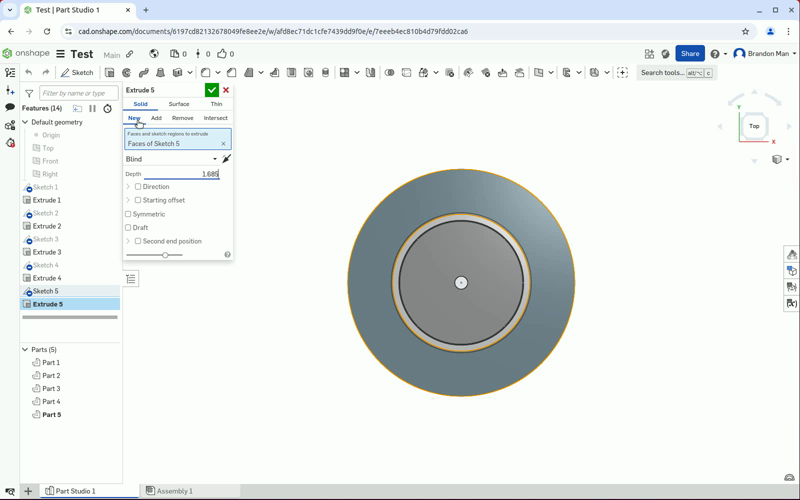
key(enter)
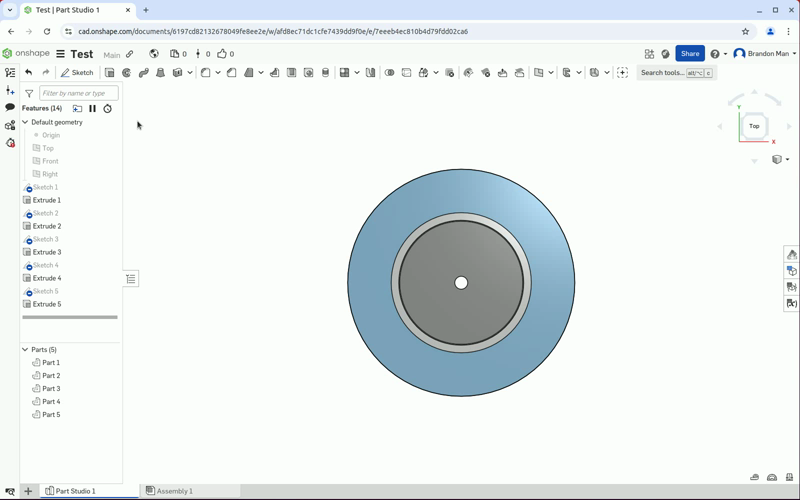
key(shift+h)
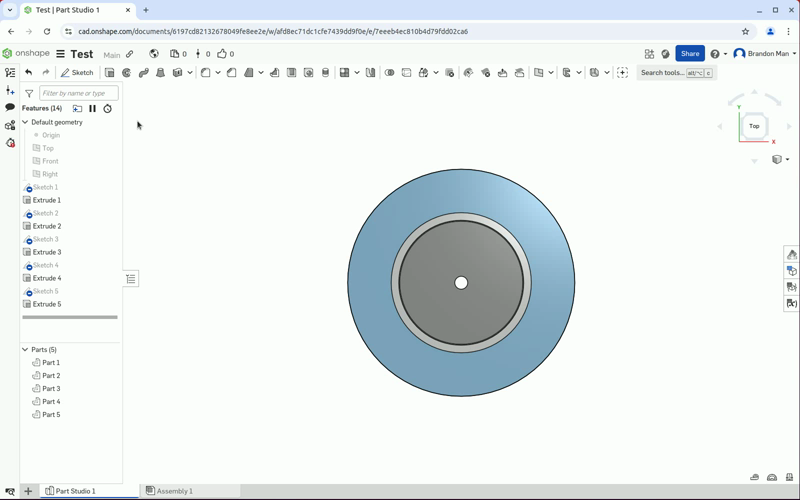
key(shift+h)
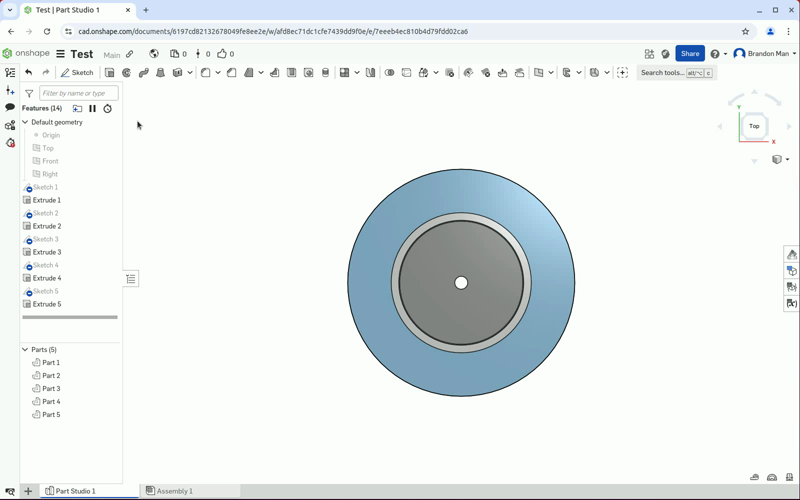
key(shift+7)
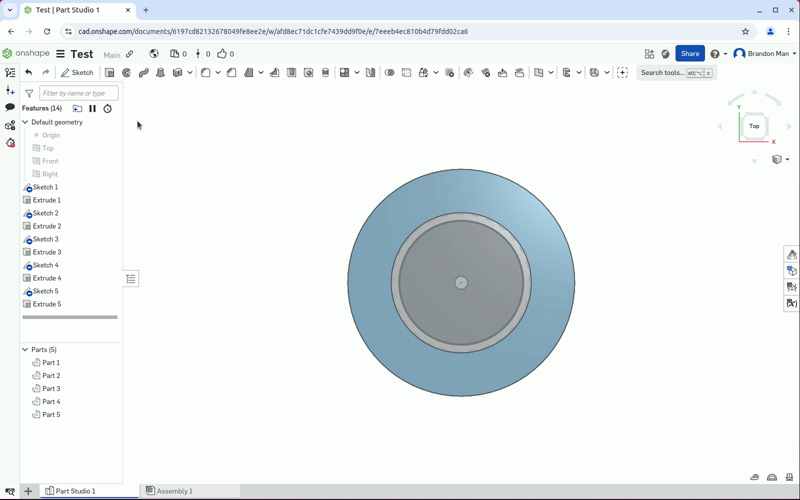
key(up, 3)
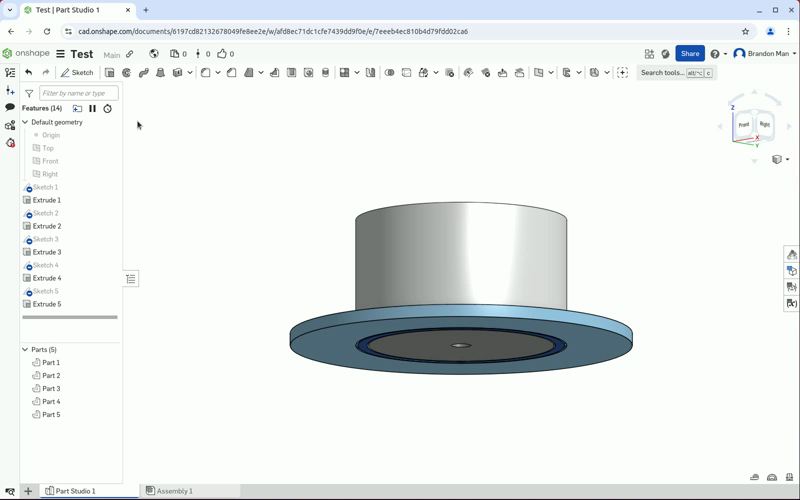
key(left, 3)
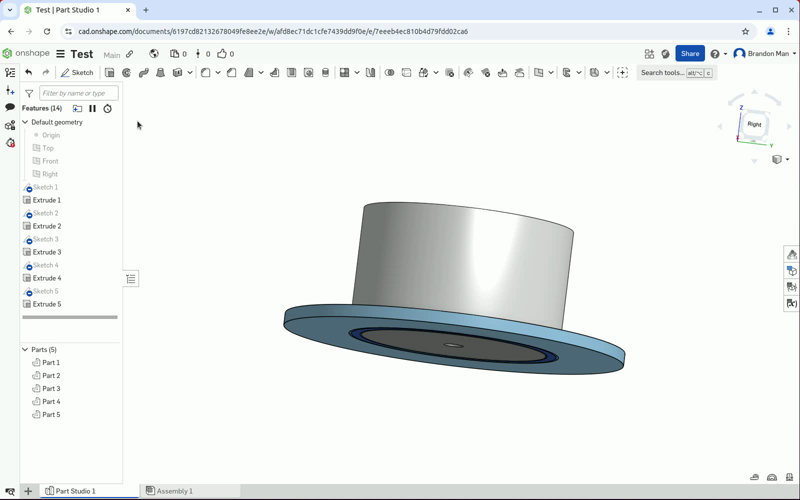
key(right, 3)
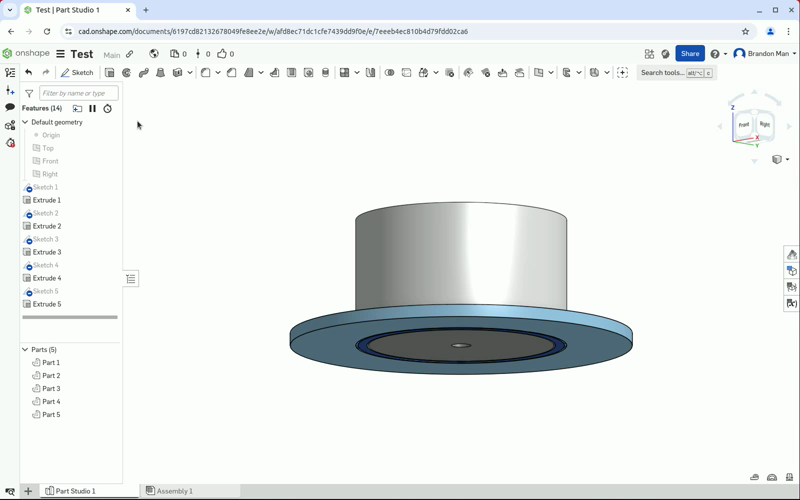
key(down, 3)
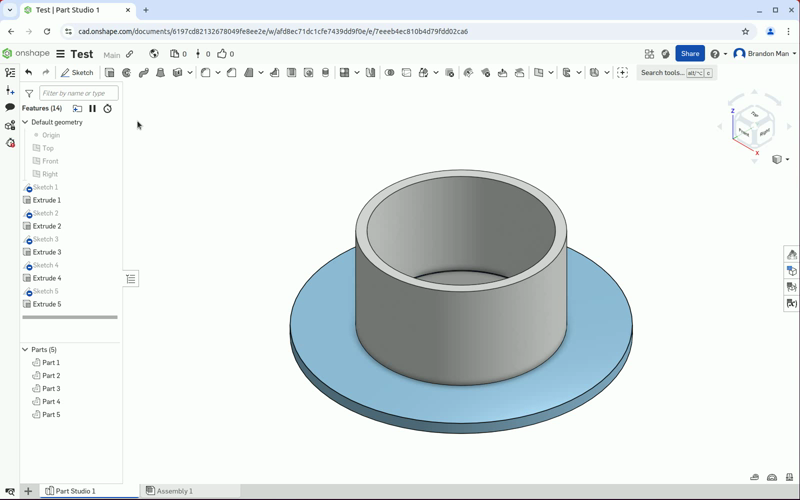
mouse_move(73, 189)
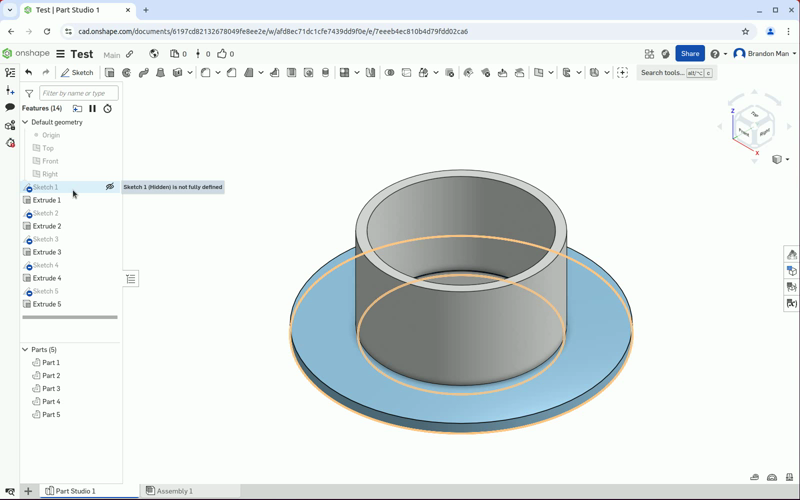
click(73, 189)